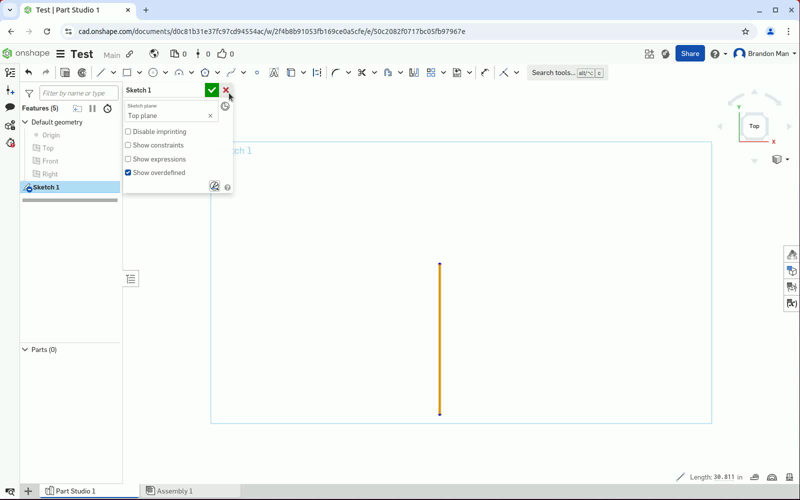
key(shift+h)
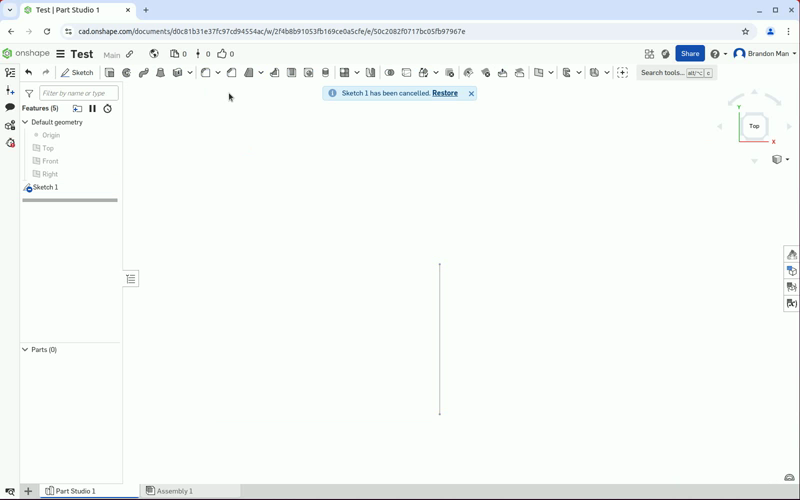
key(shift+s)
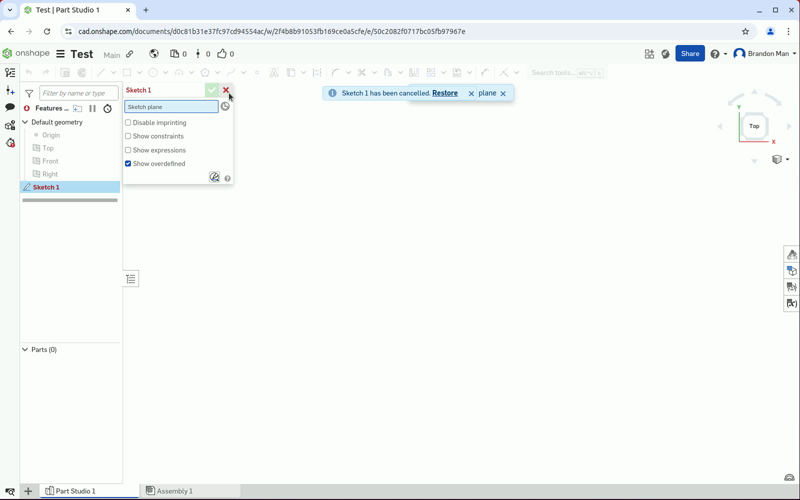
mouse_move(73, 150)
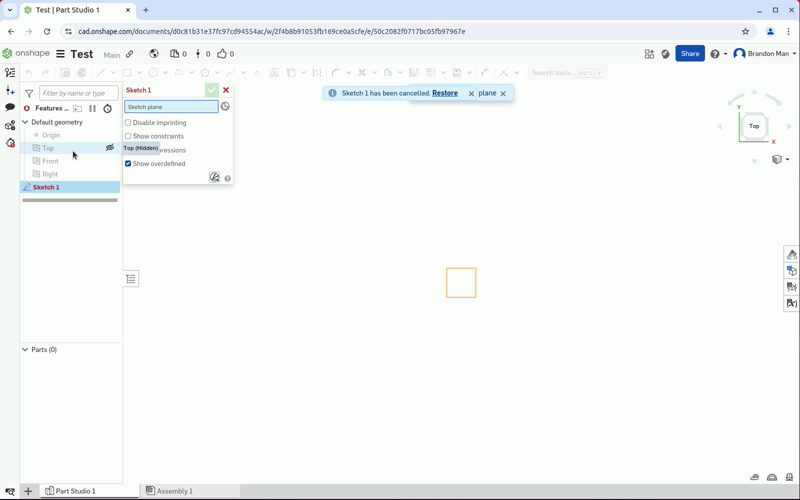
click(73, 150)
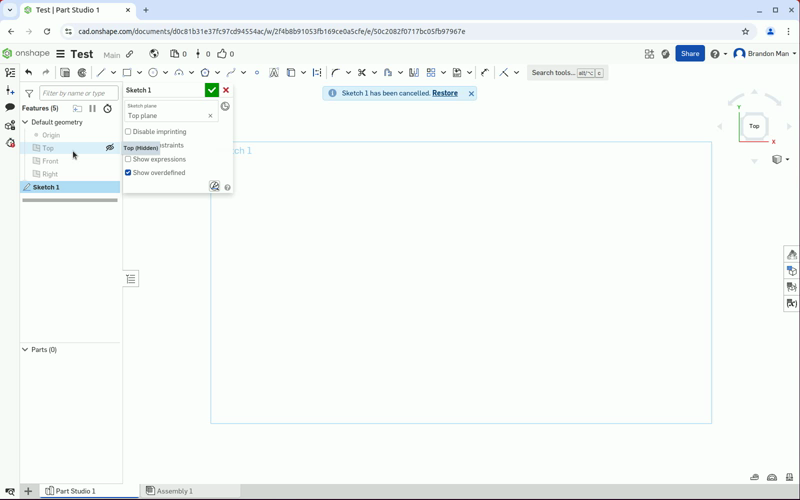
mouse_move(73, 352)
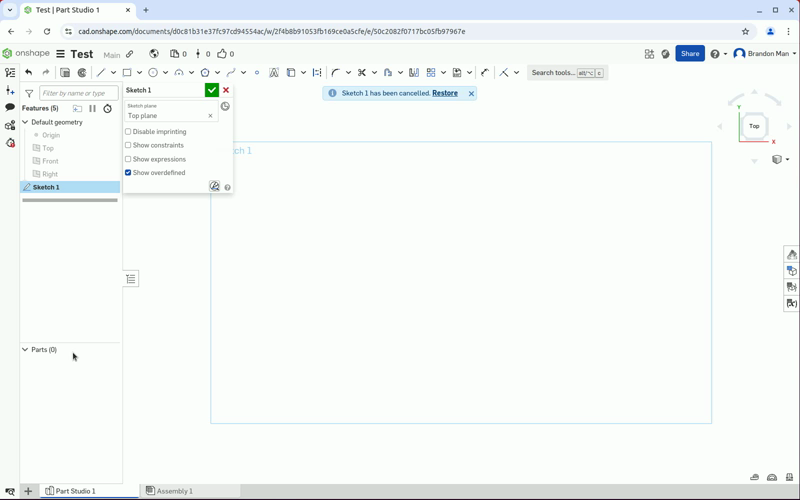
key(y)
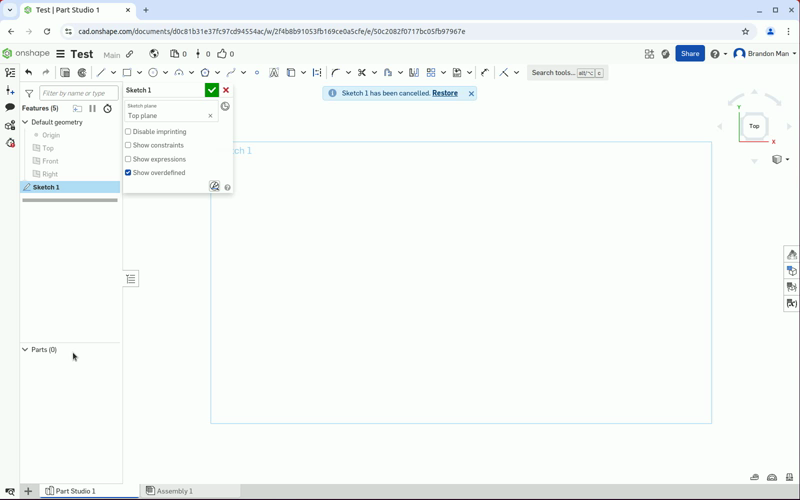
key(l)
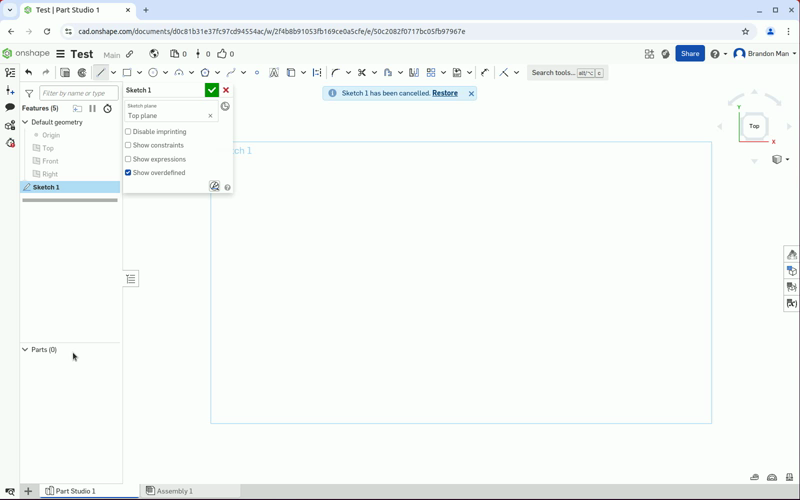
key_down(shift)
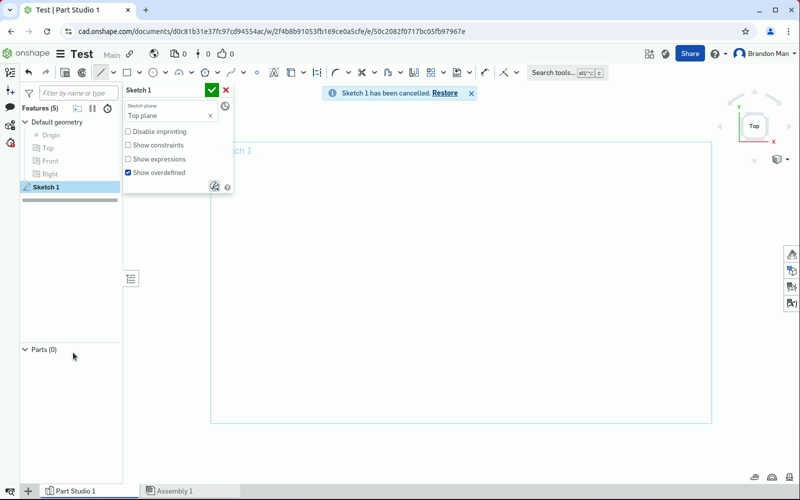
mouse_move(460, 282)
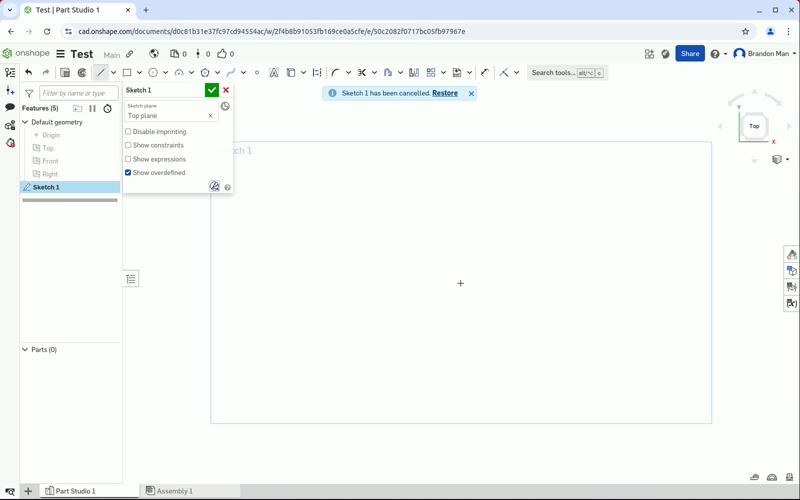
click(460, 282)
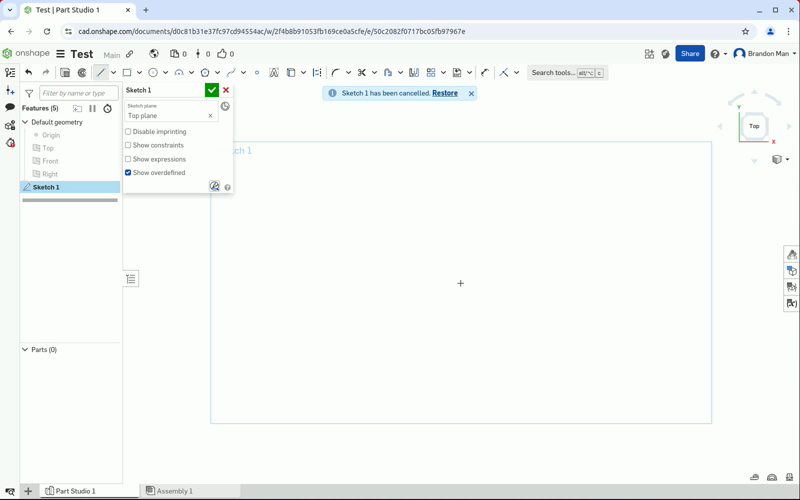
key_up(shift)
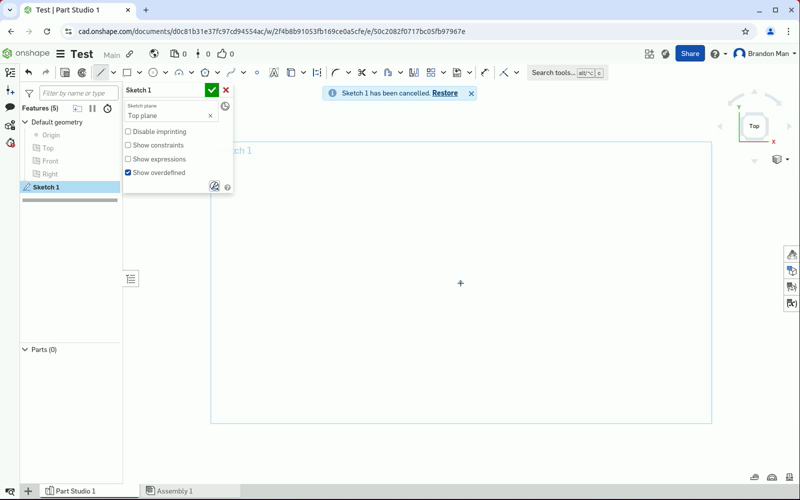
key_down(shift)
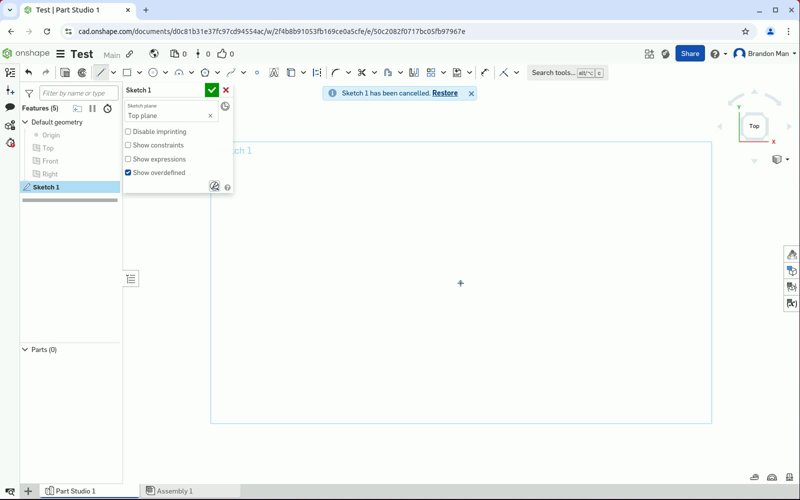
mouse_move(552, 282)
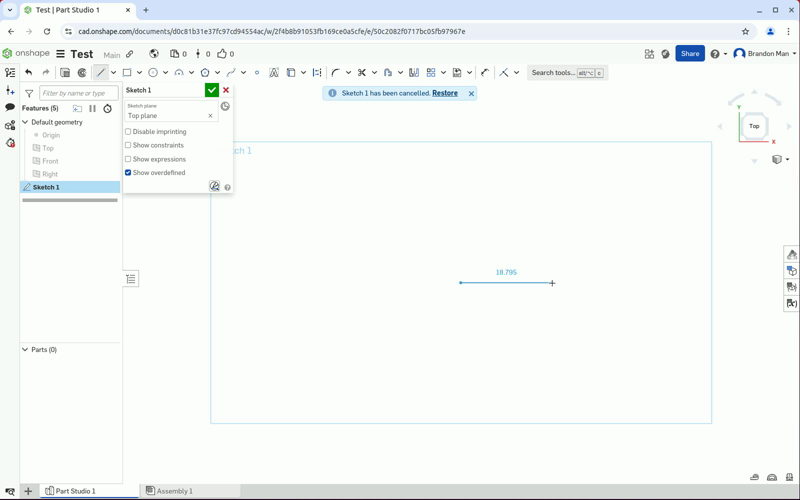
click(552, 282)
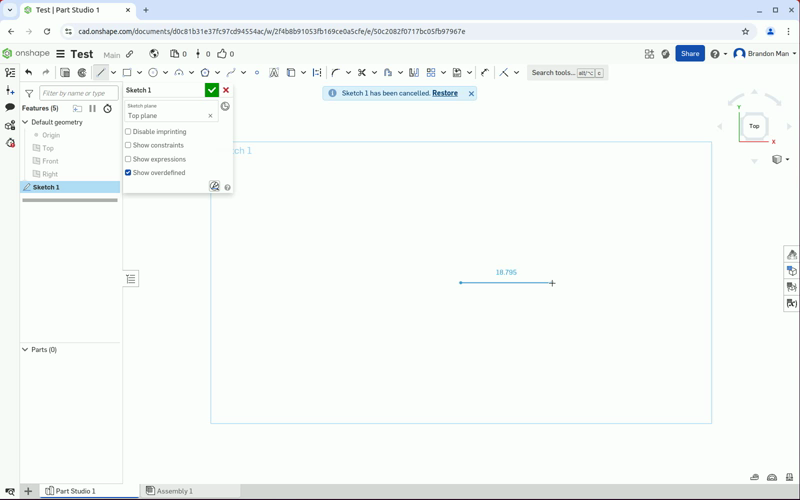
key_up(shift)
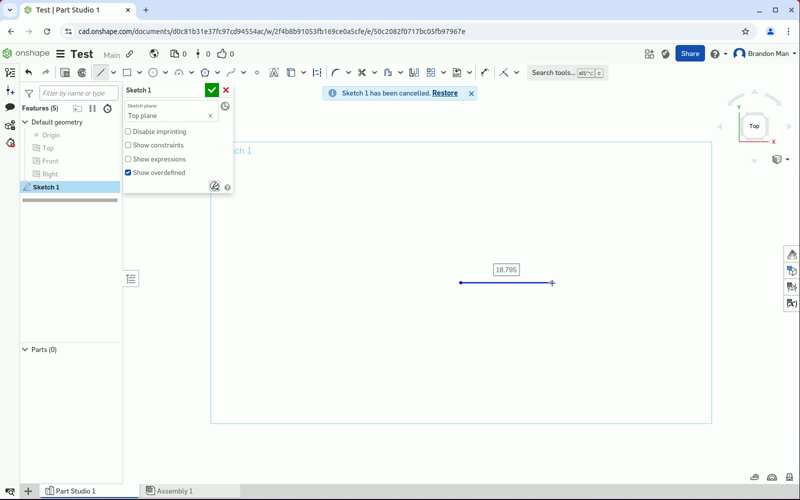
key(esc)
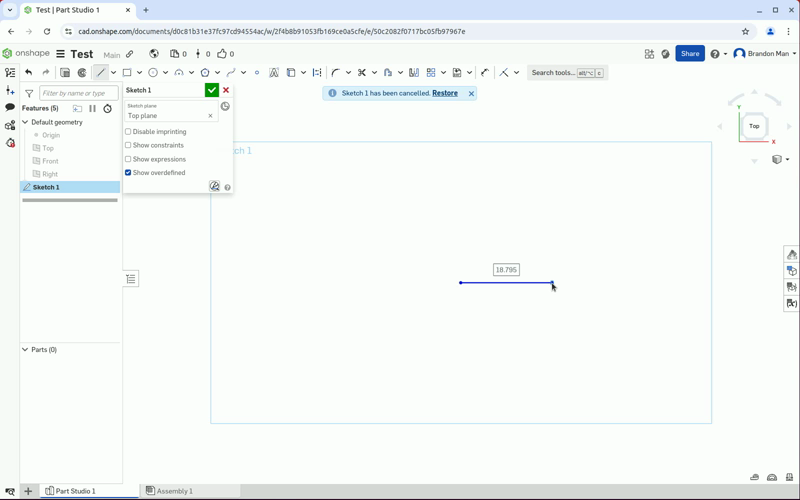
key(a)
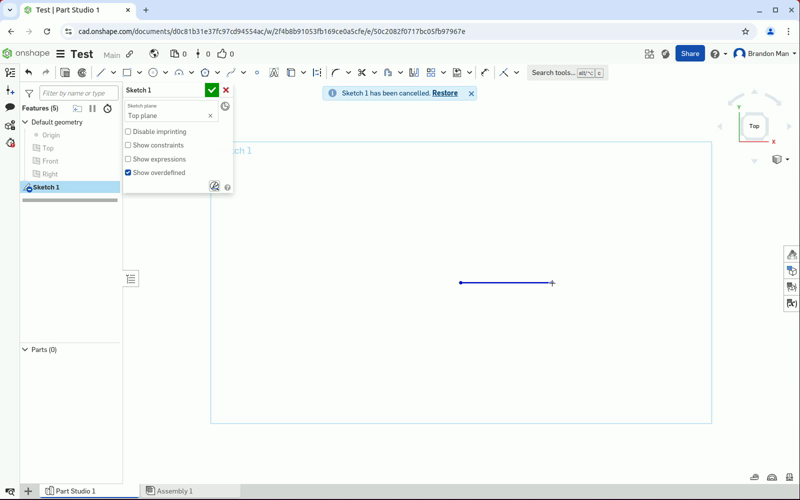
mouse_move(552, 282)
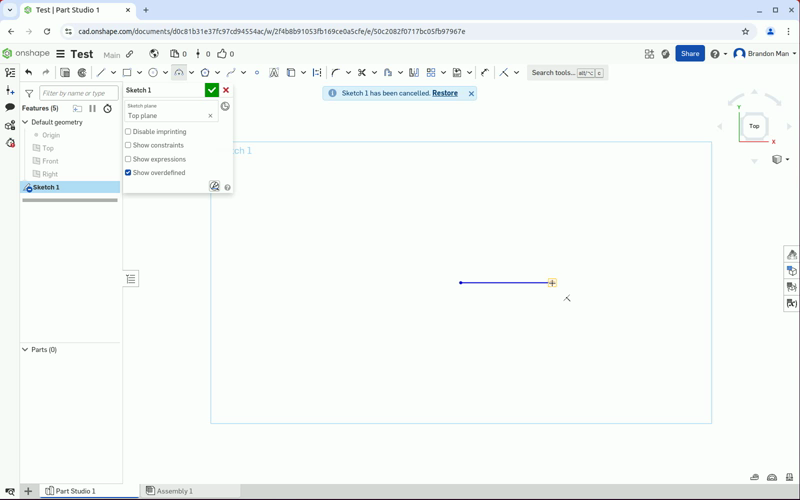
click(552, 282)
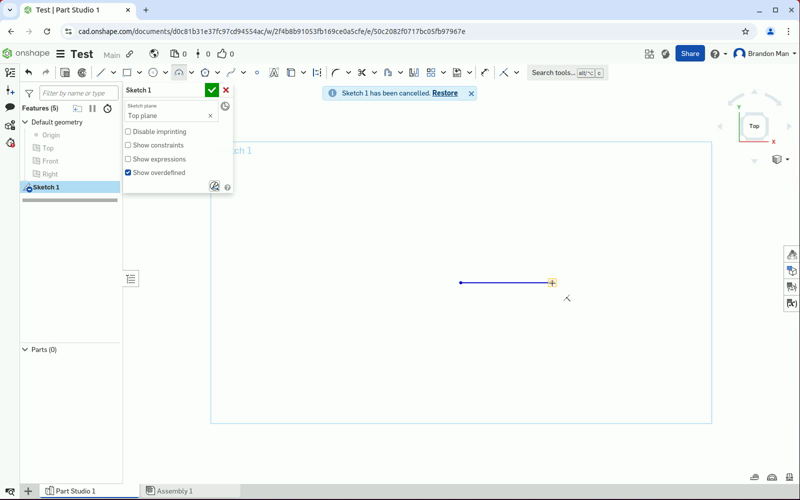
key_down(shift)
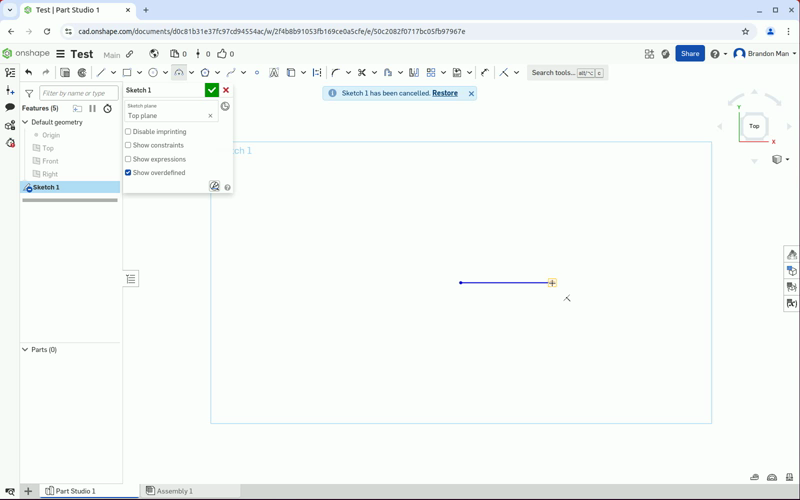
mouse_move(573, 261)
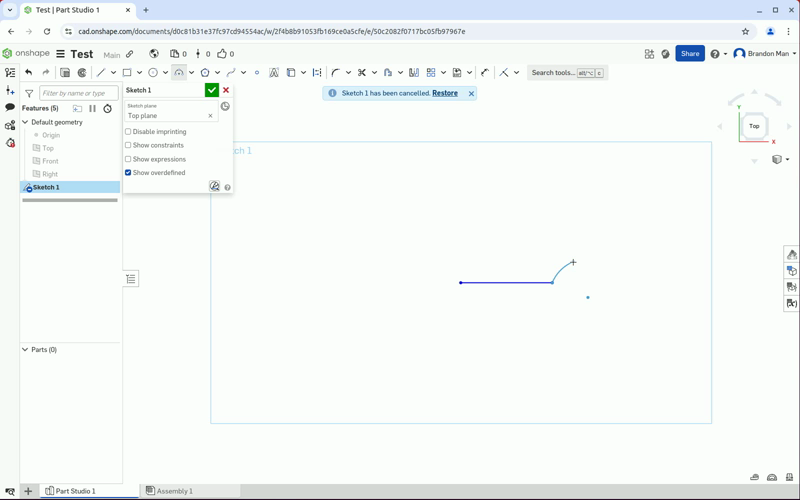
click(573, 261)
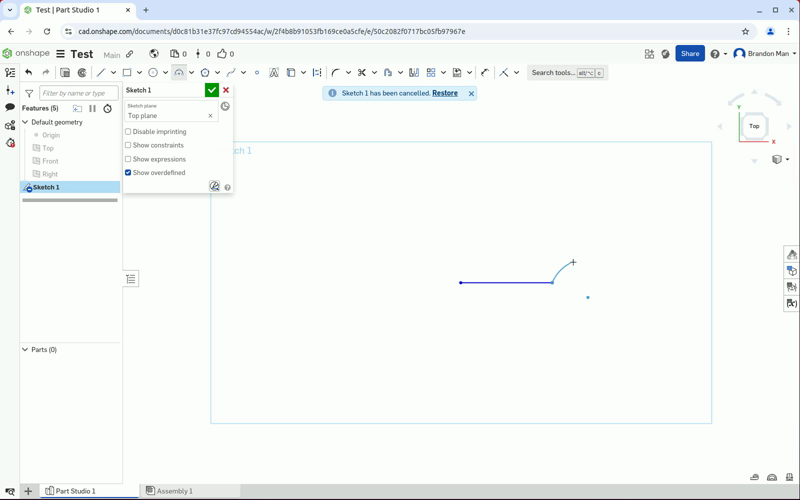
mouse_move(567, 276)
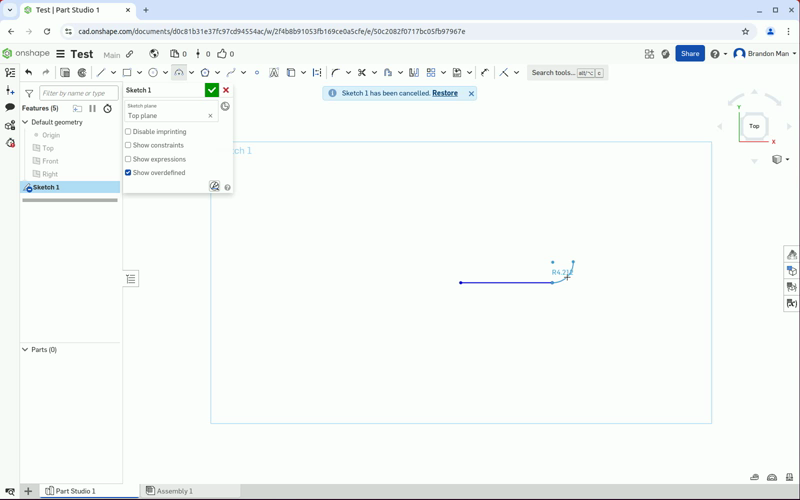
click(567, 276)
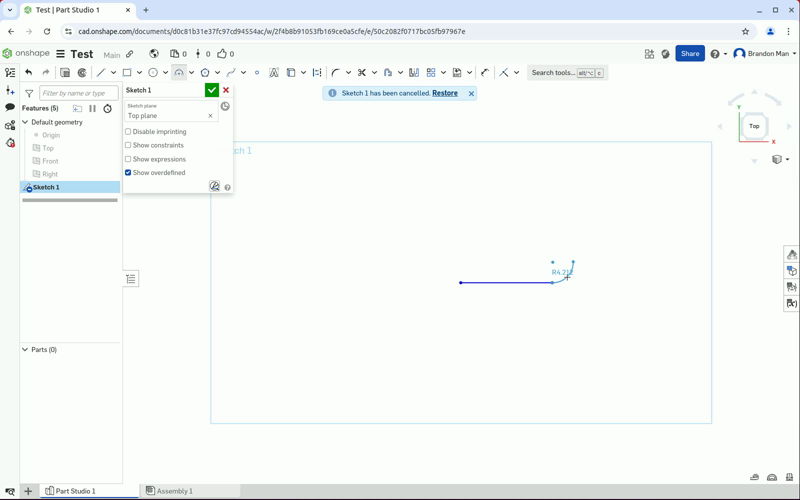
key_up(shift)
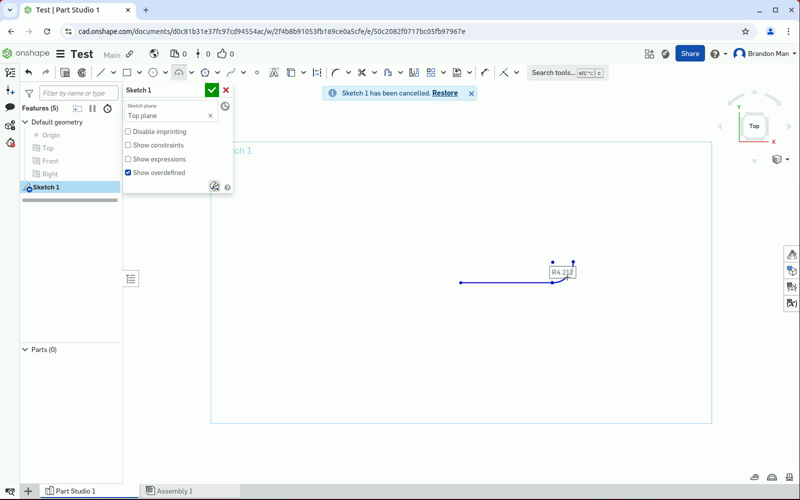
key(esc)
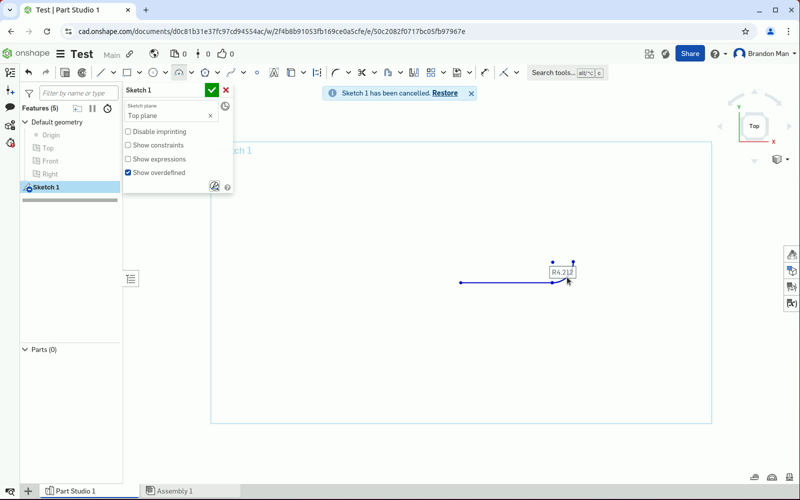
key(l)
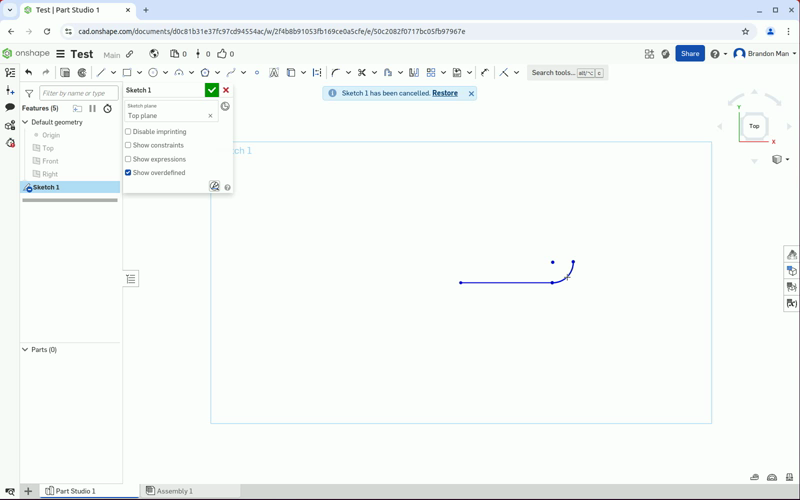
mouse_move(573, 261)
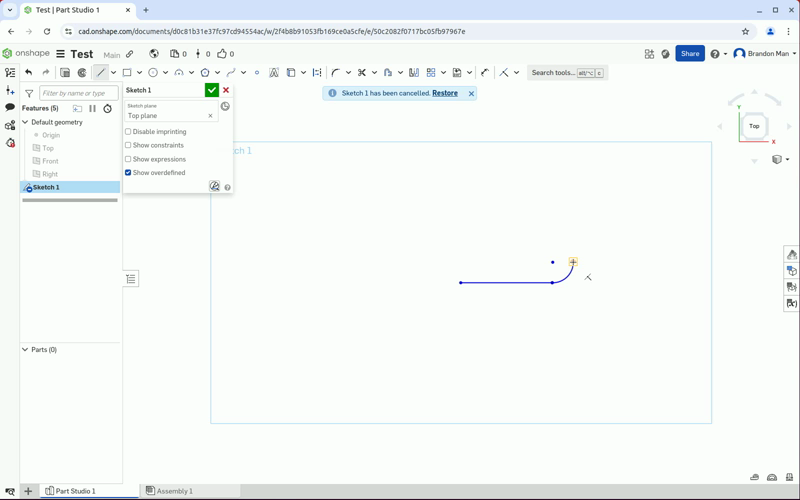
click(573, 261)
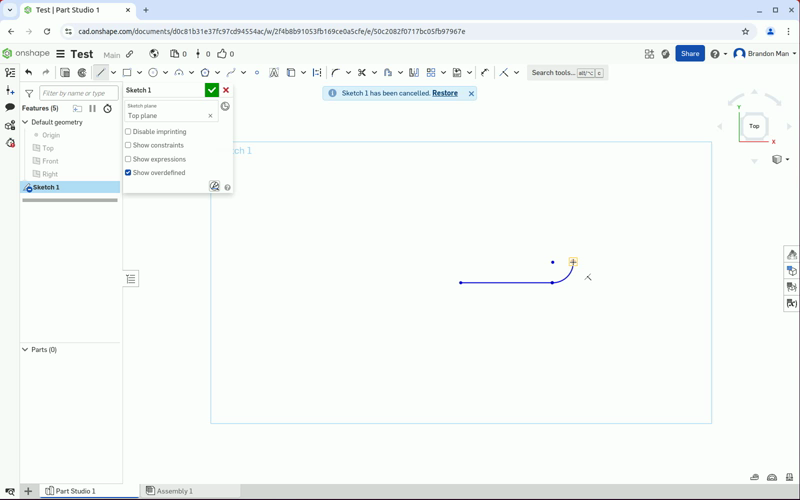
key_down(shift)
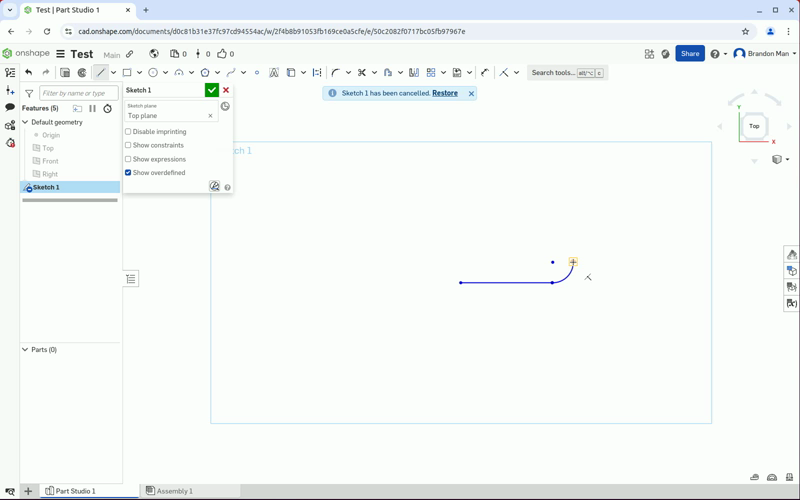
mouse_move(589, 261)
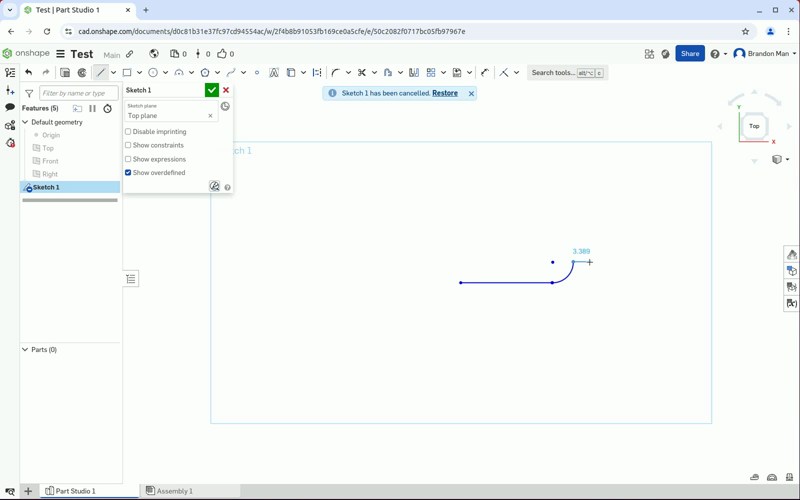
mouse_move(573, 254)
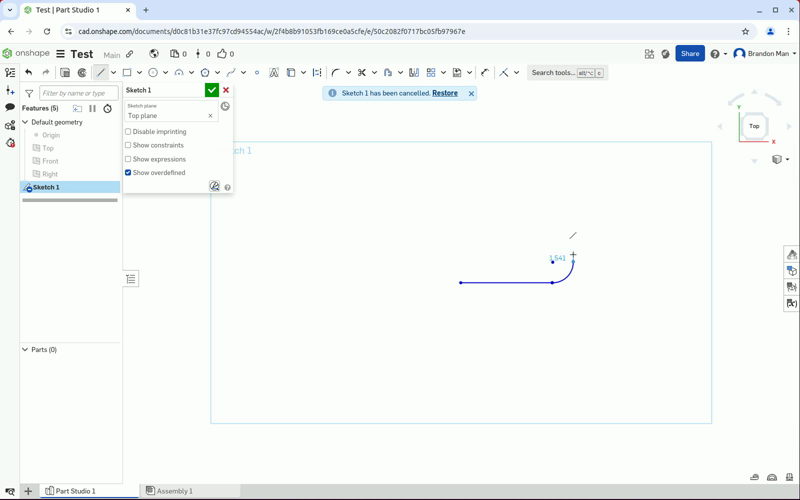
scroll(6)
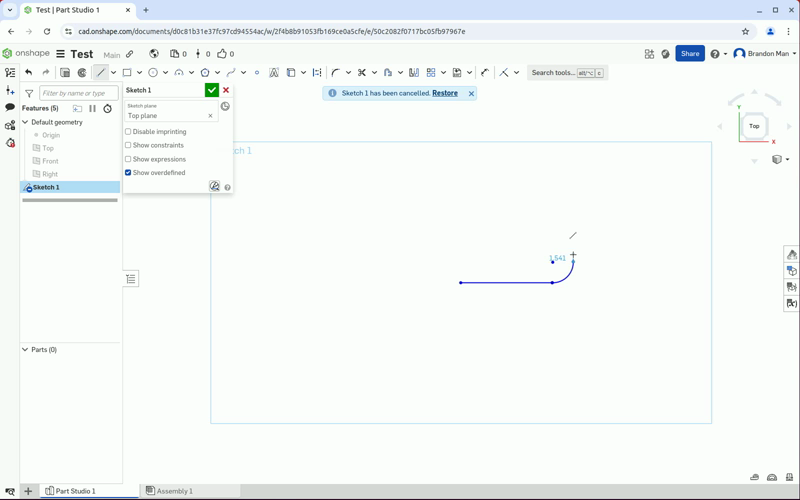
scroll(6)
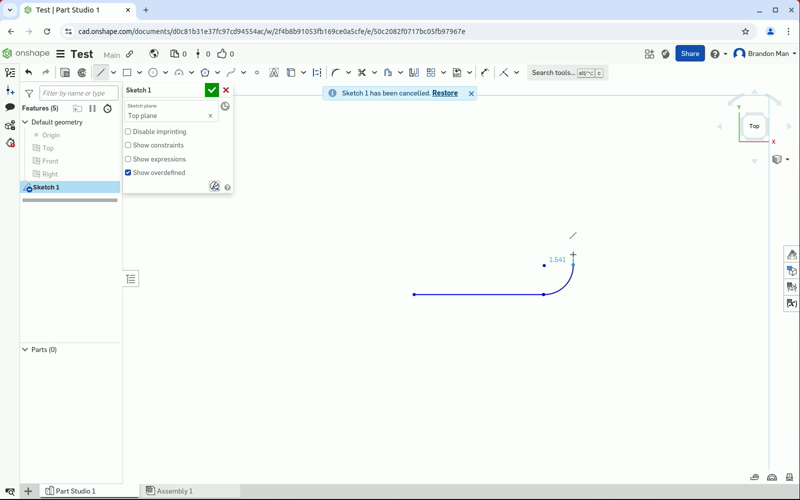
scroll(6)
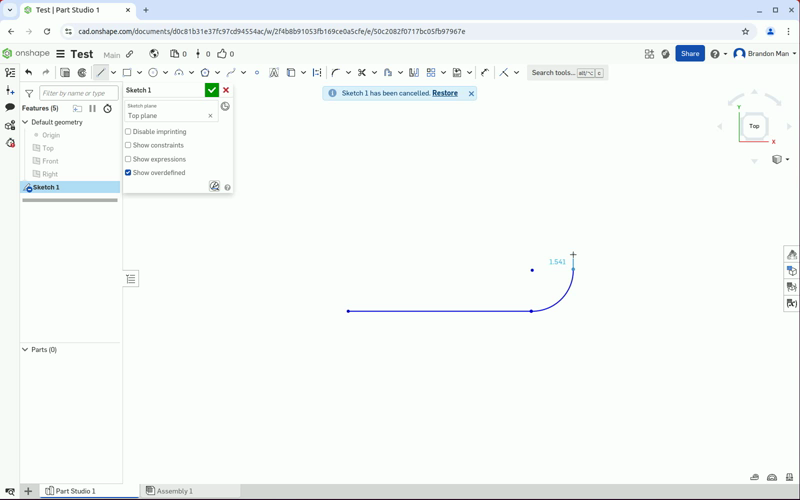
scroll(6)
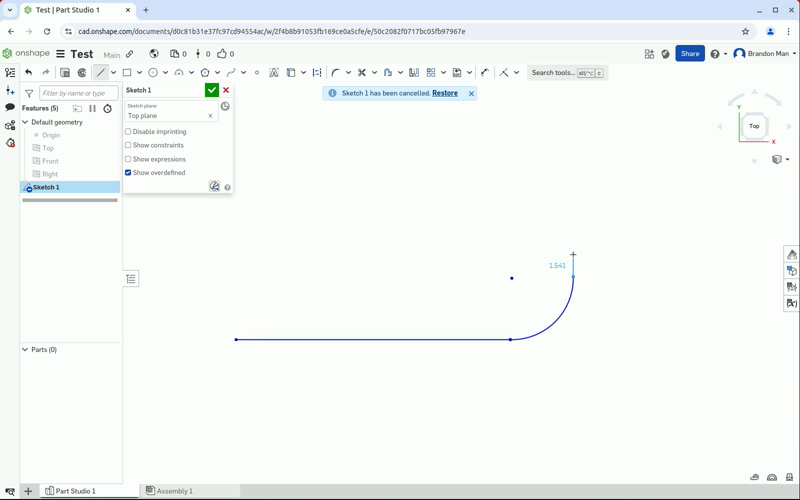
scroll(6)
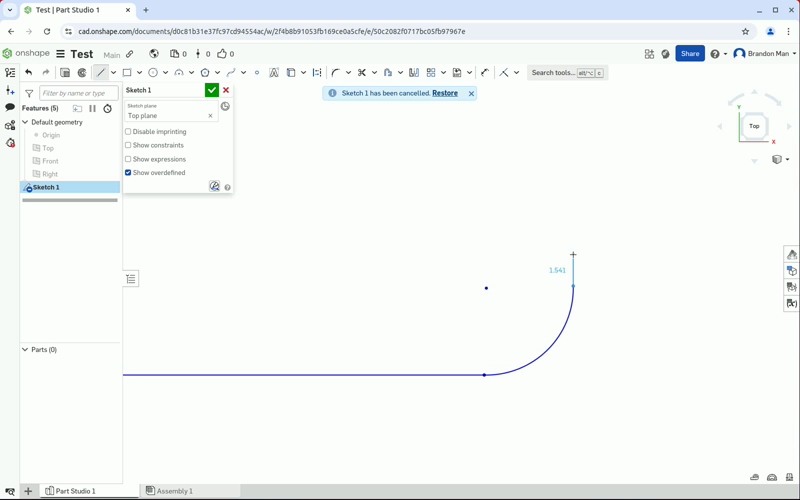
scroll(6)
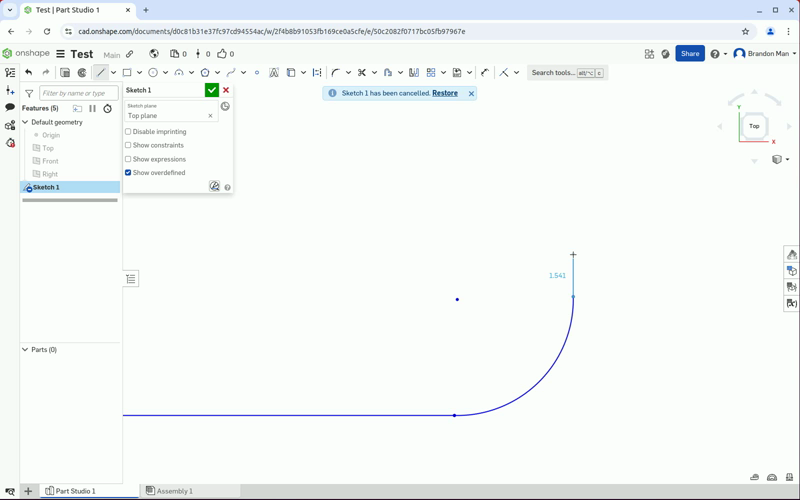
scroll(6)
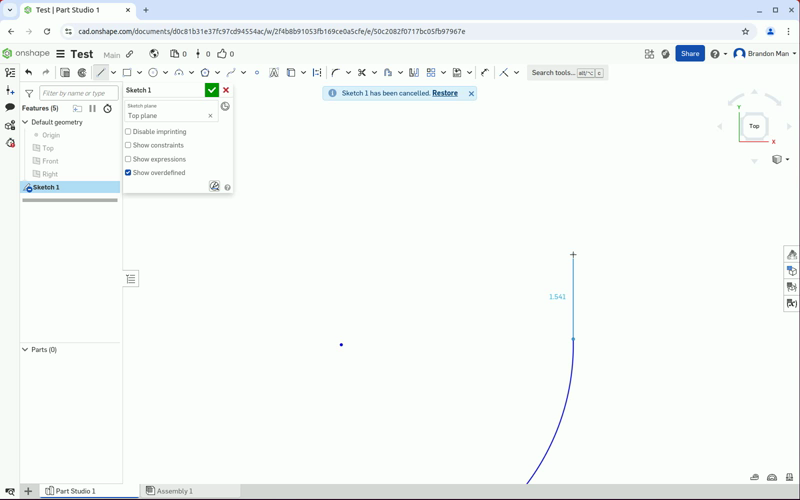
click(573, 254)
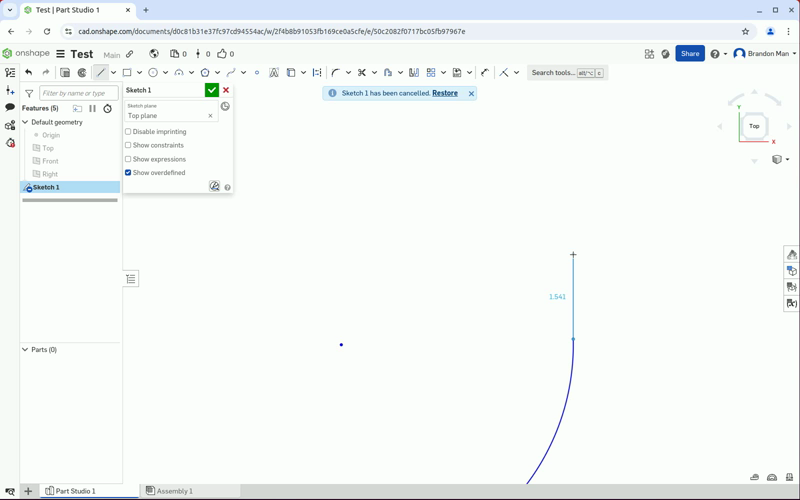
scroll(-6)
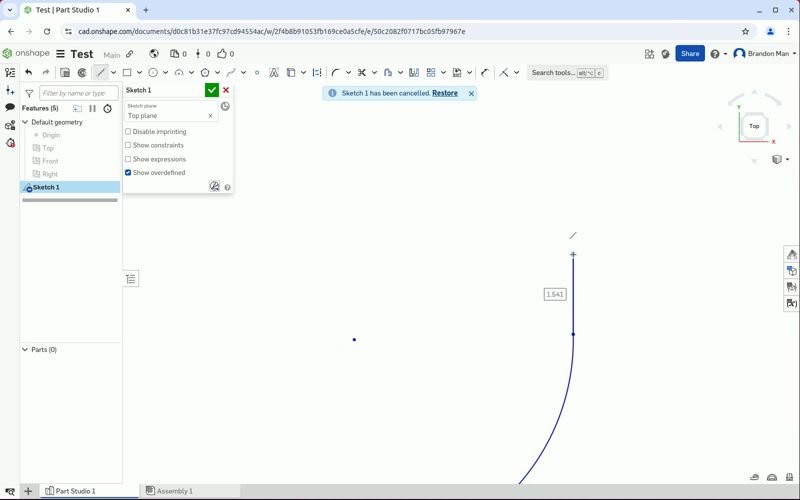
scroll(-6)
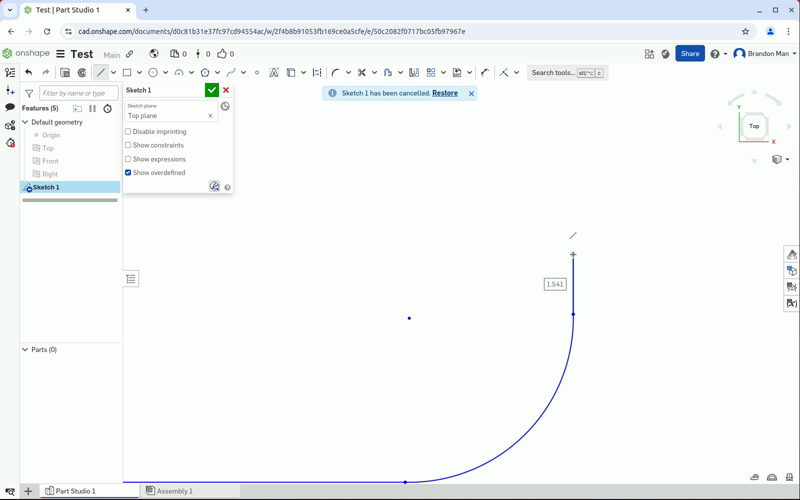
scroll(-6)
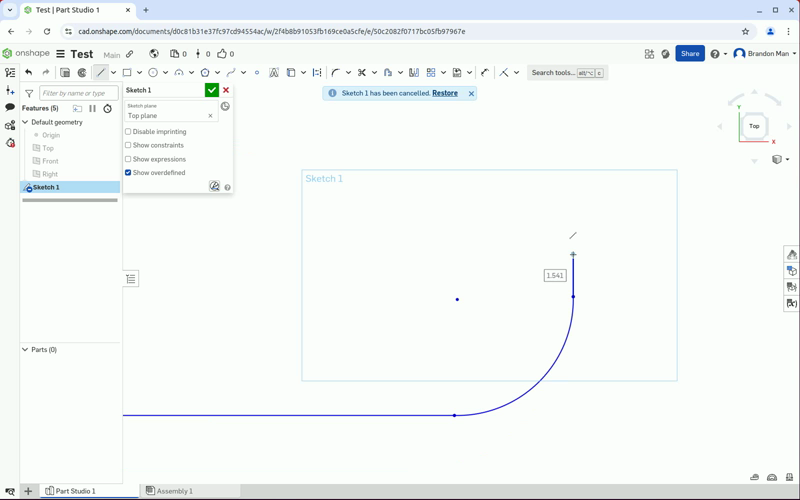
scroll(-6)
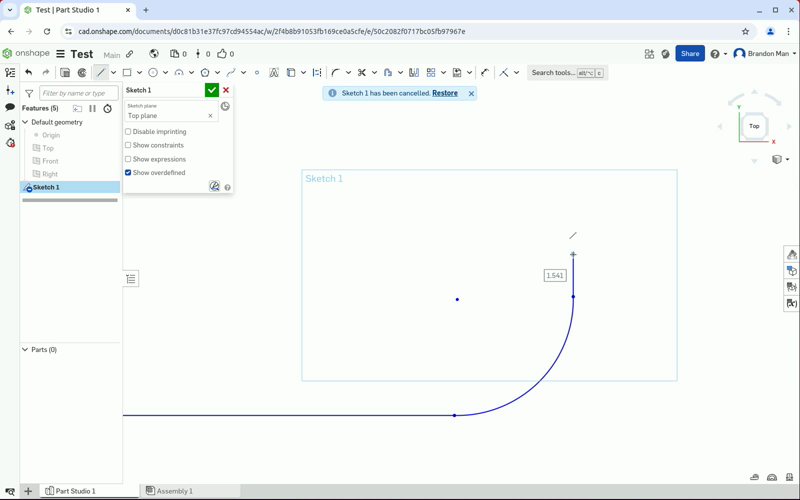
scroll(-6)
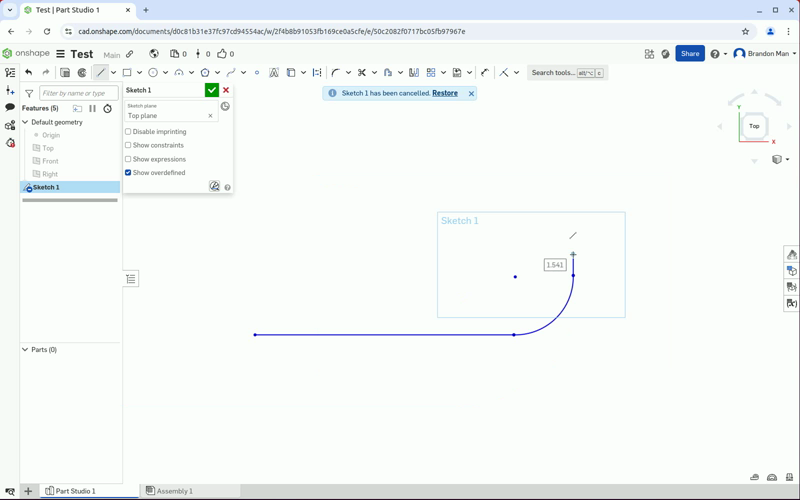
scroll(-6)
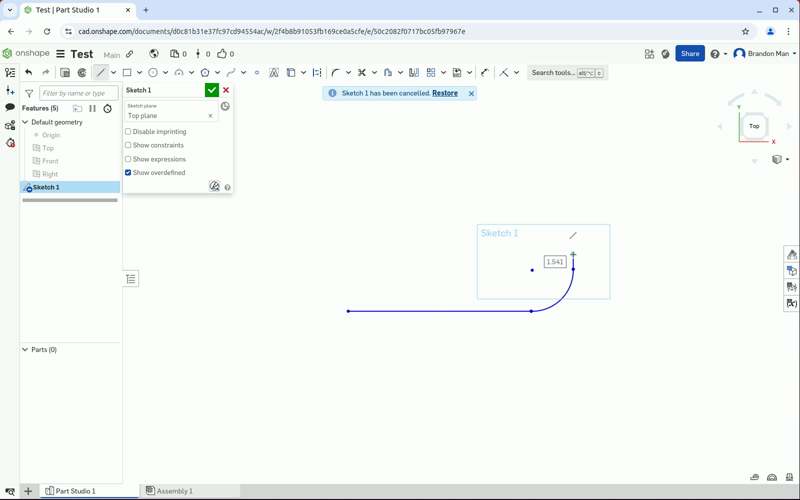
scroll(-6)
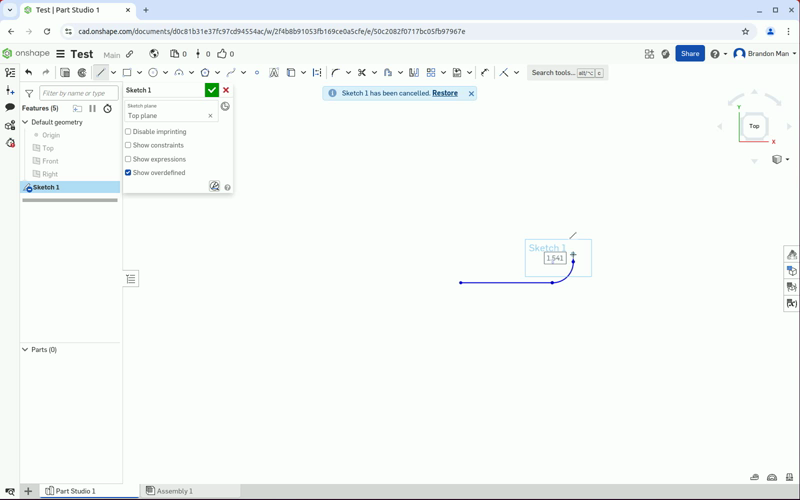
key_up(shift)
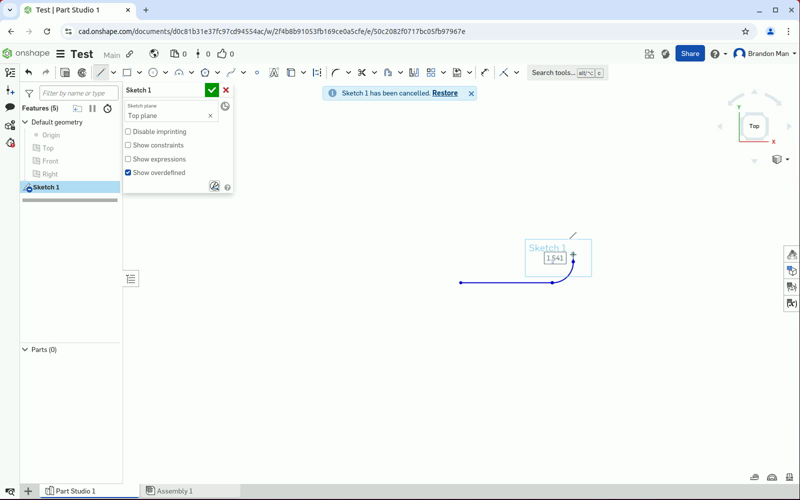
key_down(shift)
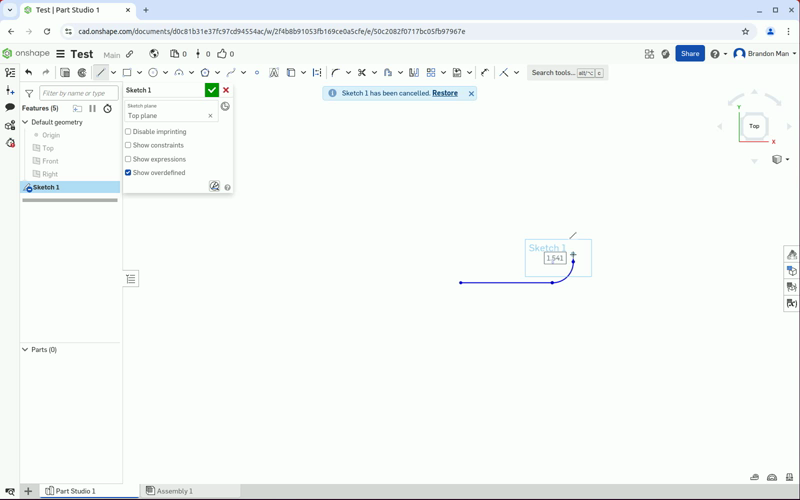
mouse_move(589, 254)
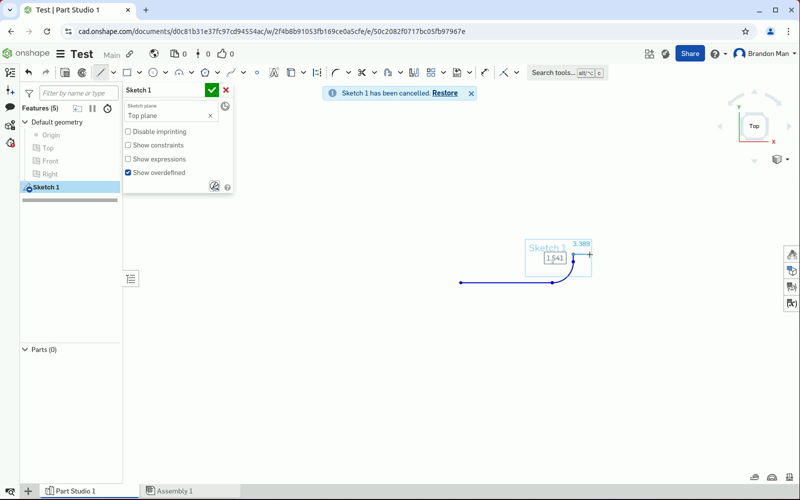
mouse_move(517, 254)
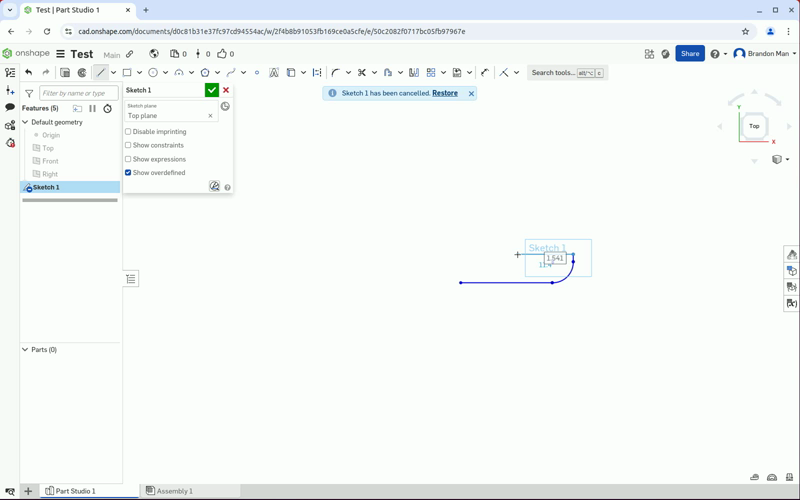
click(517, 254)
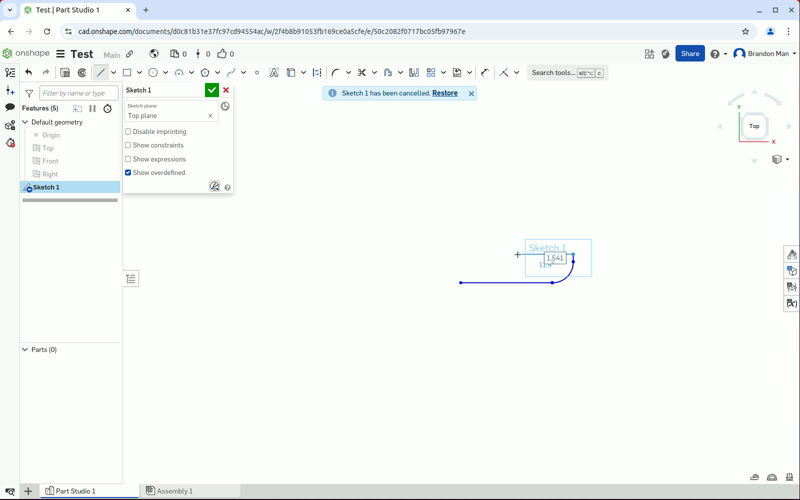
key_up(shift)
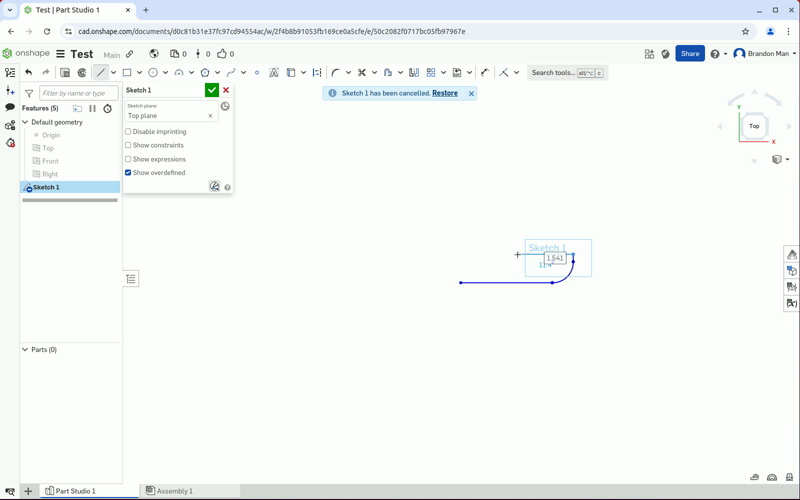
key_down(shift)
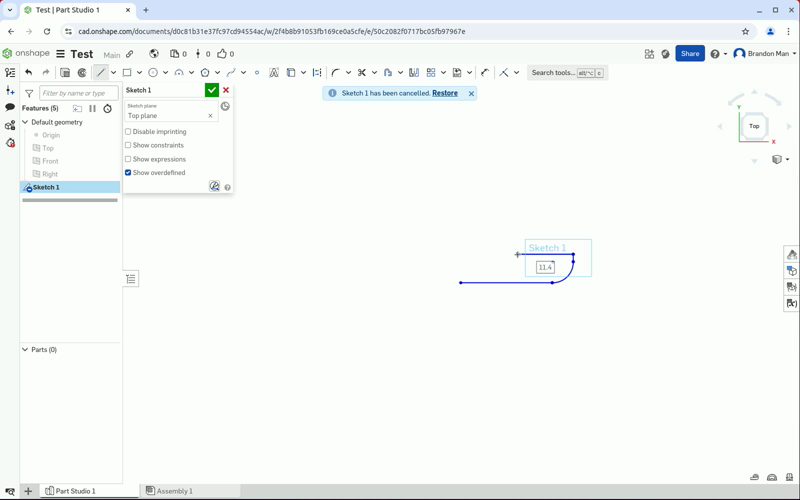
mouse_move(547, 254)
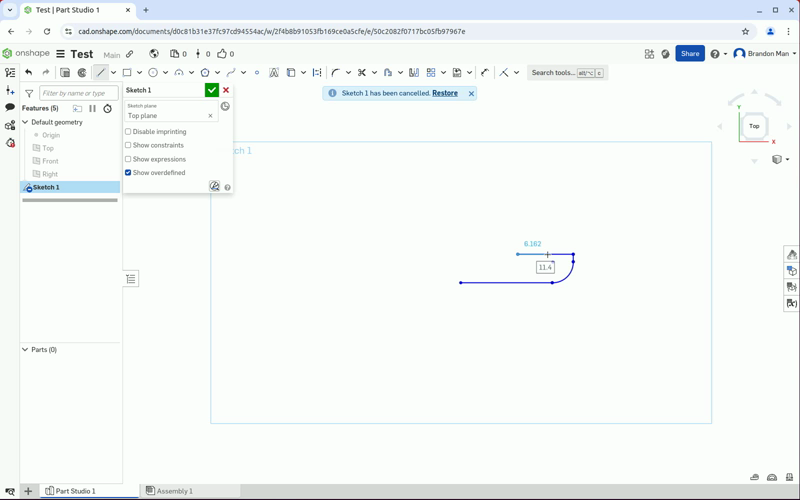
mouse_move(517, 198)
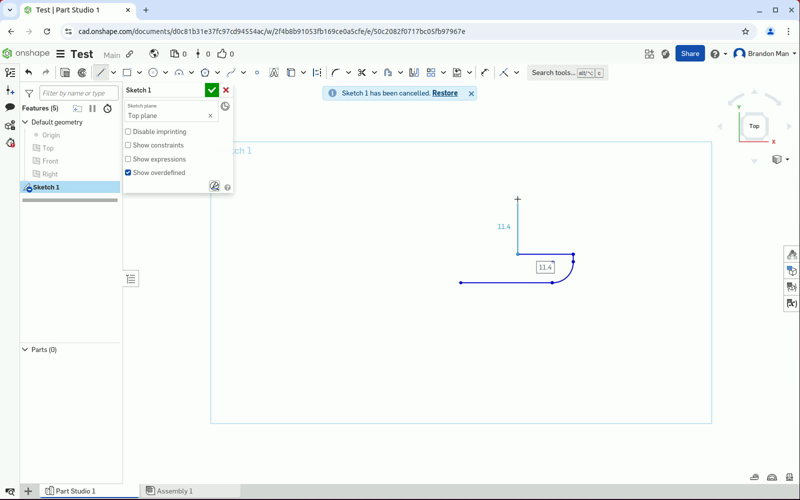
click(517, 198)
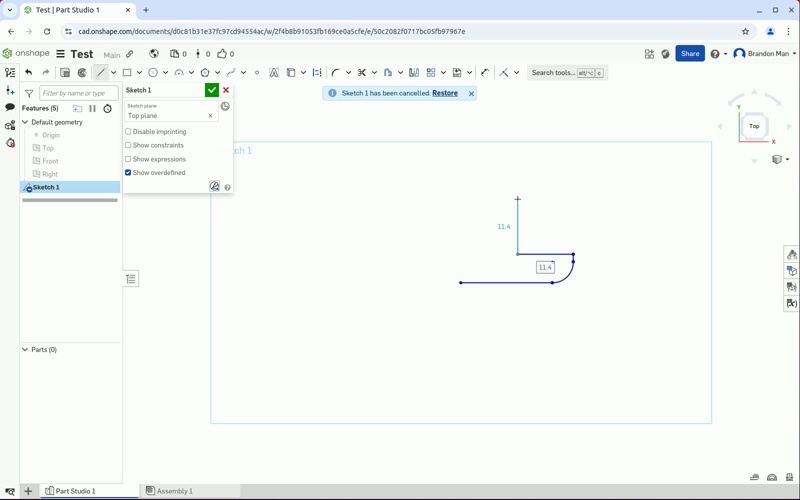
key_up(shift)
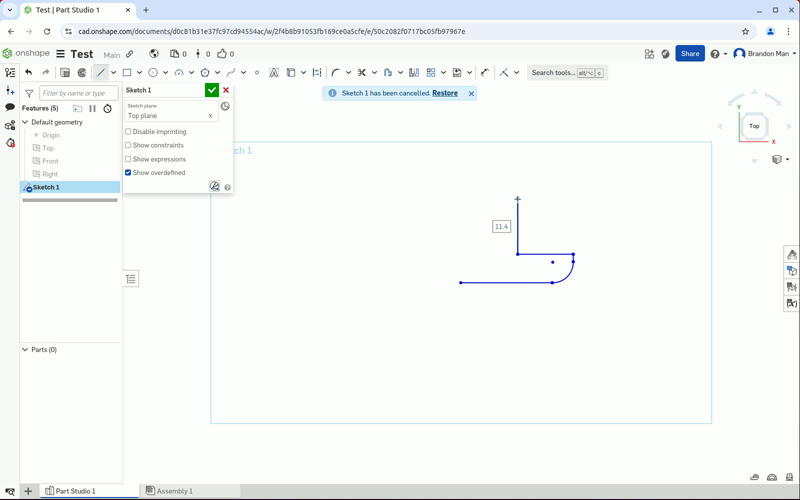
key_down(shift)
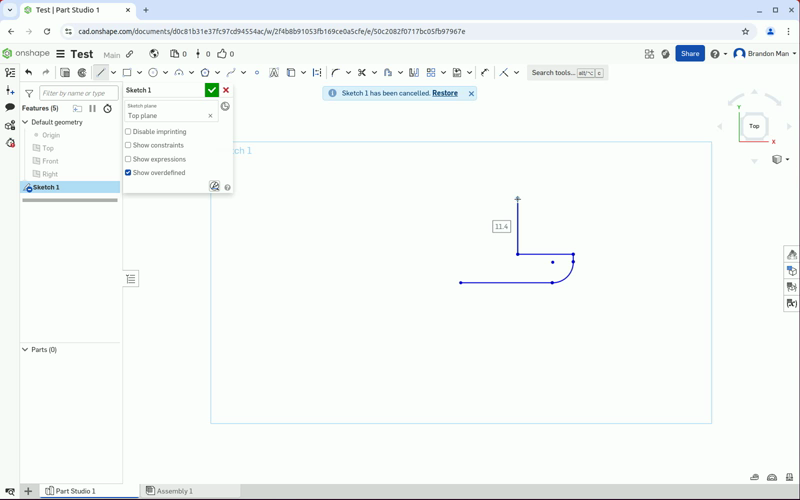
mouse_move(547, 198)
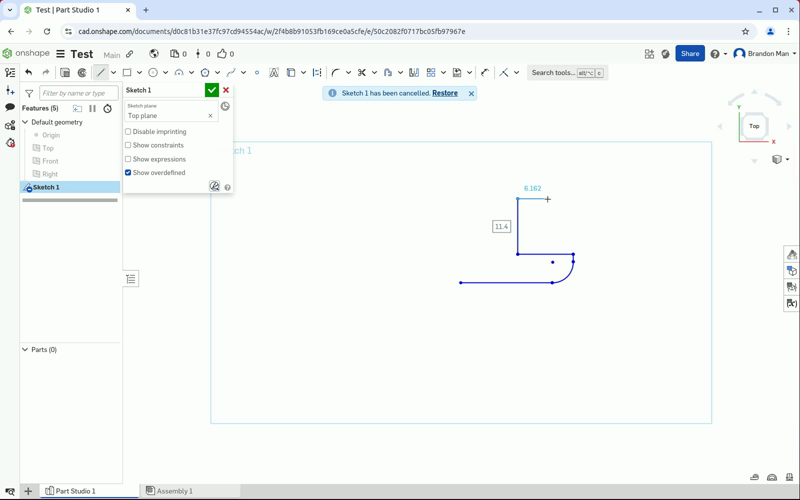
mouse_move(573, 198)
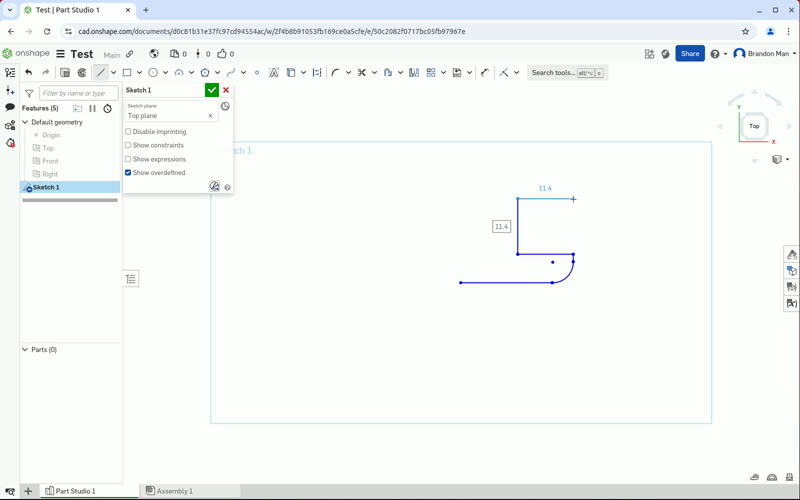
click(573, 198)
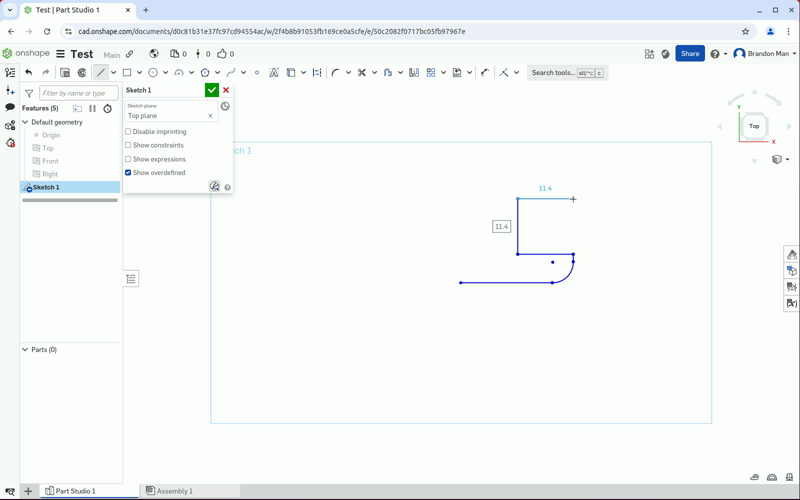
key_up(shift)
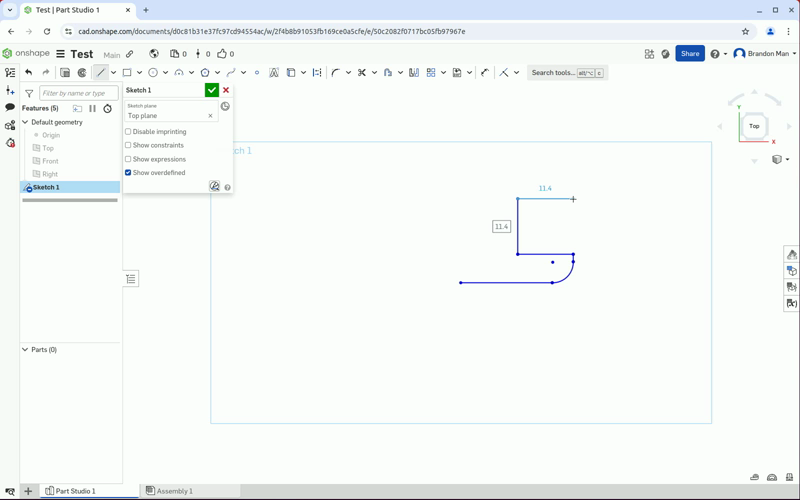
key_down(shift)
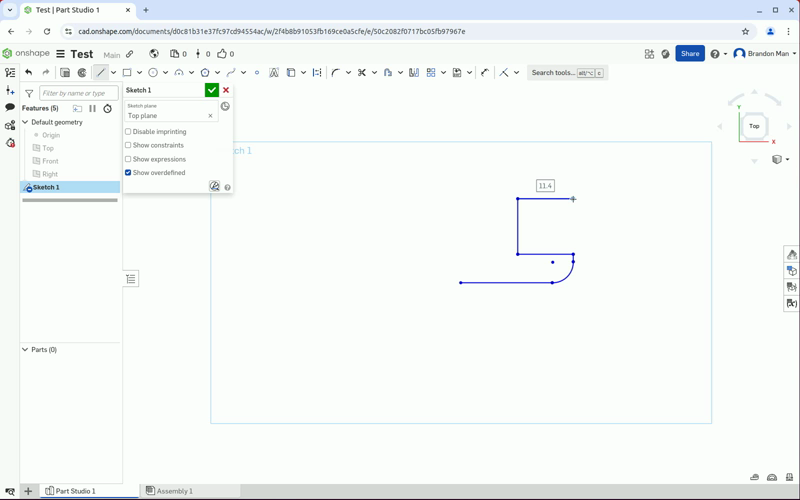
mouse_move(589, 198)
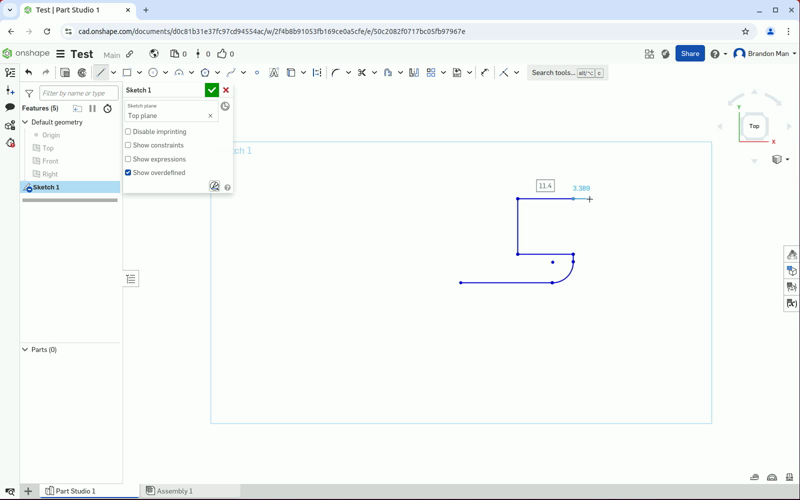
mouse_move(573, 191)
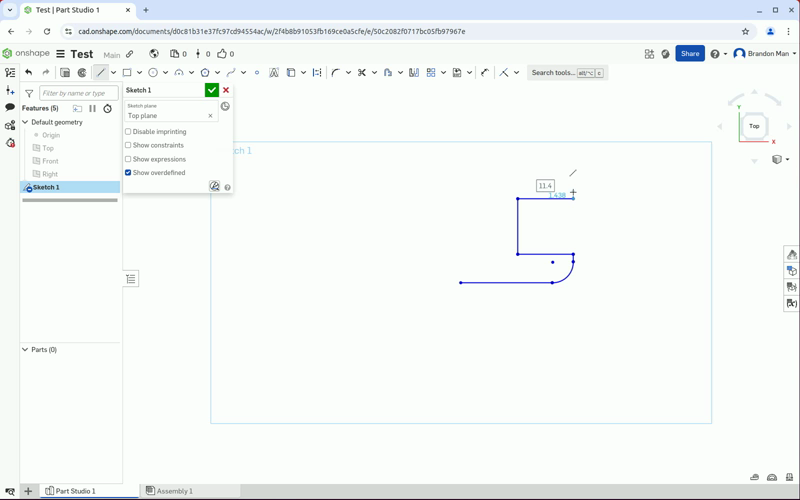
scroll(6)
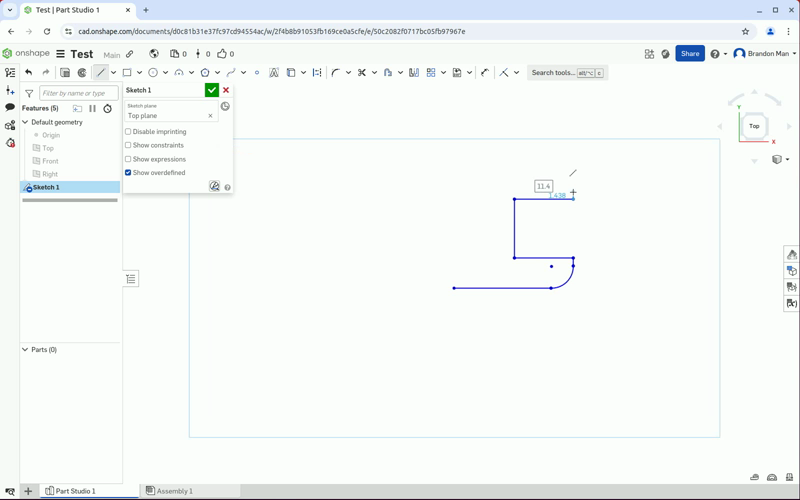
scroll(6)
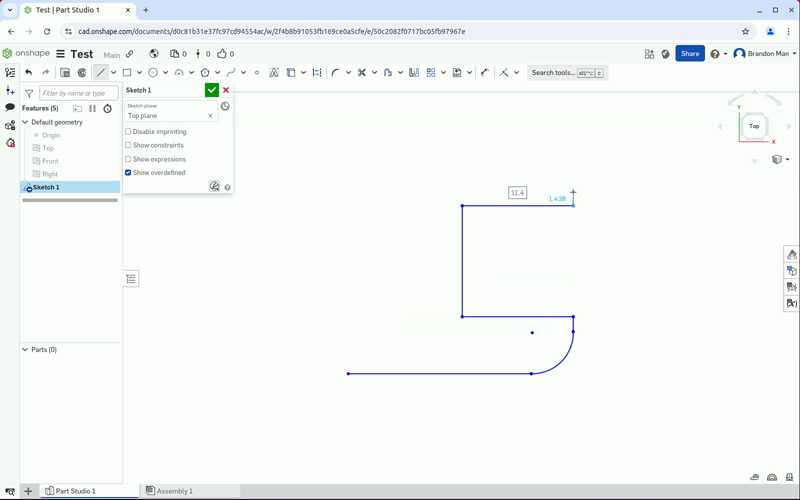
scroll(6)
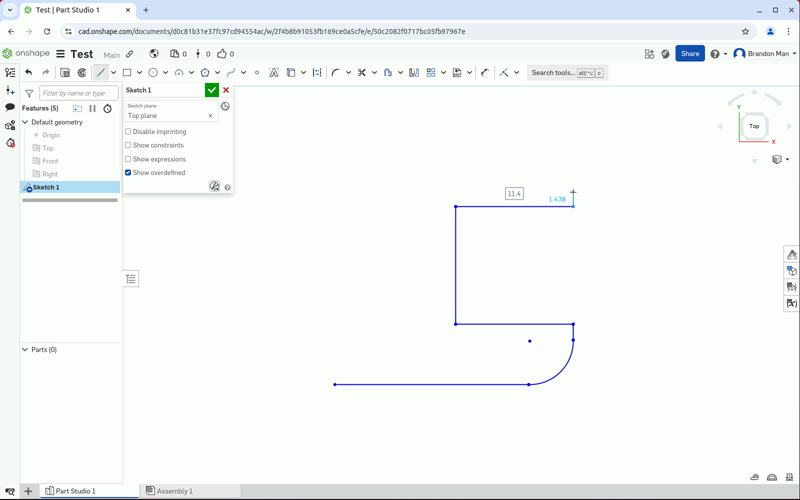
scroll(6)
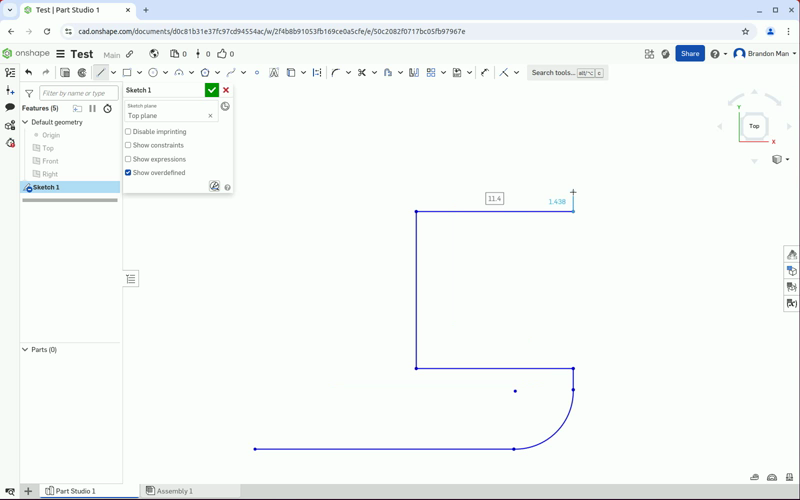
scroll(6)
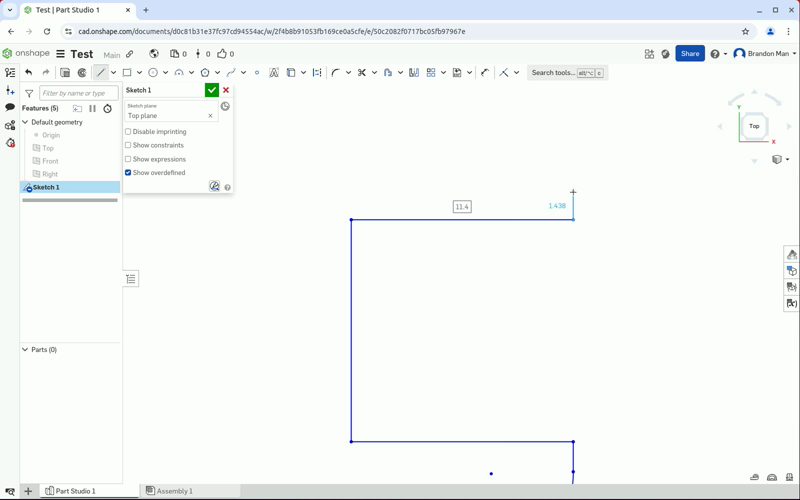
scroll(6)
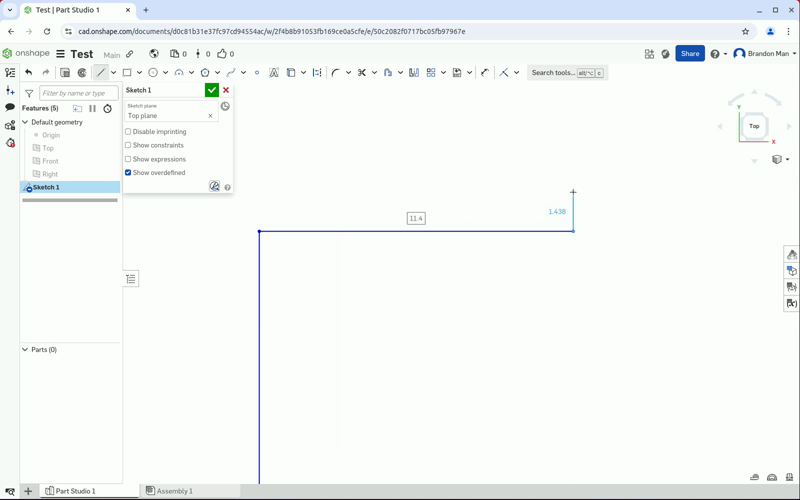
scroll(6)
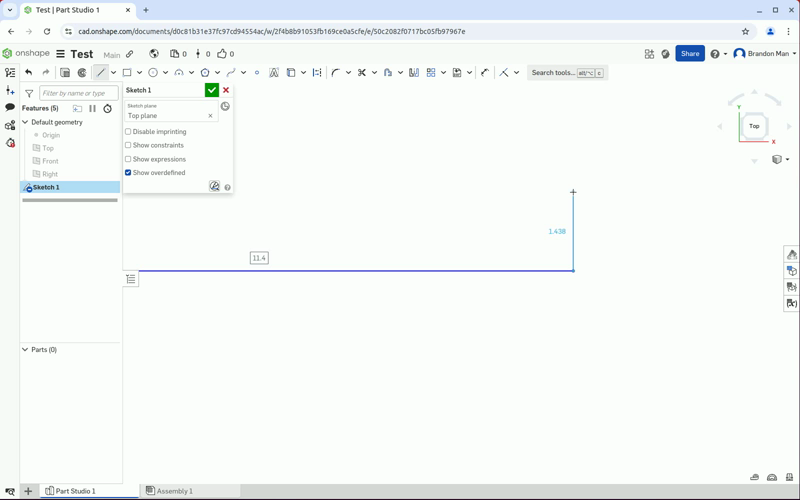
click(573, 191)
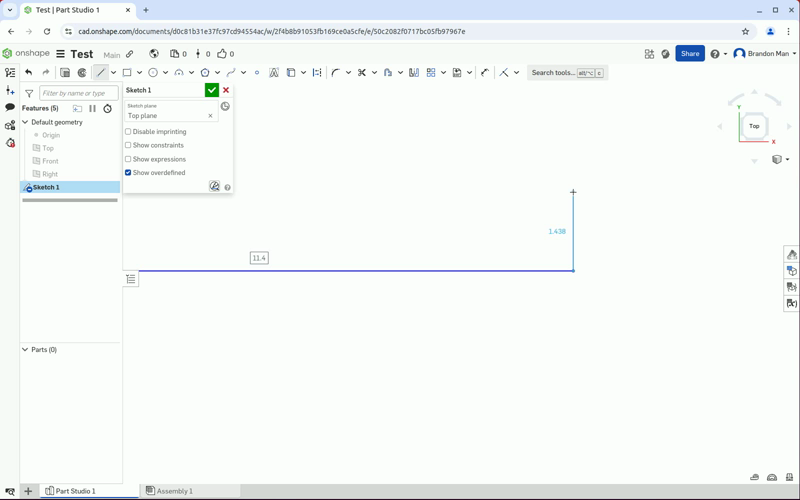
scroll(-6)
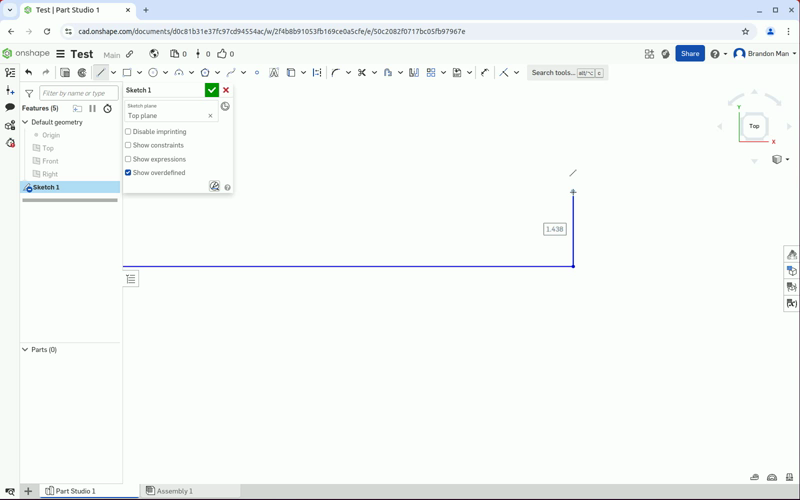
scroll(-6)
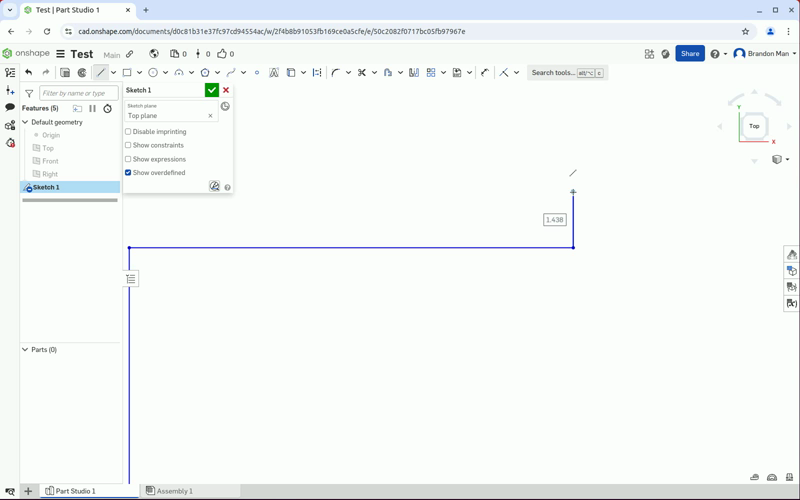
scroll(-6)
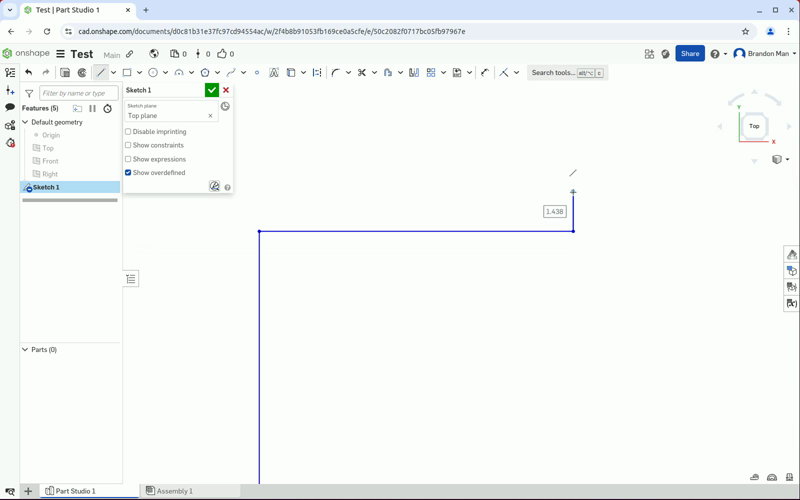
scroll(-6)
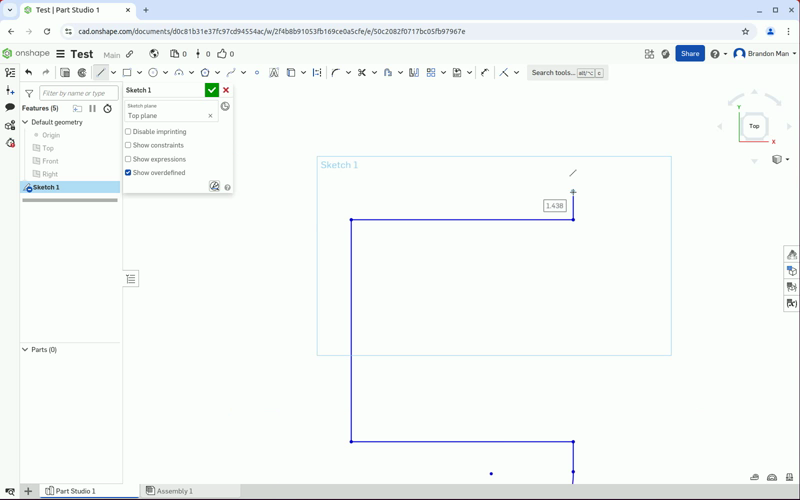
scroll(-6)
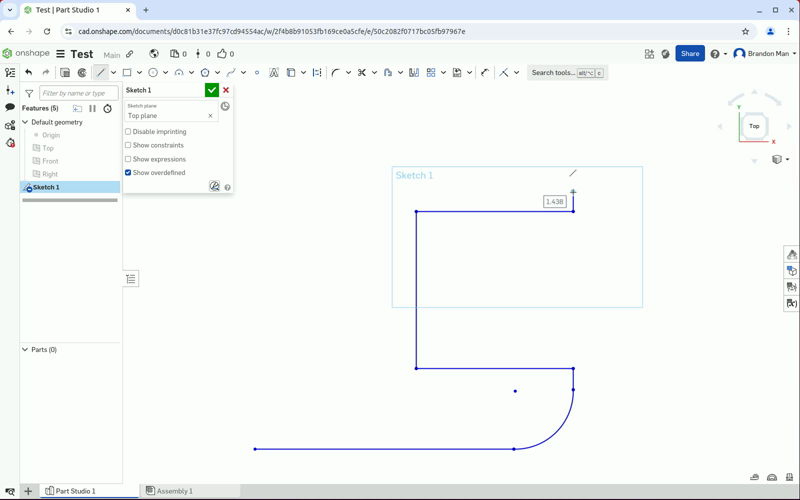
scroll(-6)
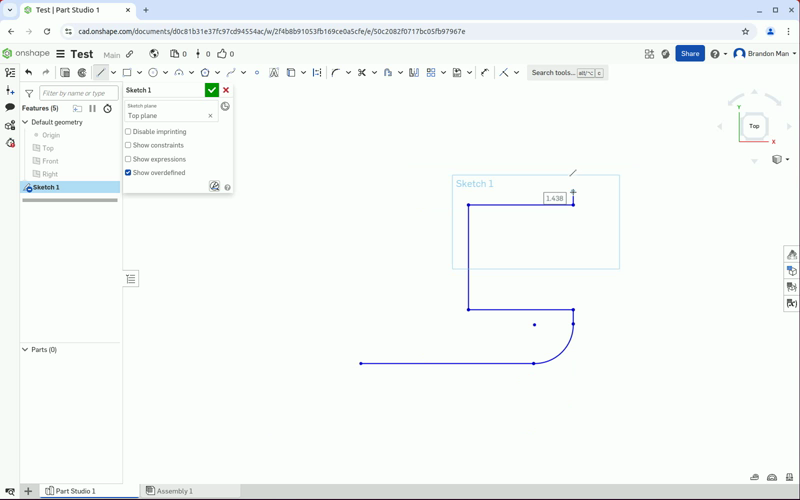
scroll(-6)
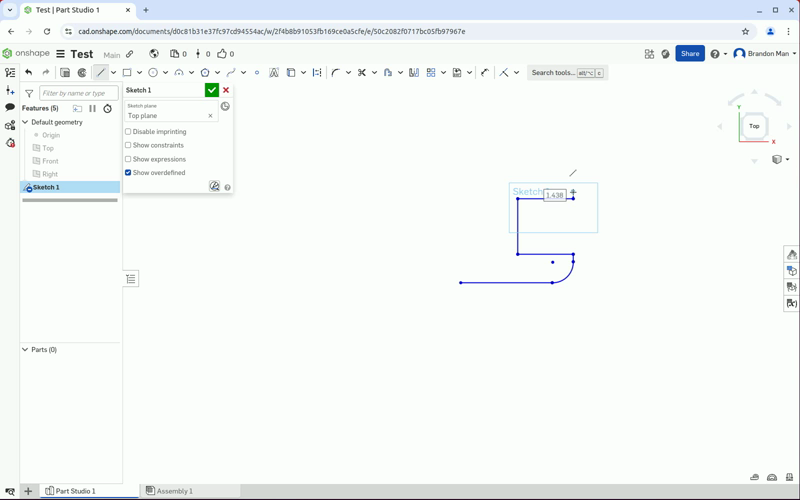
key_up(shift)
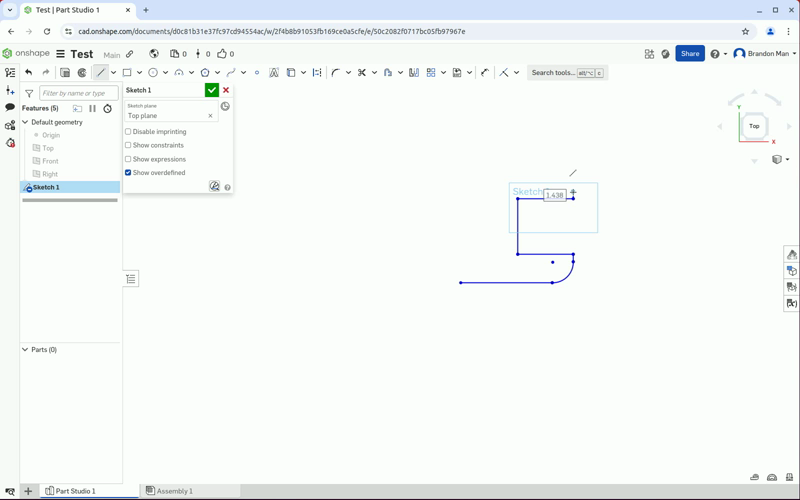
key(esc)
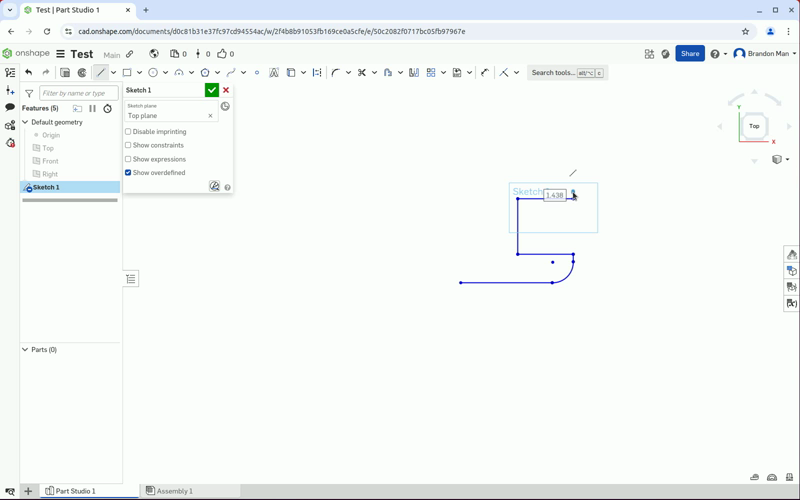
key(a)
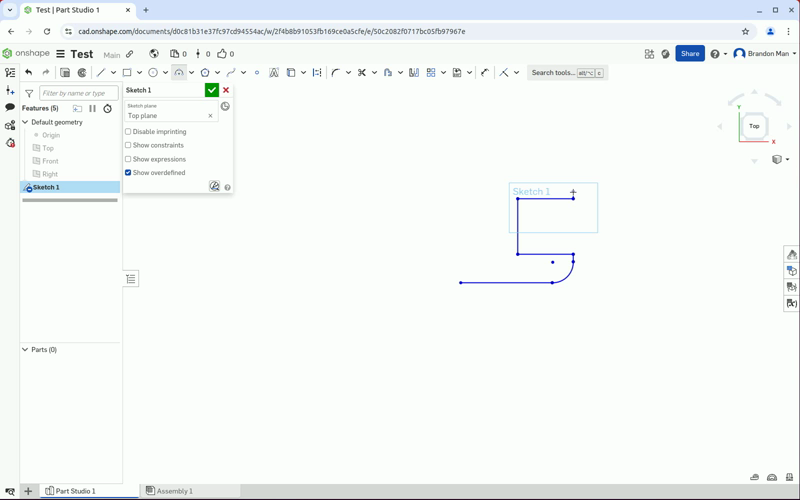
mouse_move(573, 191)
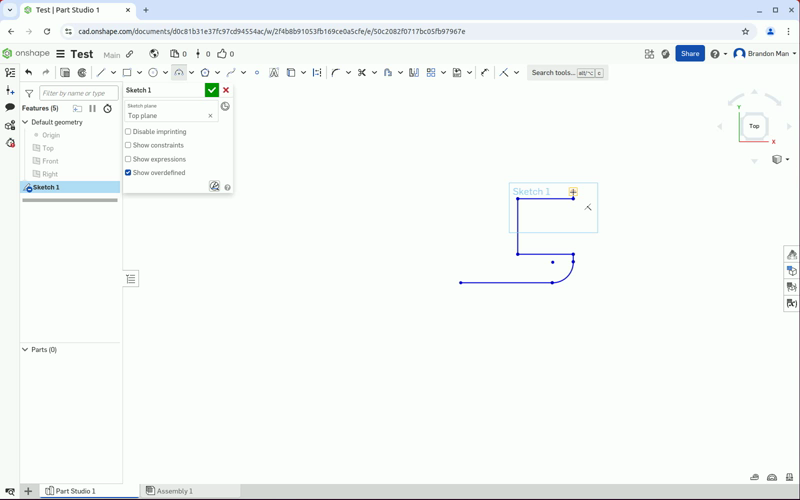
click(573, 191)
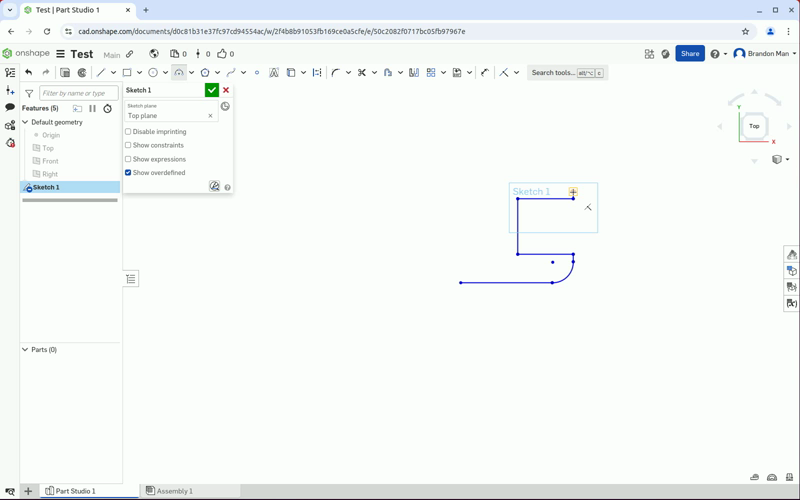
key_down(shift)
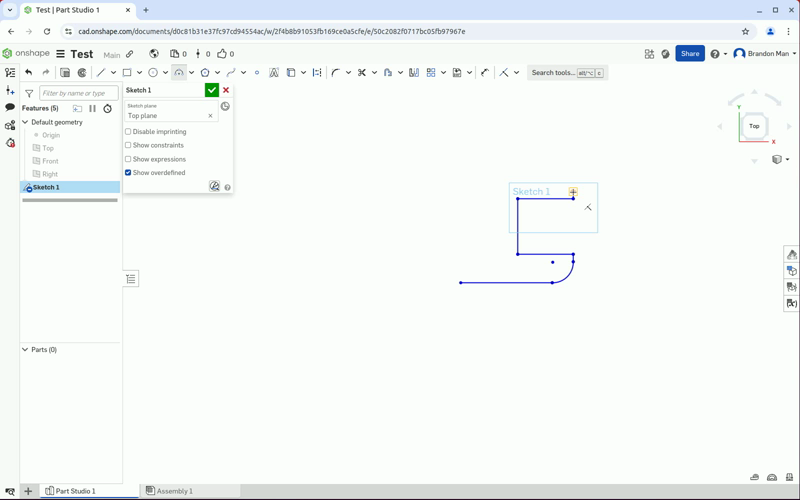
mouse_move(552, 170)
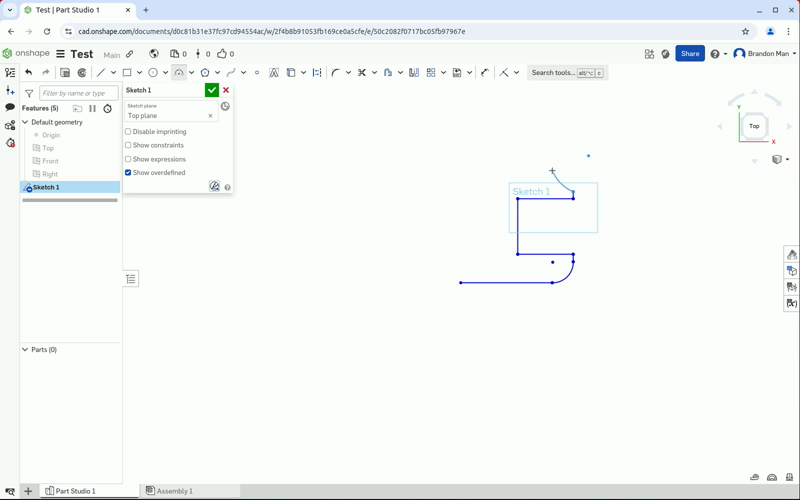
click(552, 170)
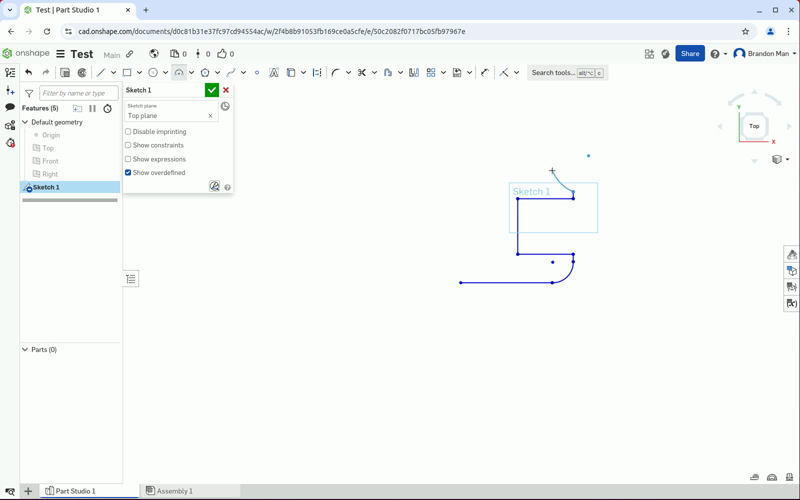
mouse_move(567, 176)
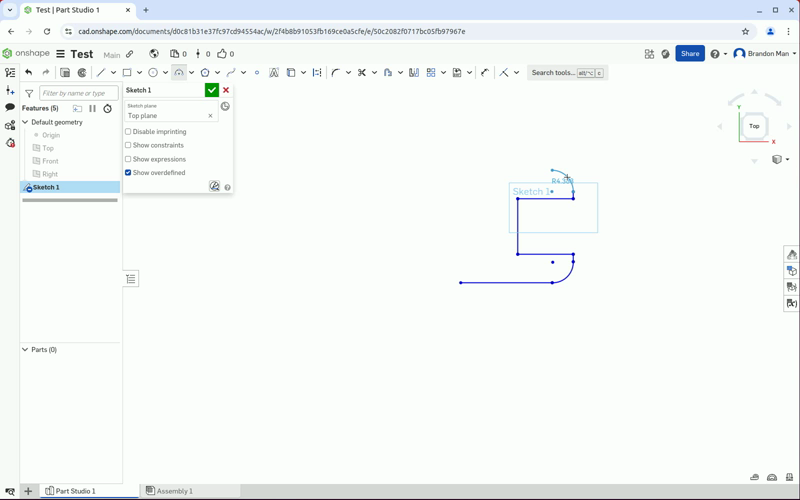
click(567, 176)
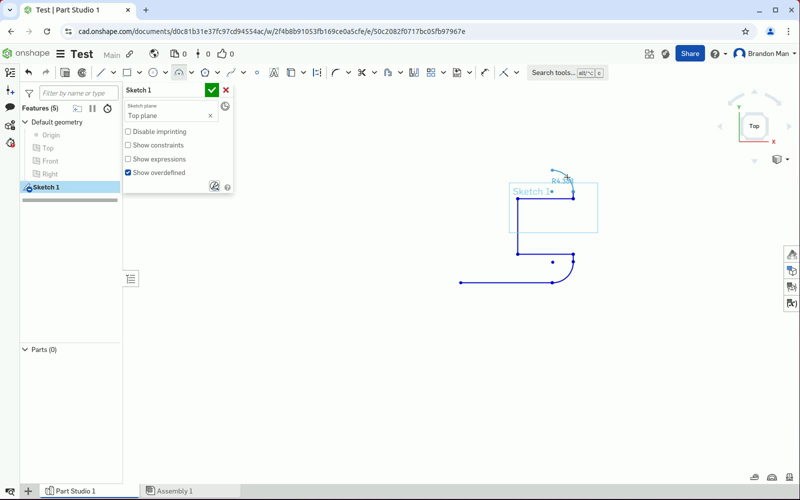
key_up(shift)
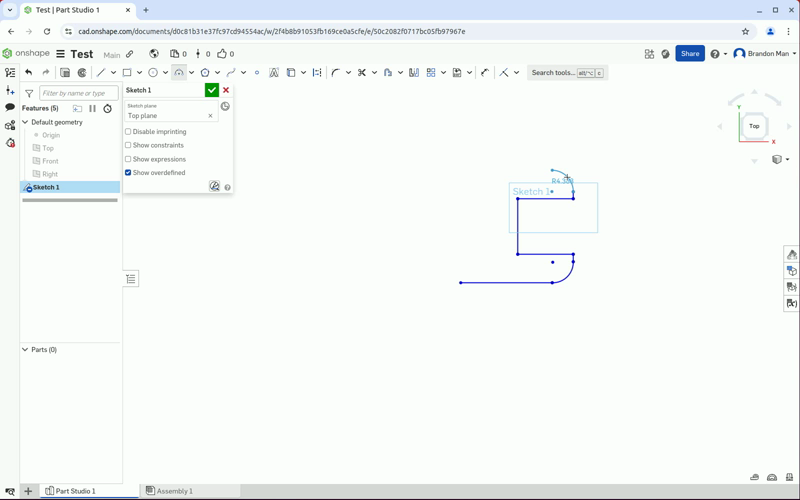
key(esc)
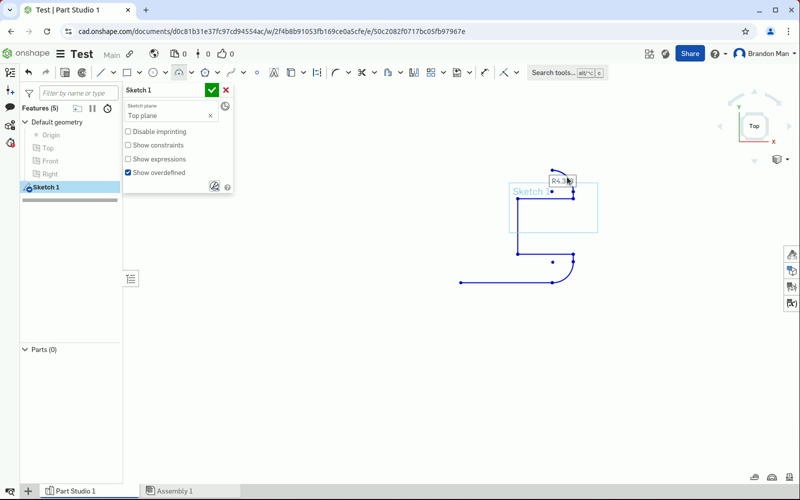
key(l)
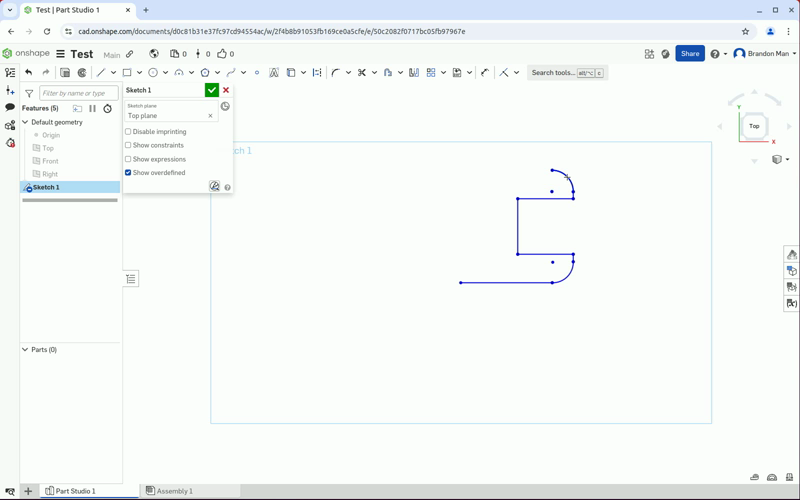
mouse_move(552, 170)
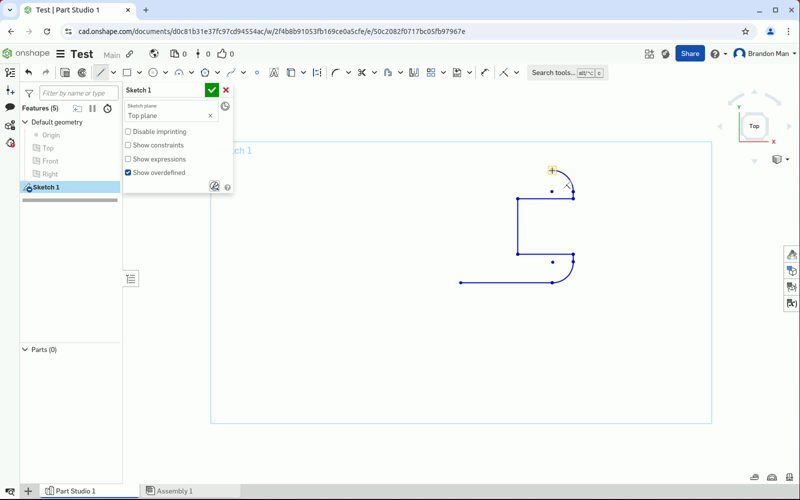
click(552, 170)
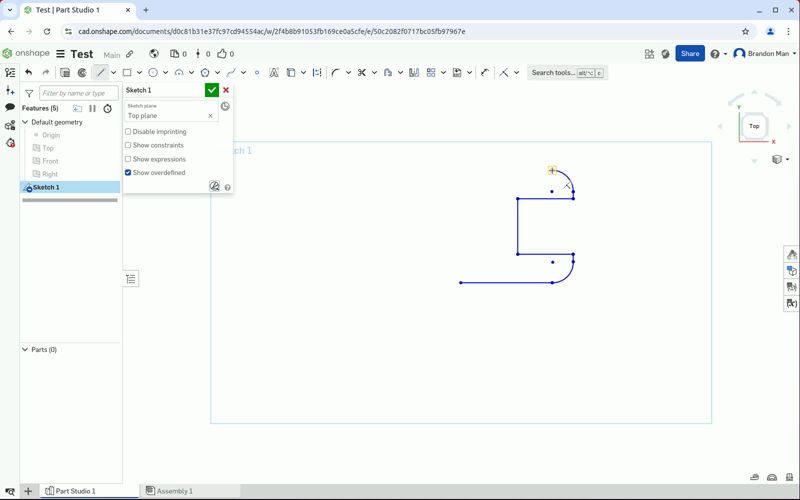
key_down(shift)
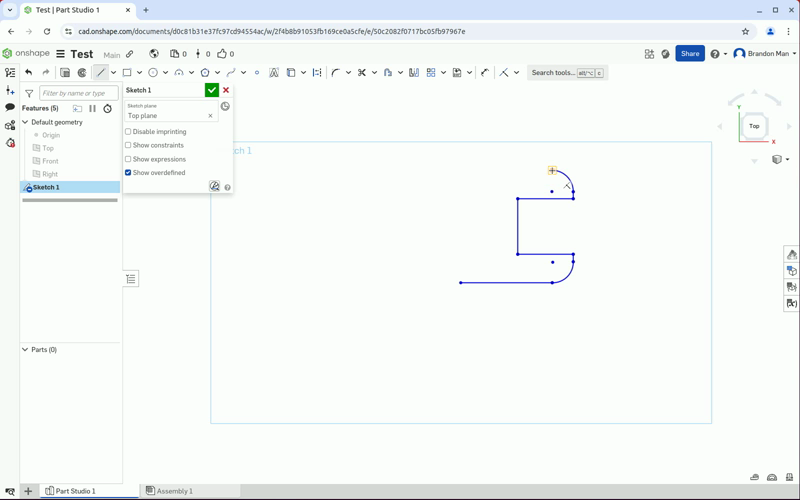
mouse_move(460, 170)
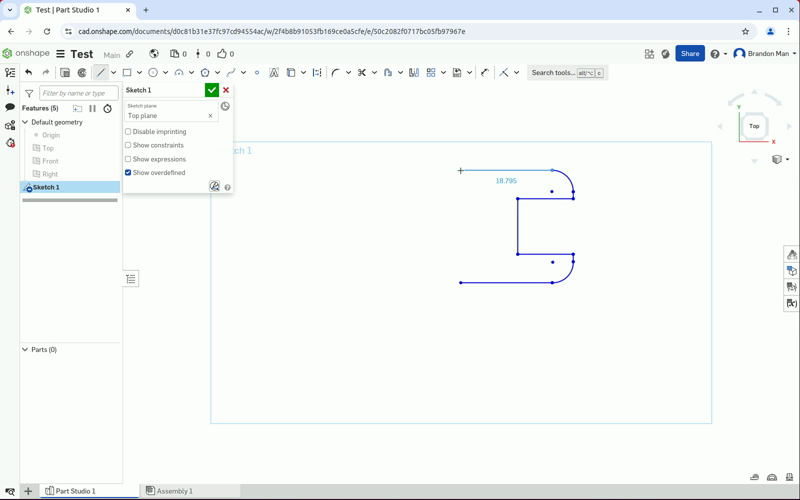
click(460, 170)
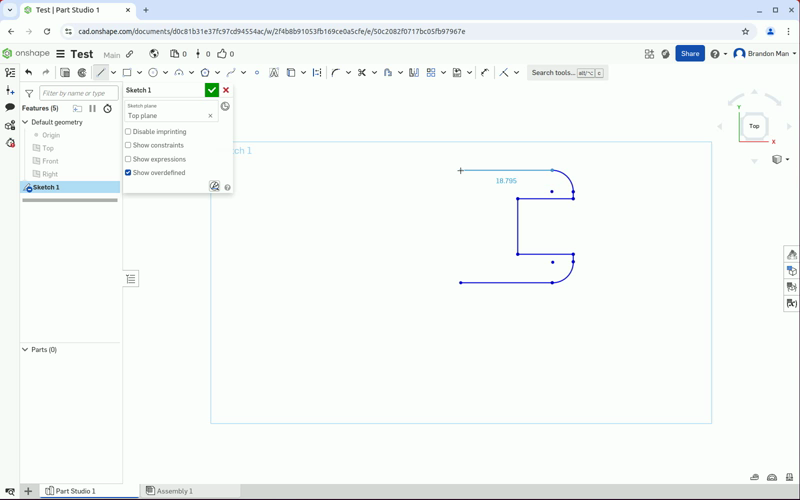
key_up(shift)
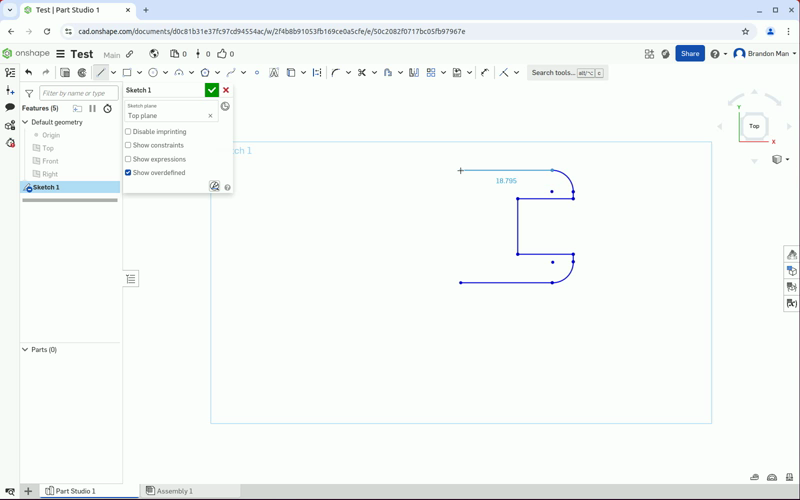
key_down(shift)
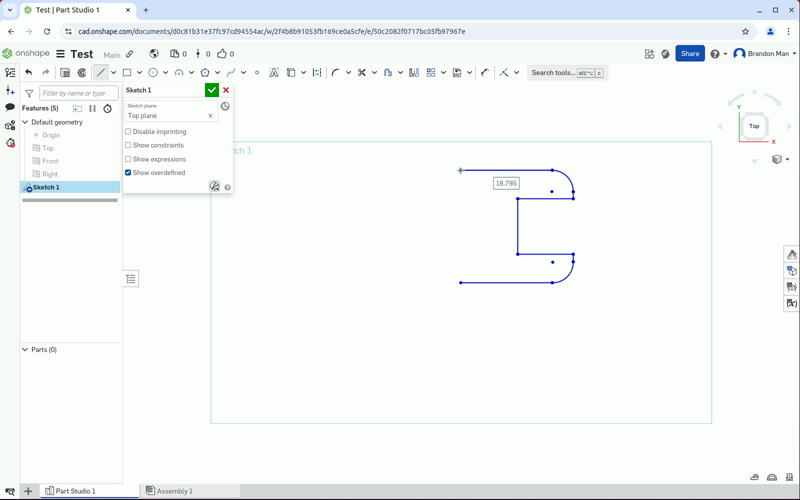
mouse_move(460, 282)
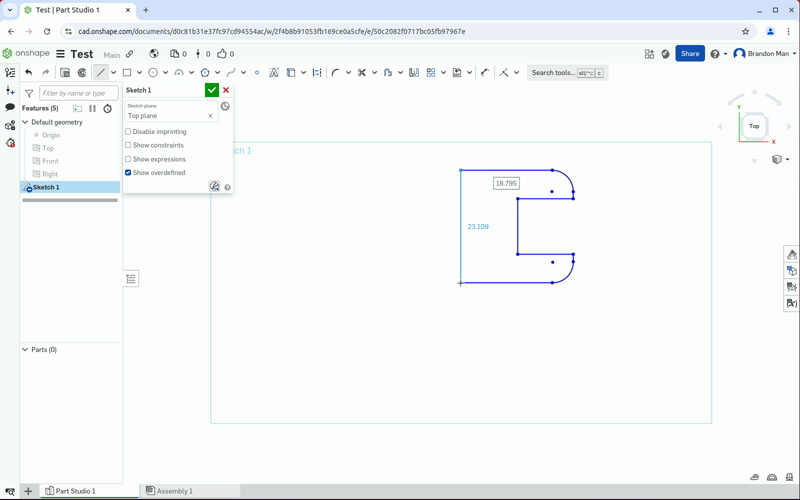
key_up(shift)
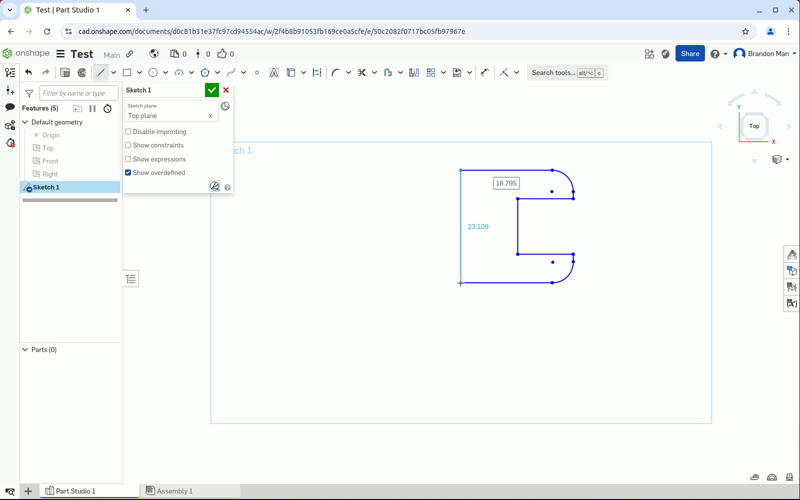
click(460, 282)
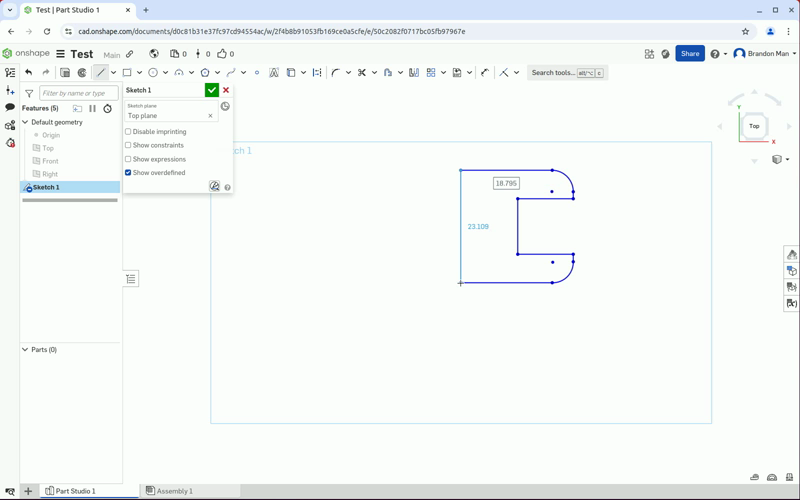
key(esc)
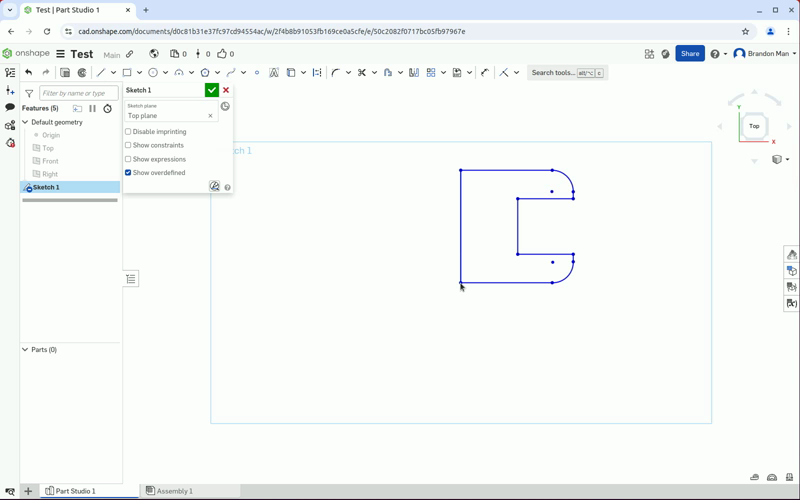
mouse_move(564, 191)
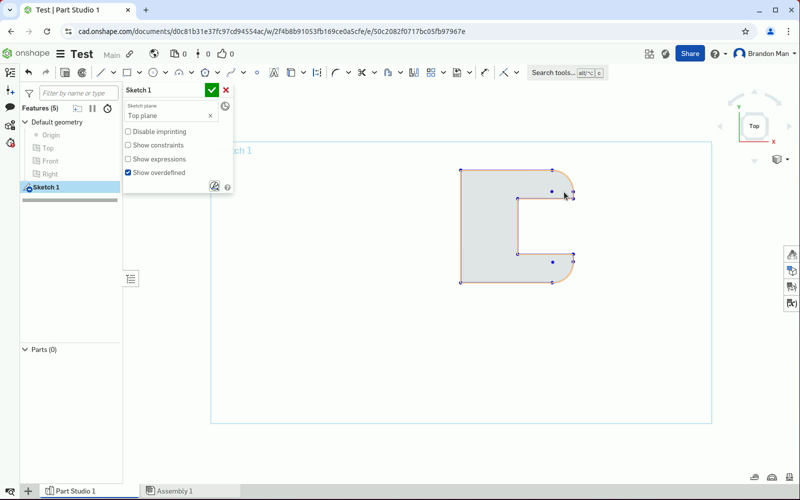
click(564, 191)
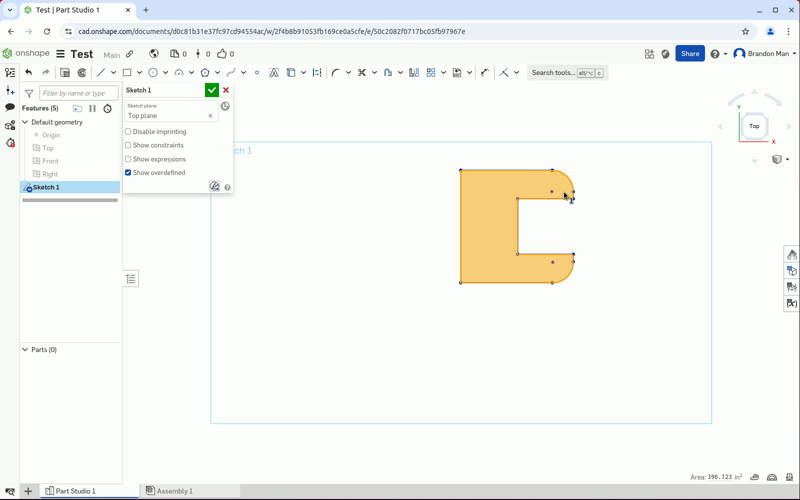
mouse_move(73, 352)
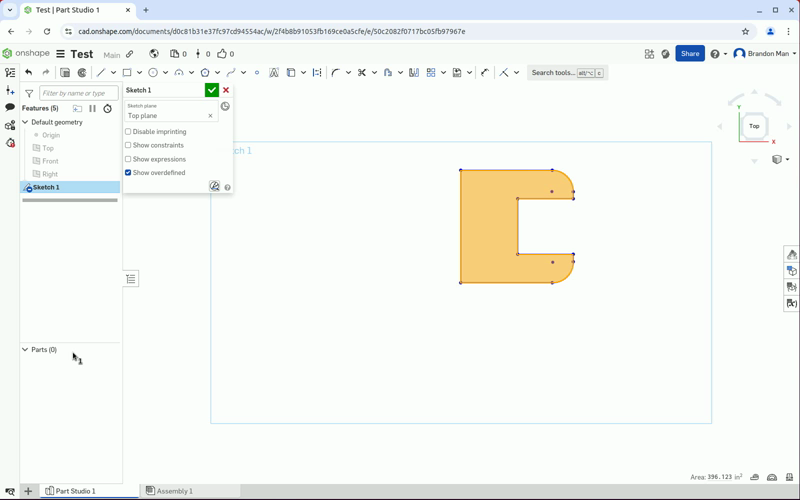
key(shift+y)
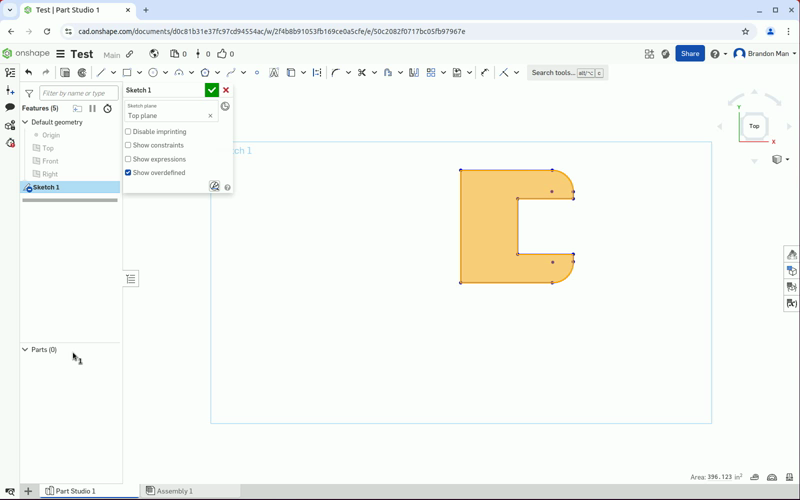
key(shift+e)
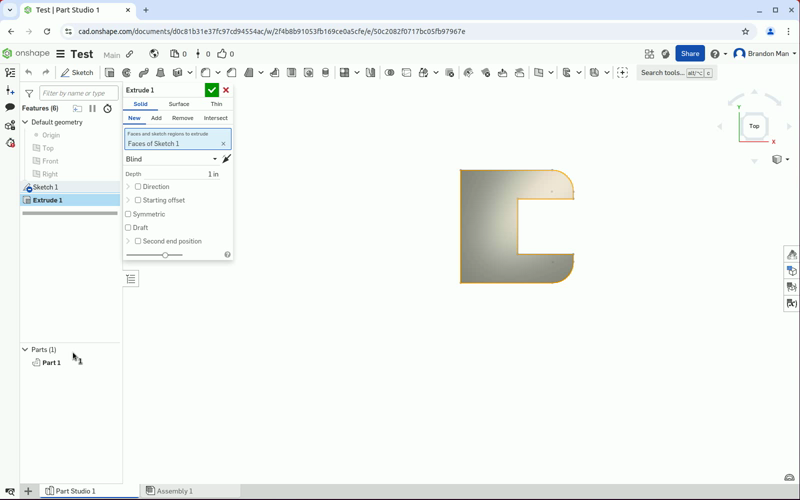
mouse_move(143, 106)
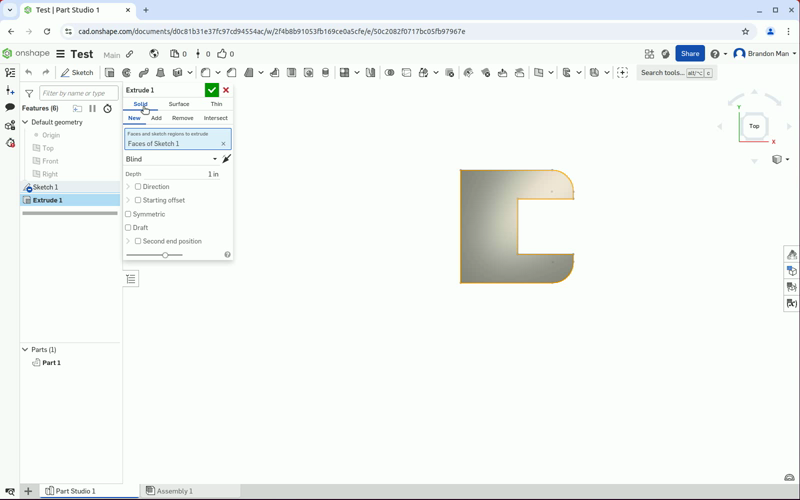
click(143, 106)
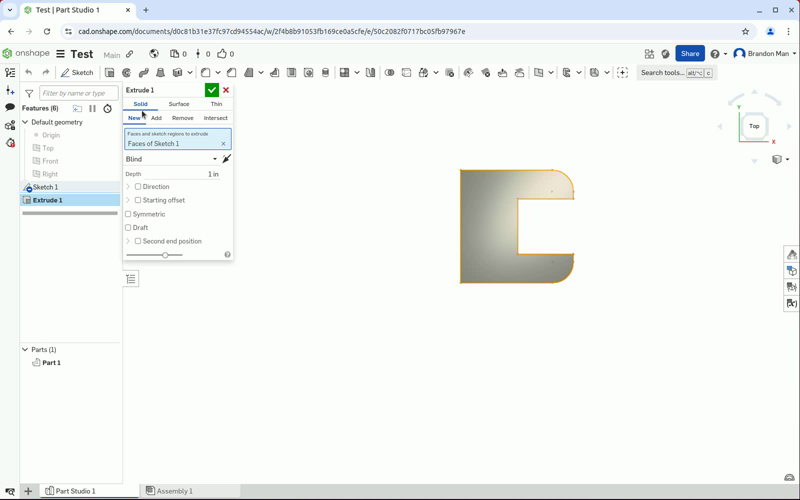
mouse_move(137, 120)
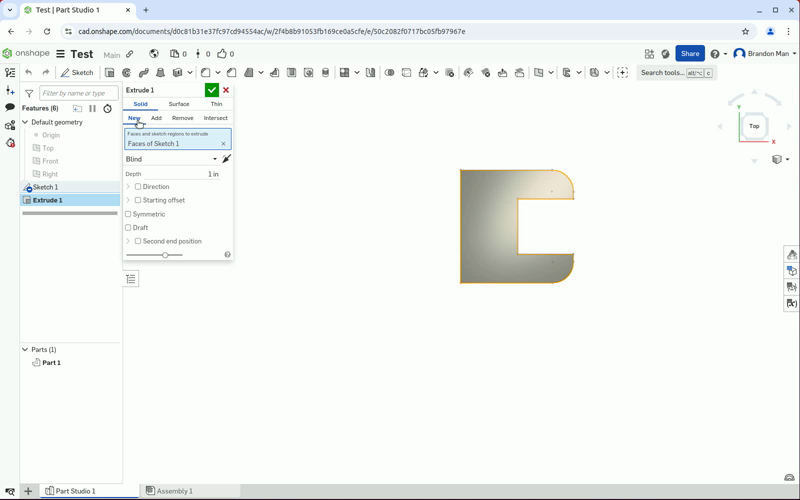
click(137, 120)
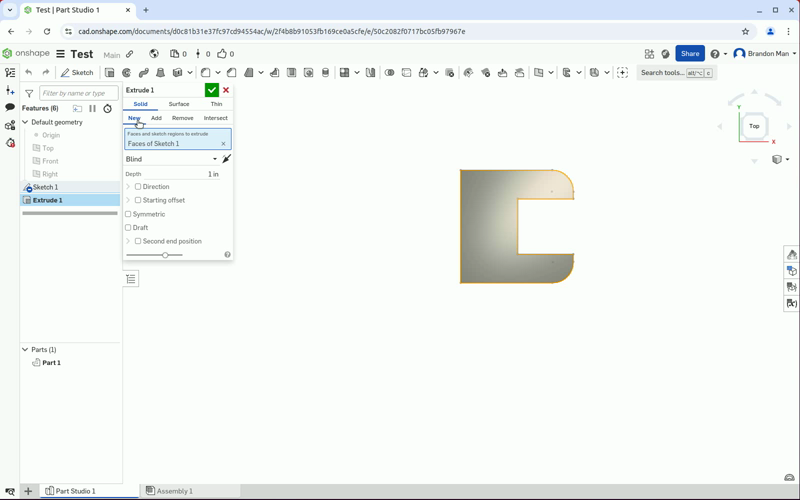
key(tab, 4)
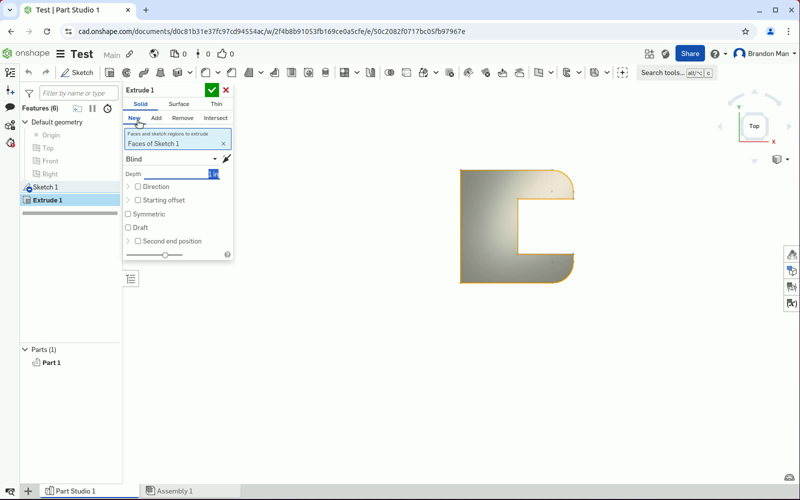
text(5.777)
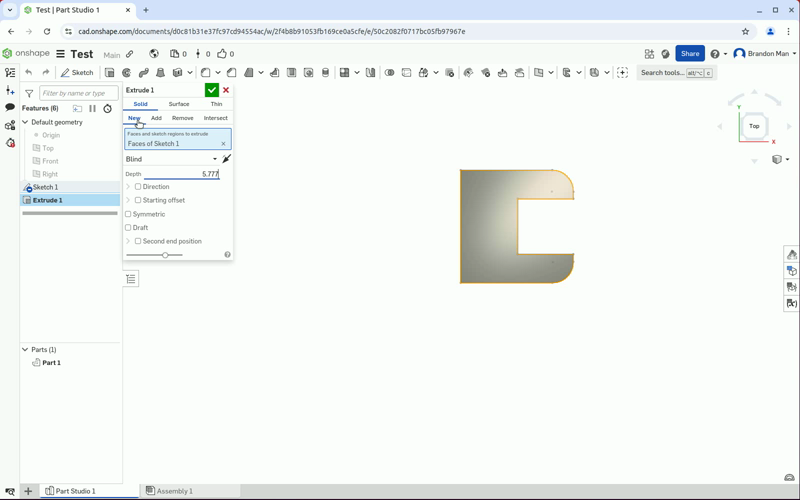
key(enter)
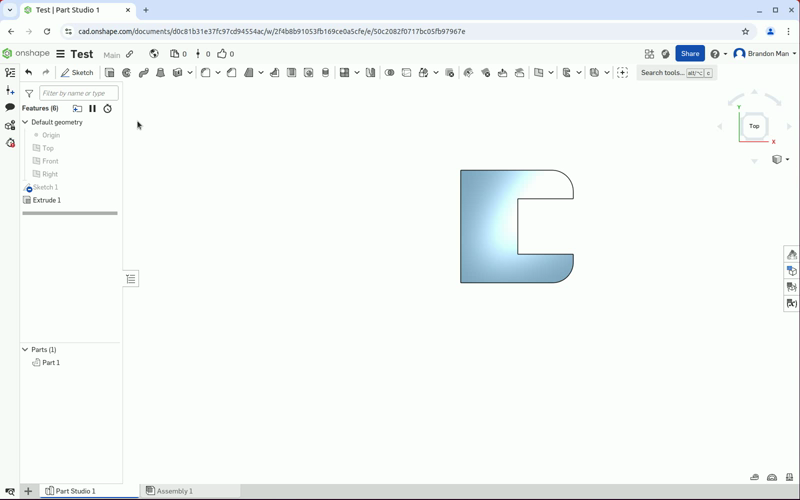
key(shift+h)
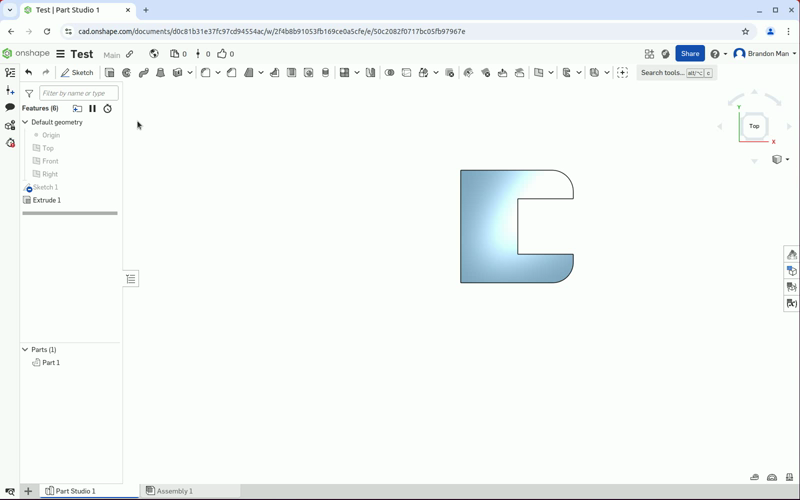
key(shift+h)
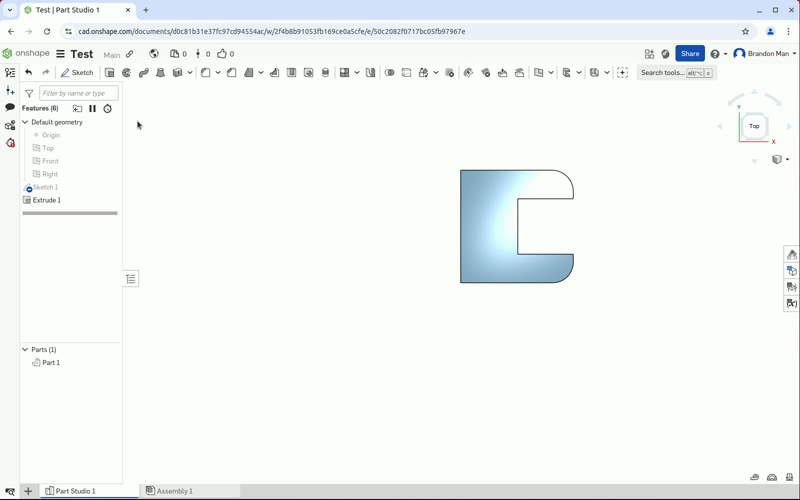
mouse_move(73, 189)
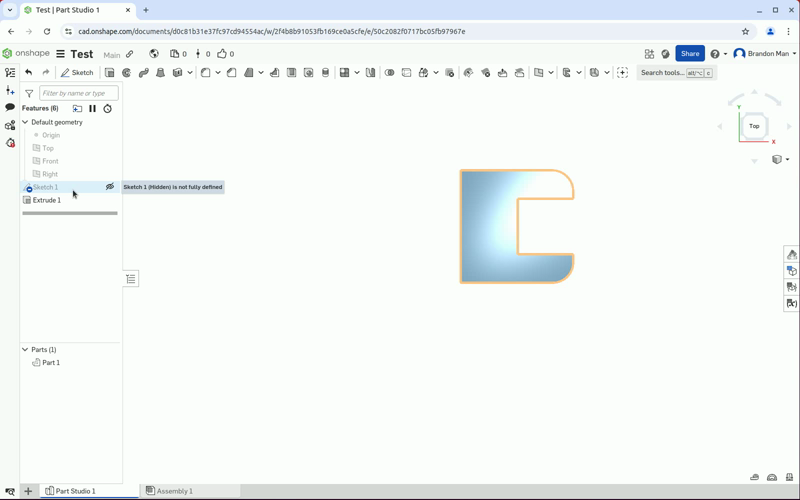
click(73, 189)
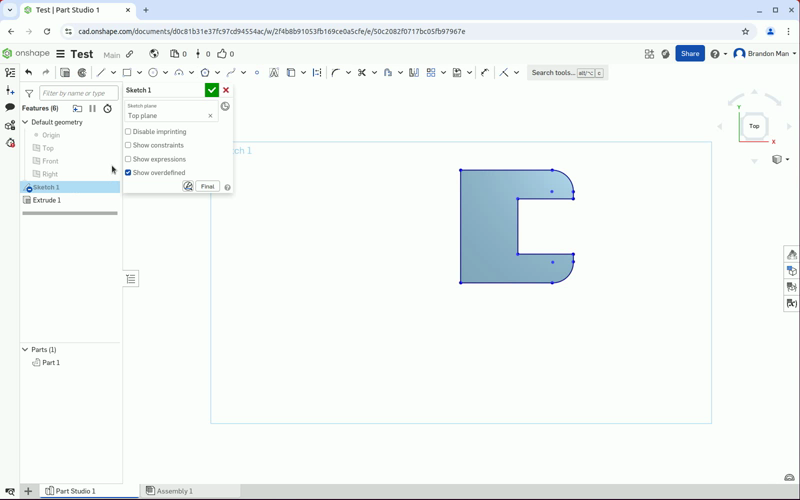
mouse_move(229, 92)
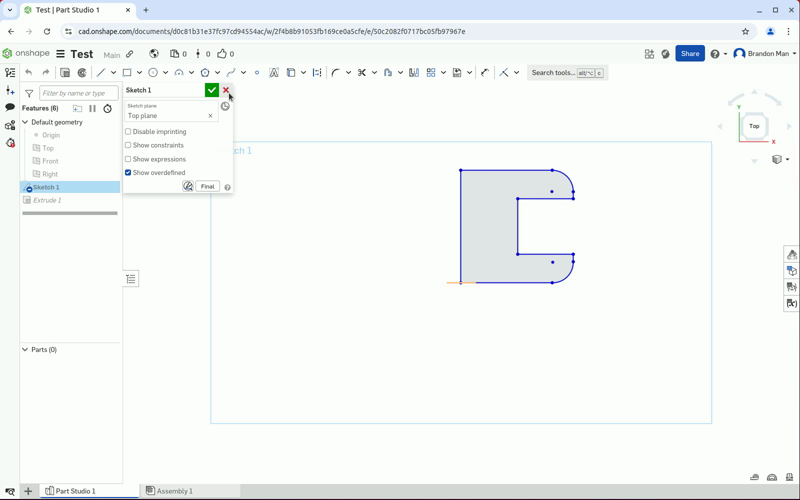
click(229, 92)
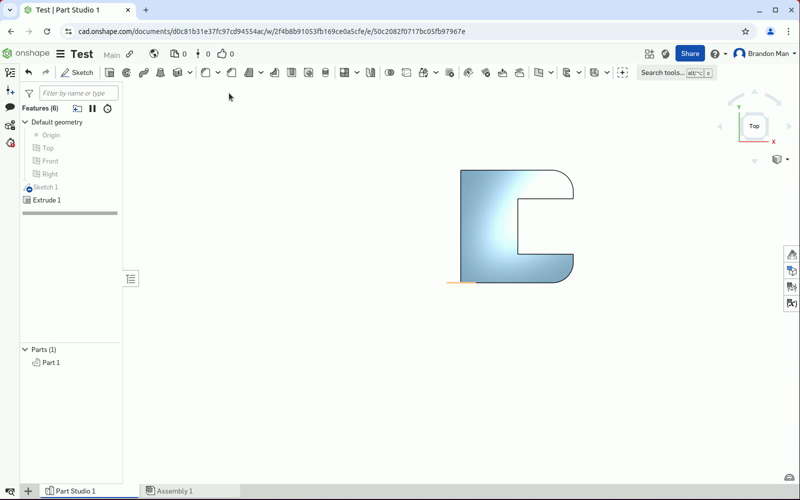
mouse_move(73, 352)
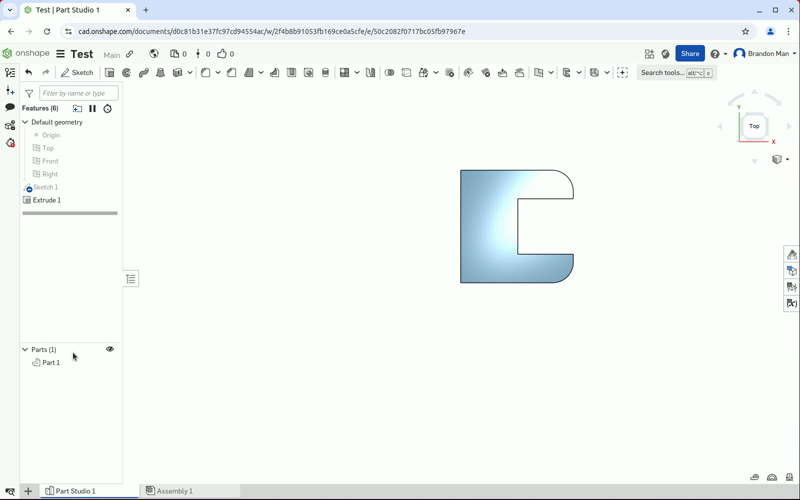
key(y)
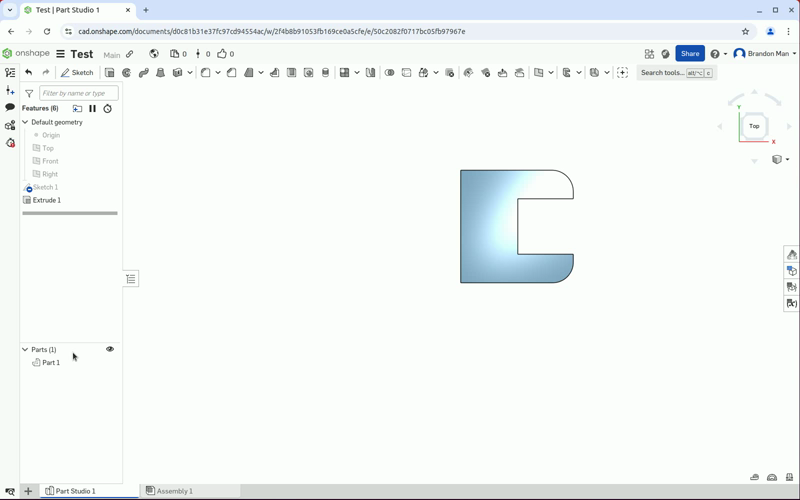
key(shift+p)
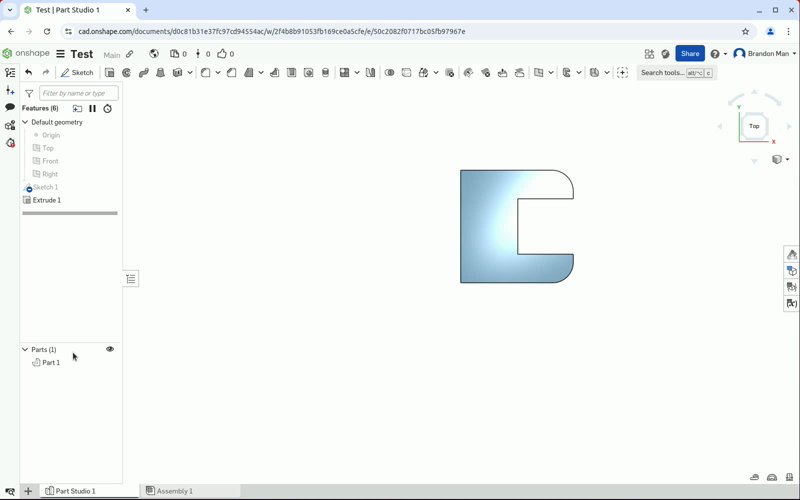
key(space)
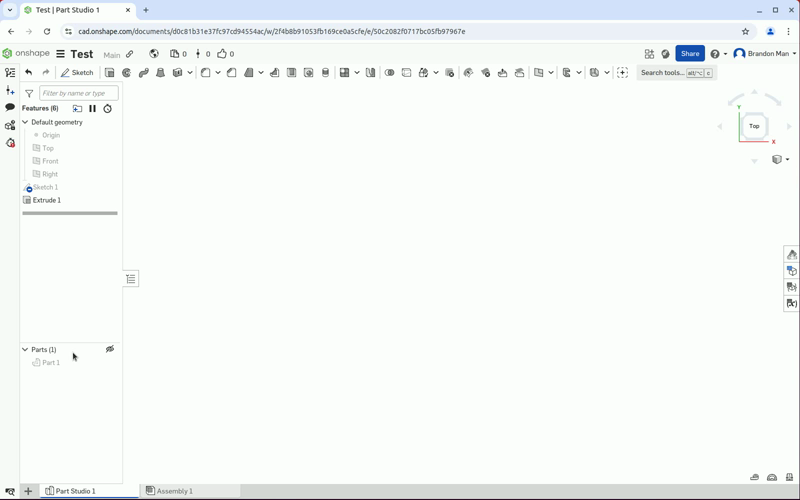
key_down(shift)
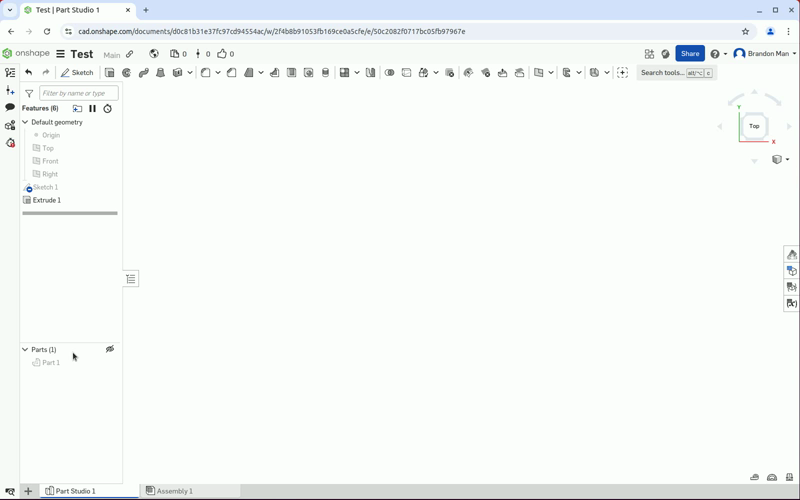
key(up)
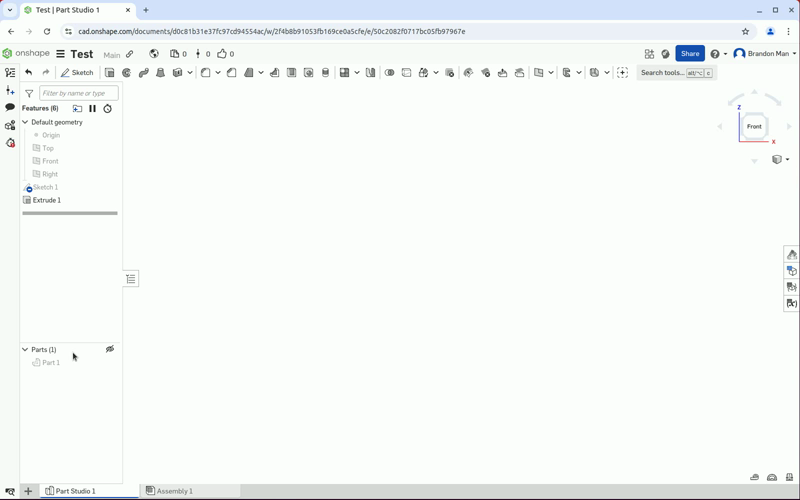
key_up(shift)
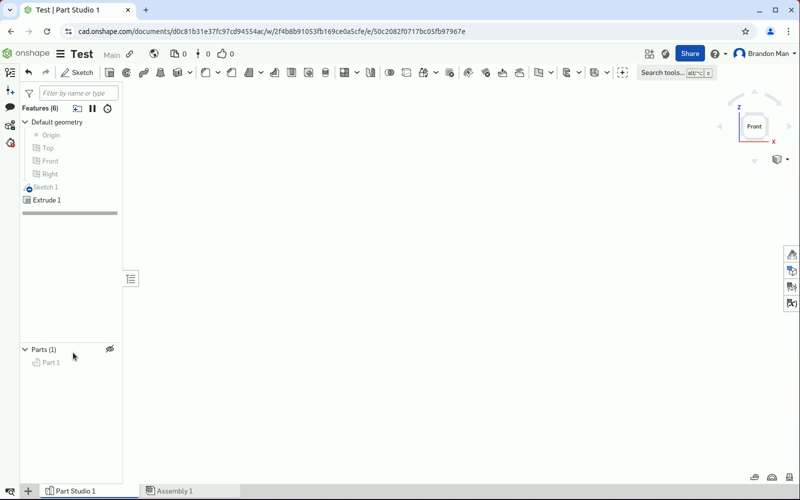
key(space)
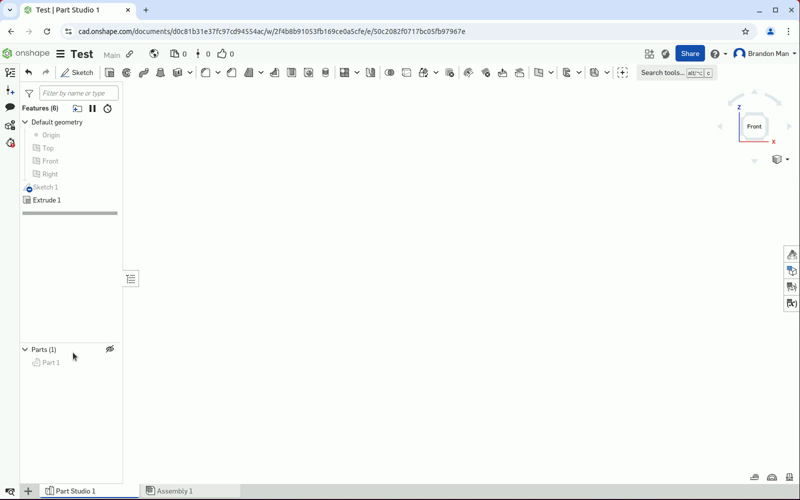
key_down(shift)
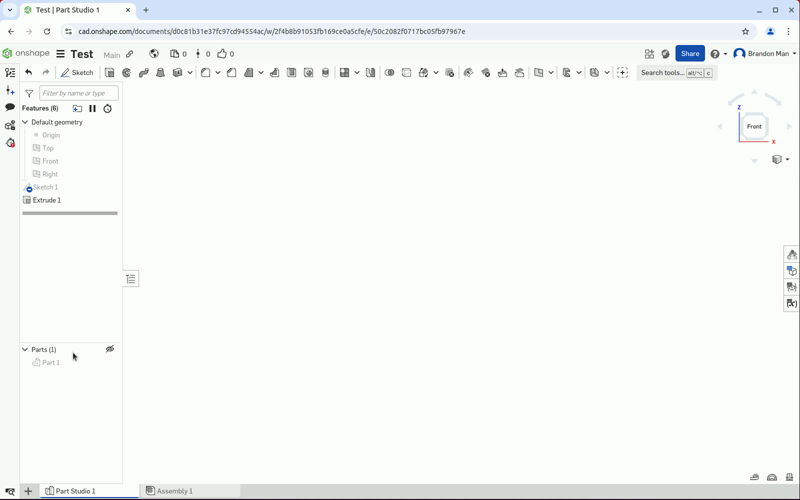
key(left)
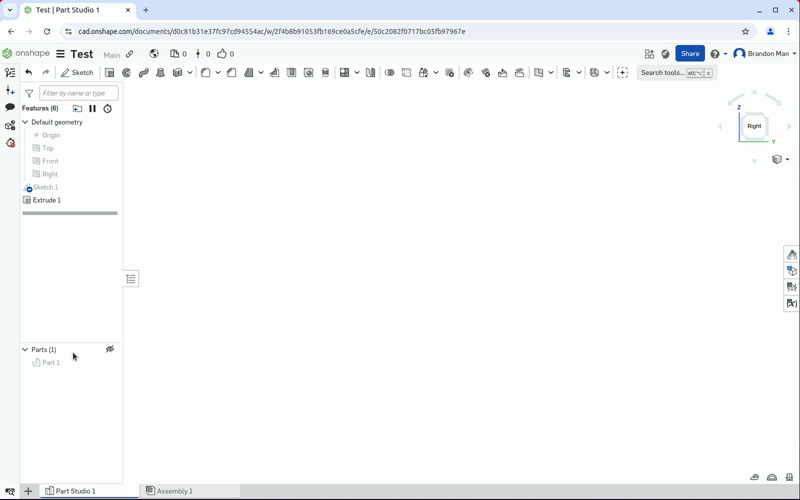
key_up(shift)
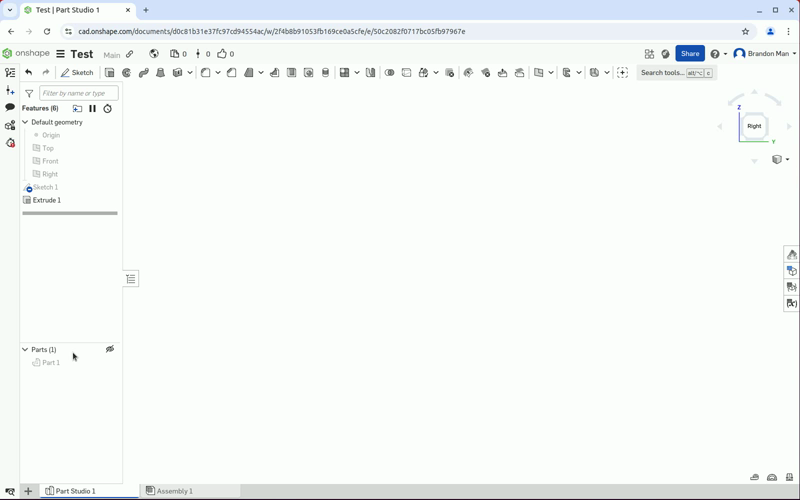
mouse_move(73, 352)
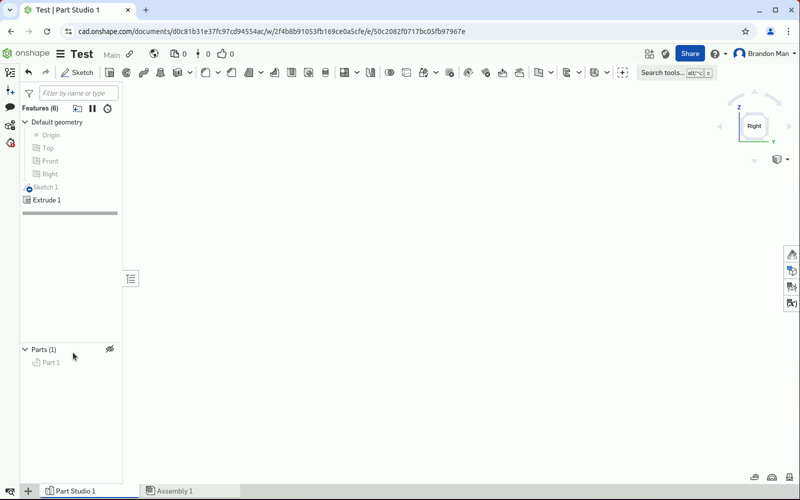
key(shift+y)
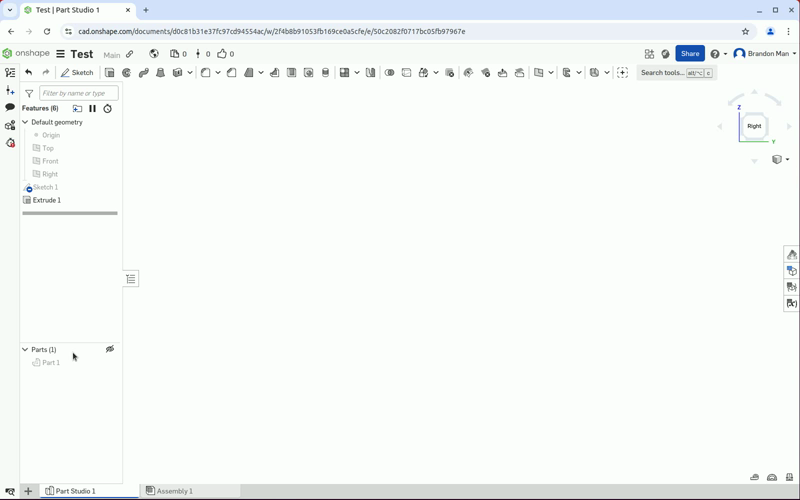
key(shift+s)
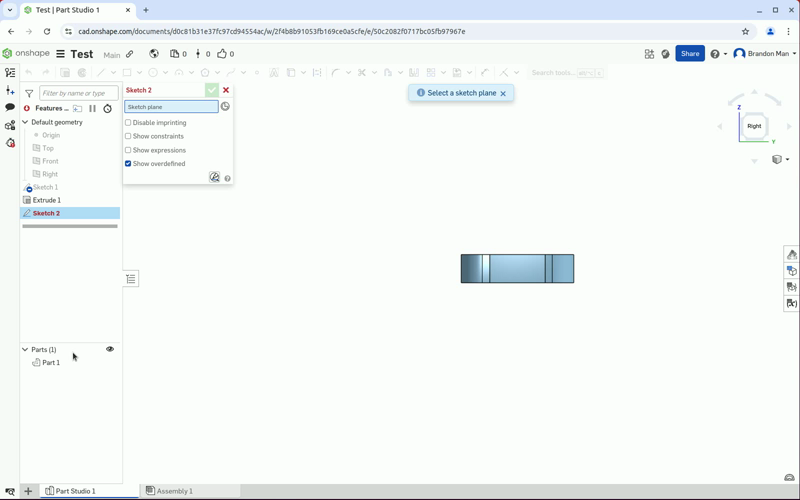
mouse_move(73, 176)
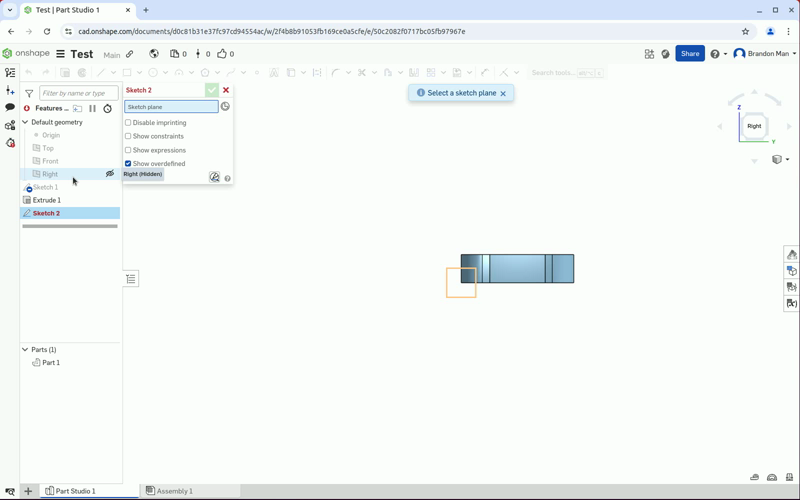
click(73, 176)
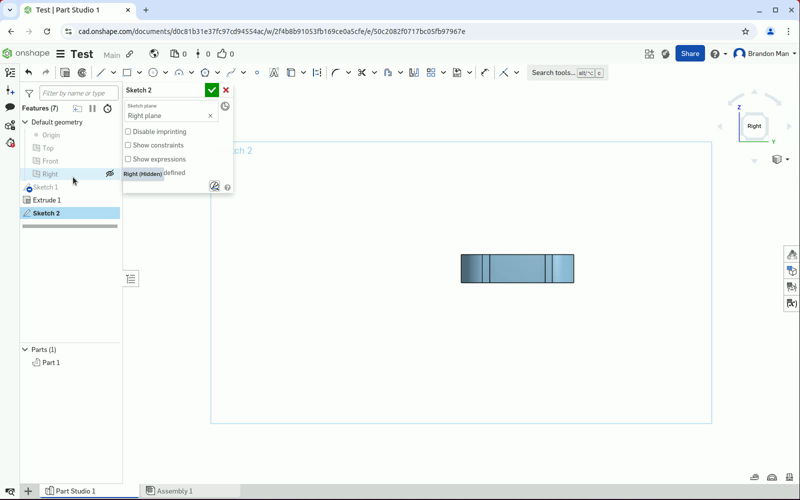
mouse_move(73, 352)
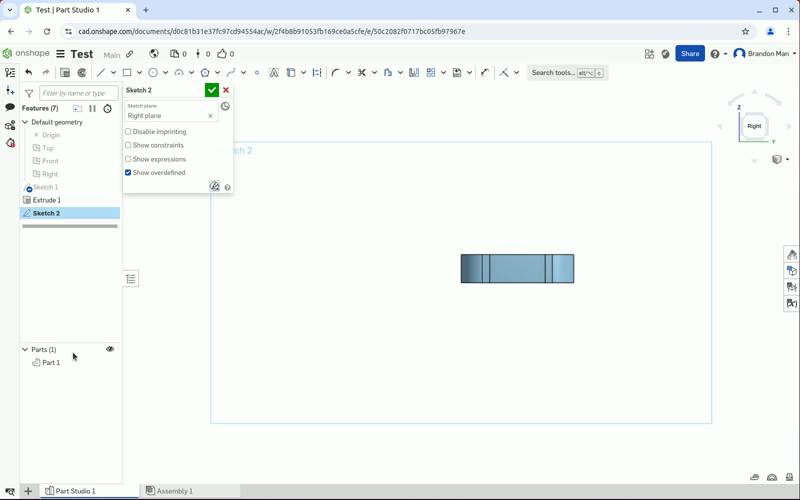
key(y)
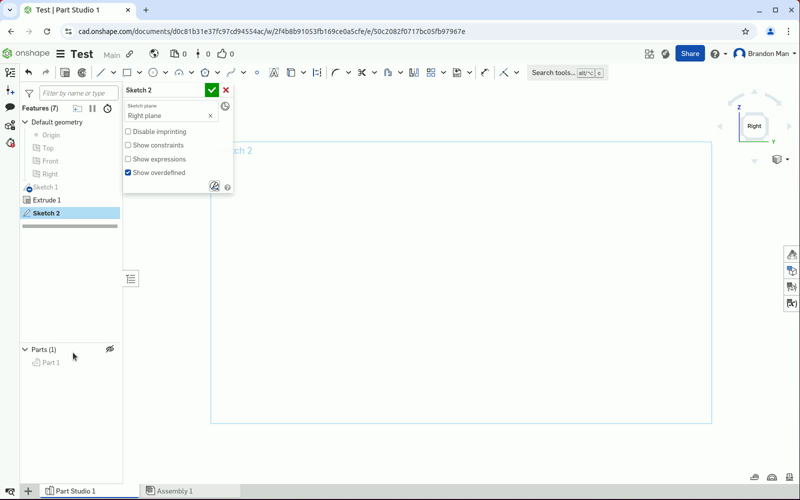
key(l)
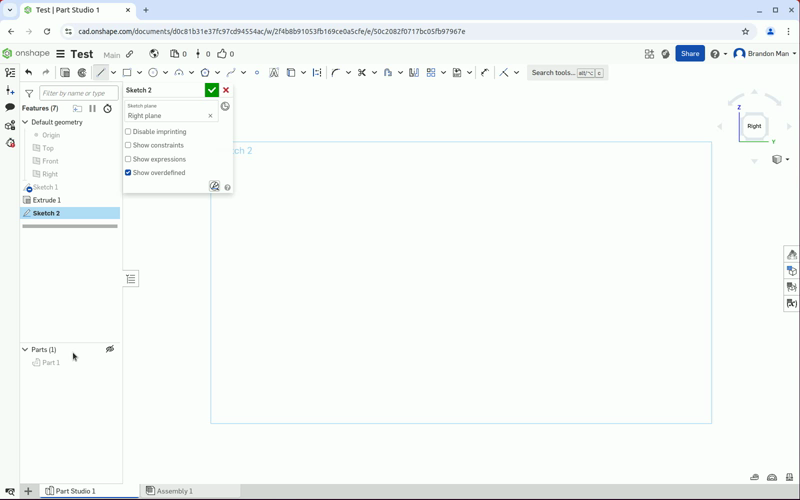
key_down(shift)
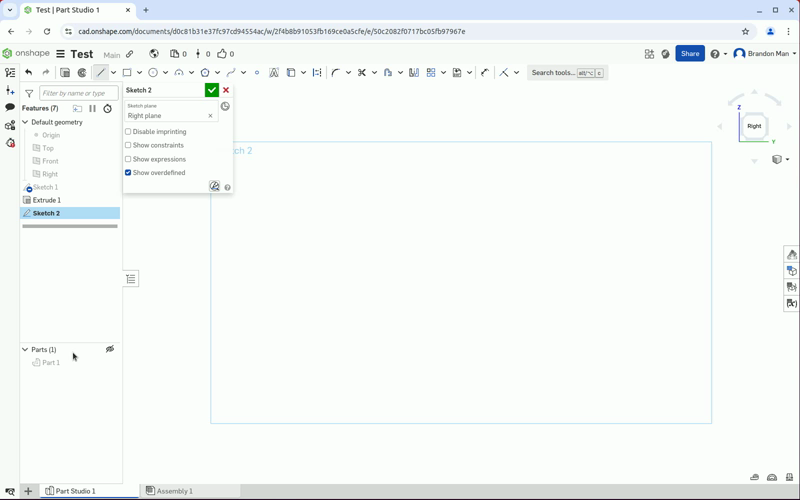
mouse_move(460, 254)
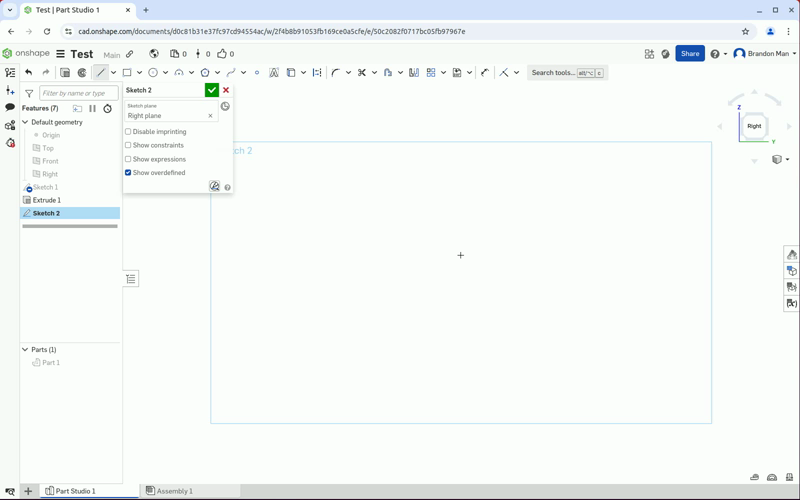
click(460, 254)
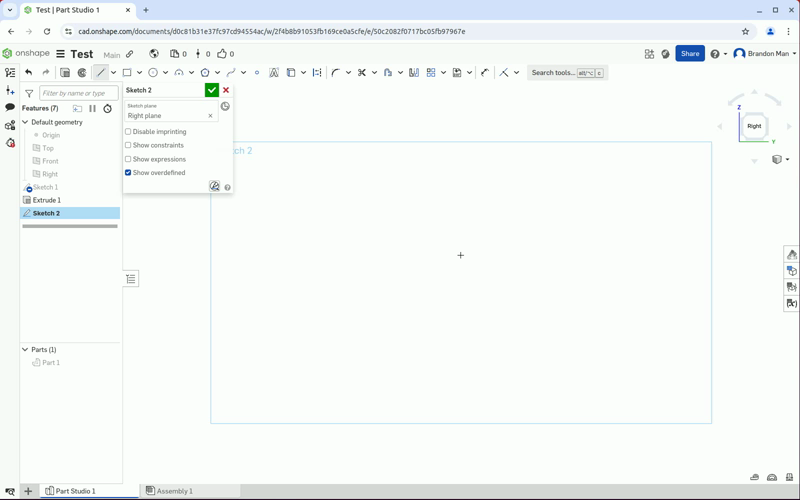
key_up(shift)
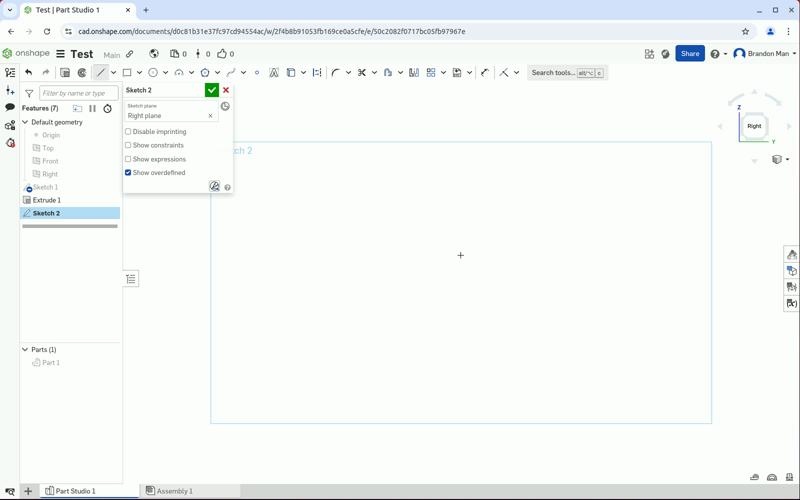
key_down(shift)
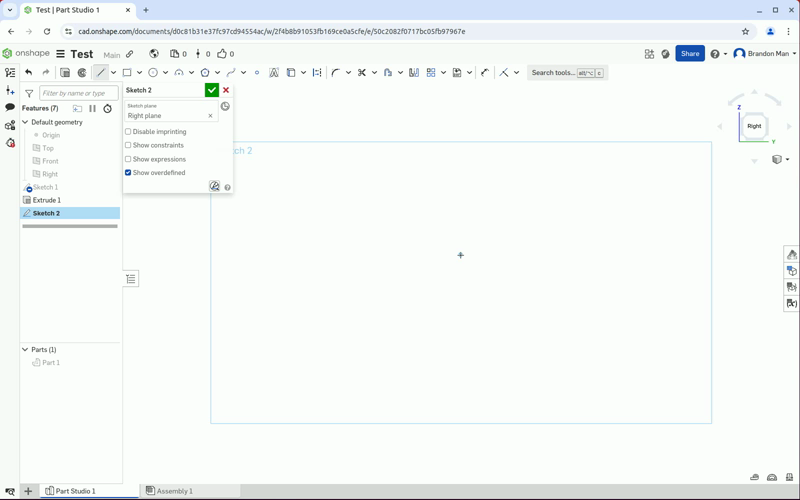
mouse_move(573, 254)
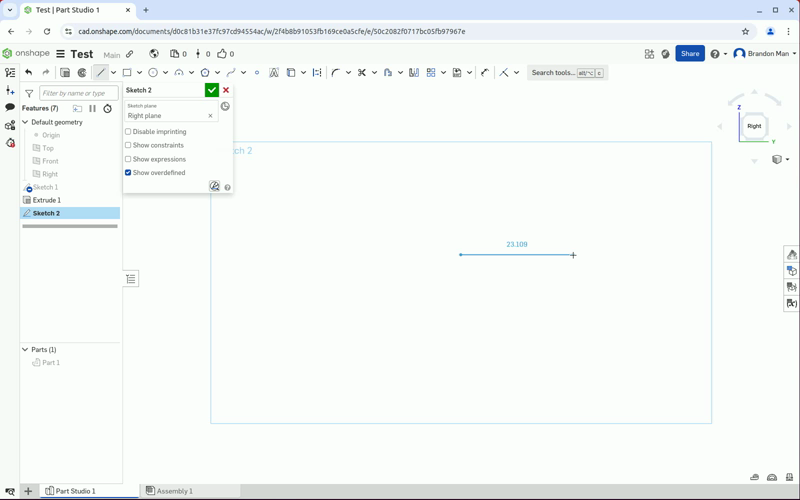
click(573, 254)
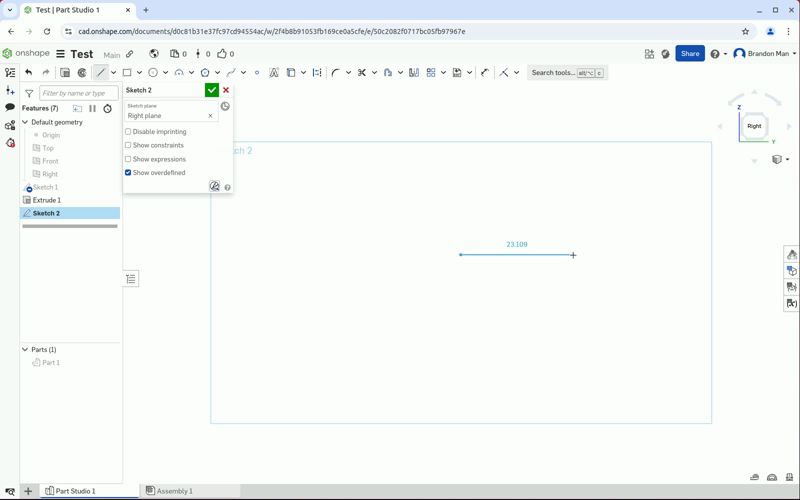
key_up(shift)
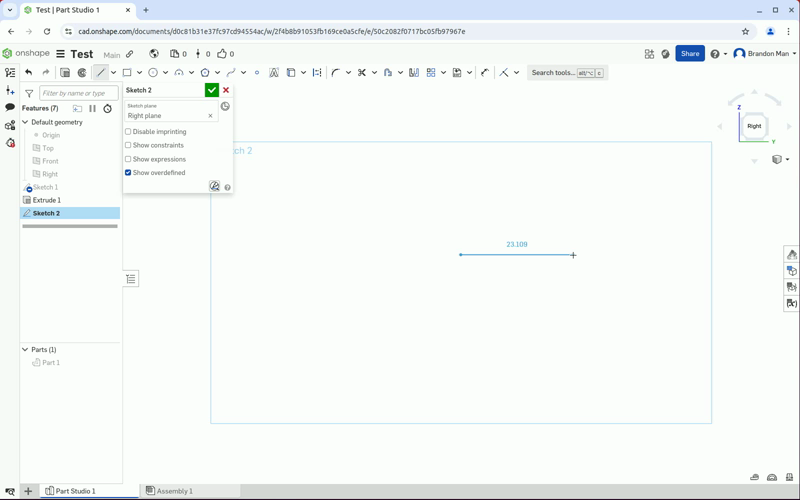
key_down(shift)
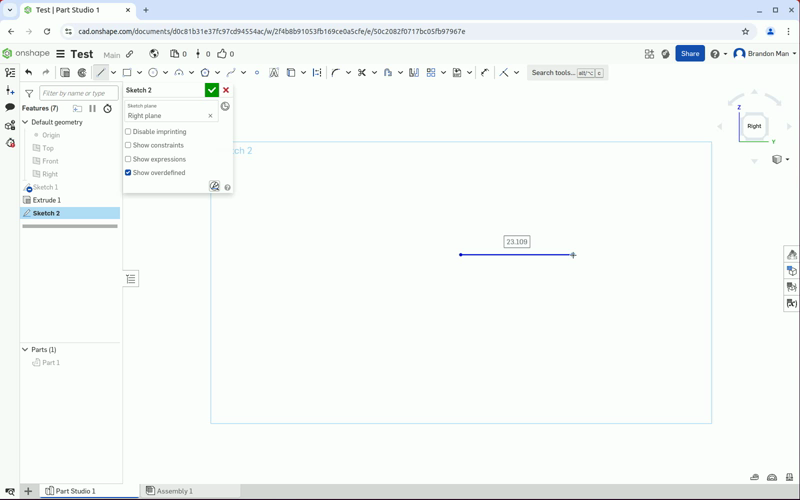
mouse_move(589, 254)
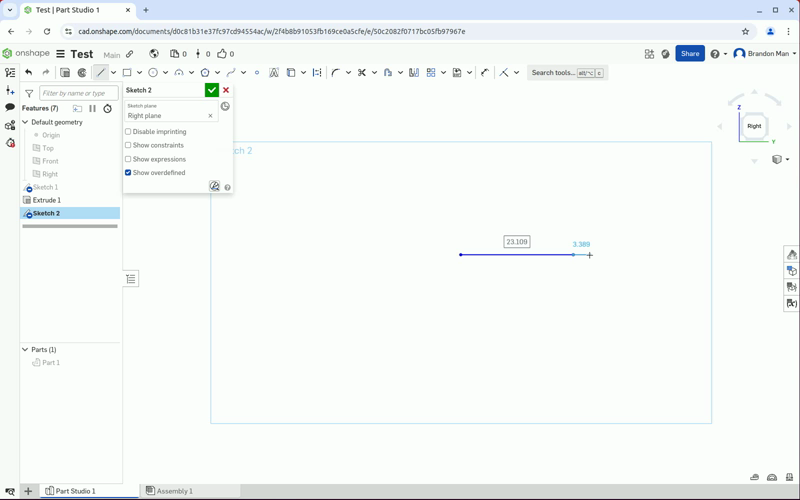
mouse_move(544, 226)
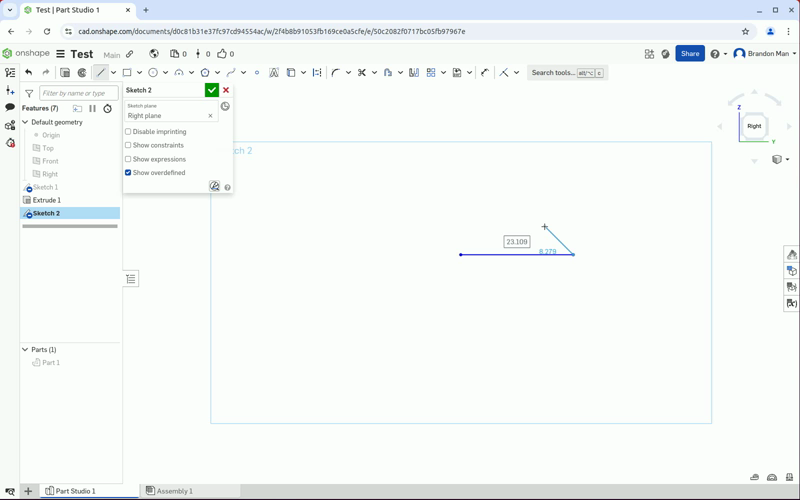
click(544, 226)
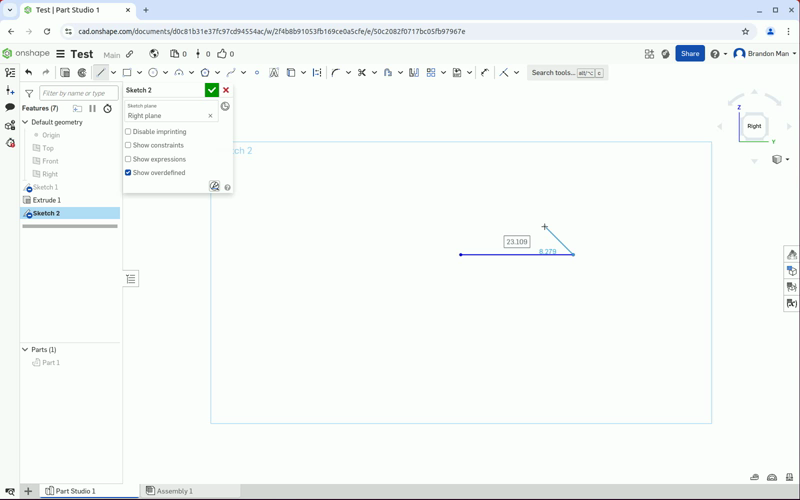
key_up(shift)
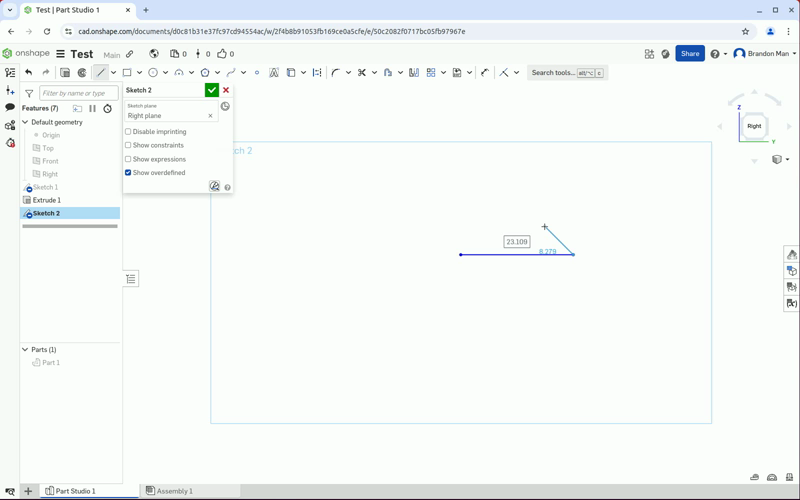
key_down(shift)
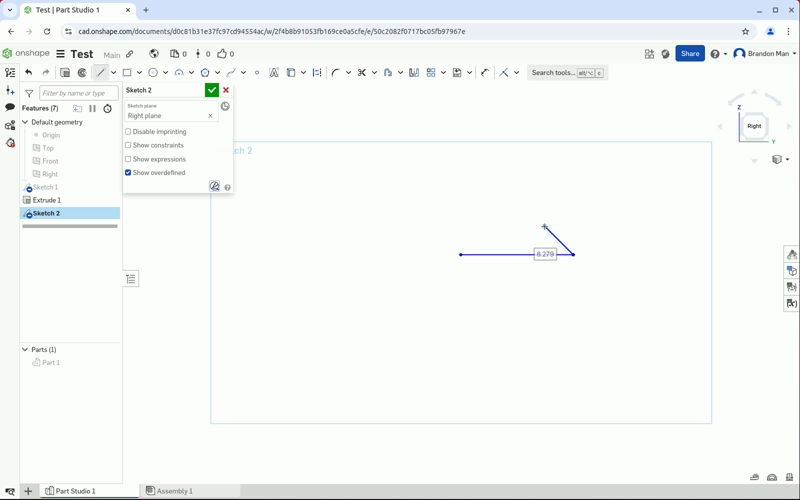
mouse_move(574, 226)
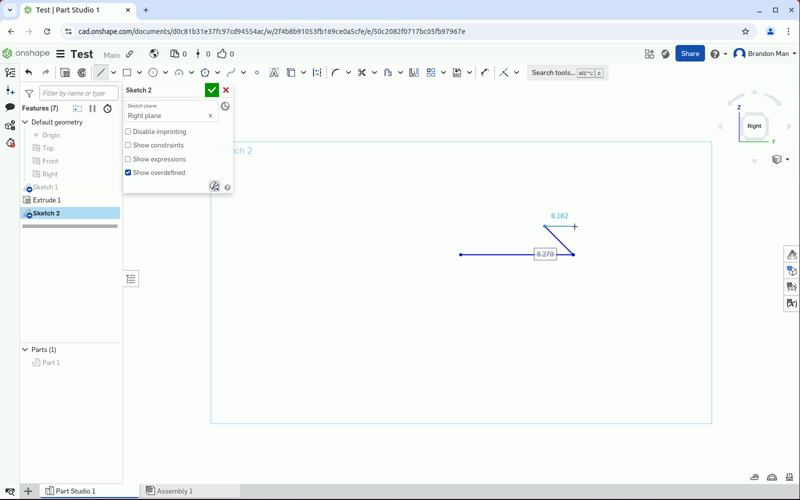
mouse_move(489, 226)
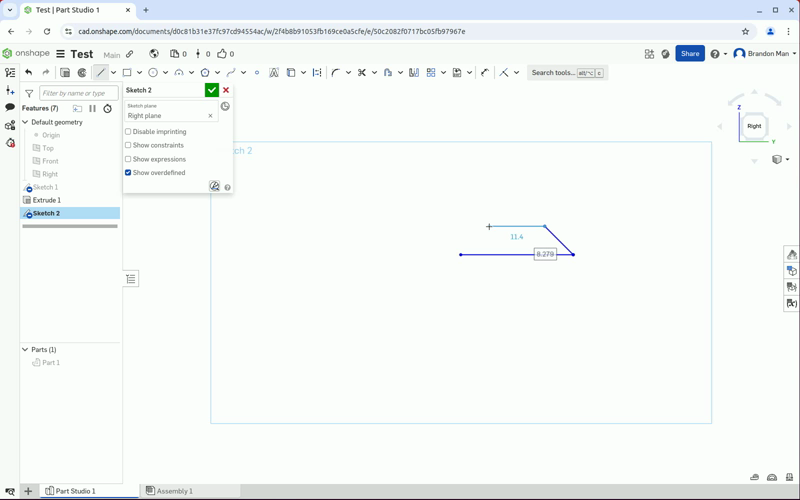
click(489, 226)
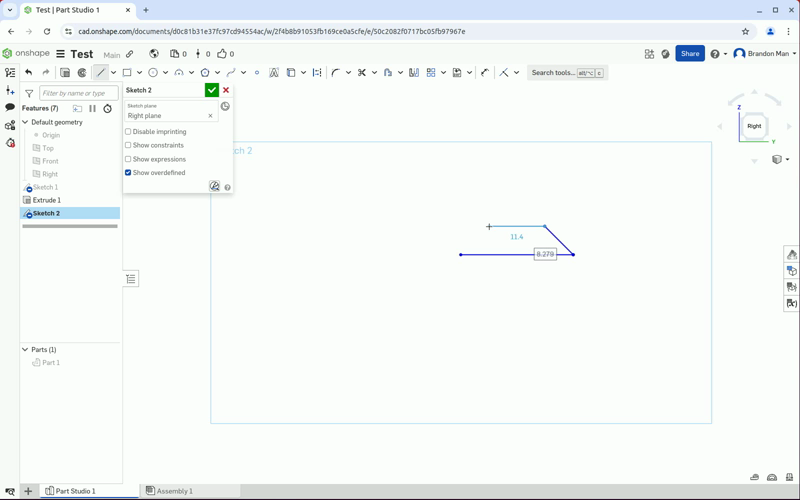
key_up(shift)
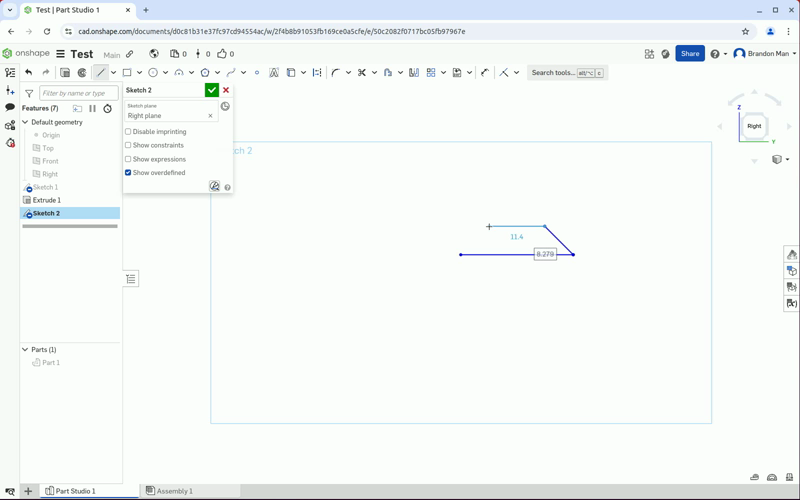
mouse_move(519, 226)
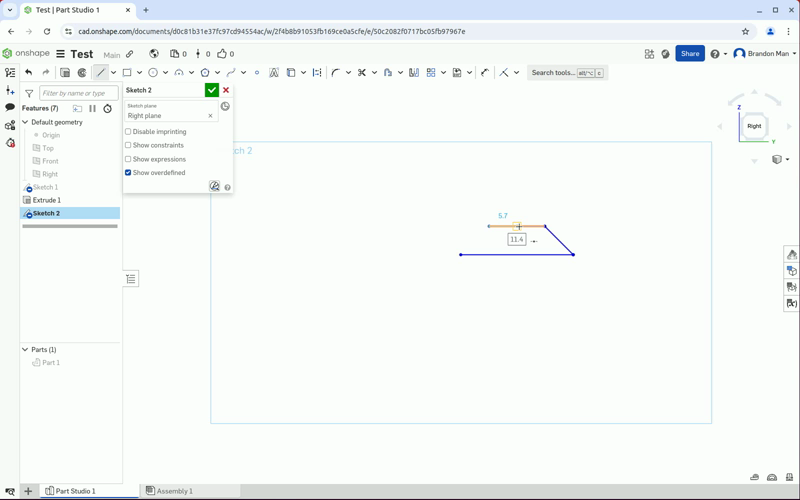
key_down(shift)
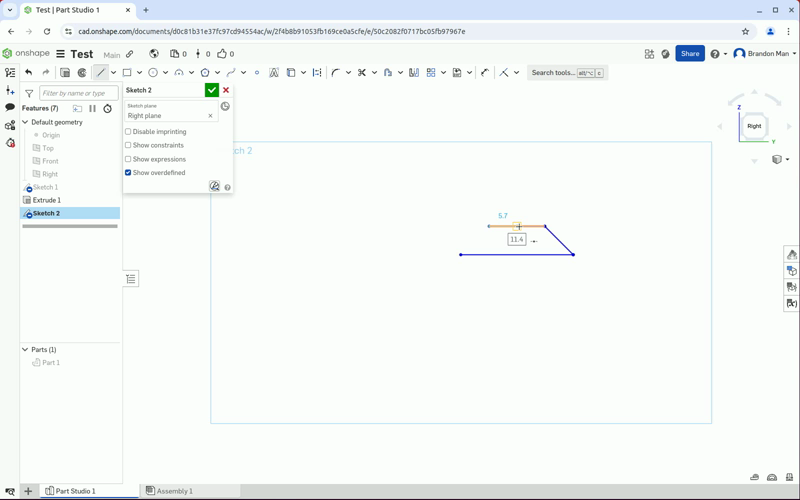
mouse_move(460, 254)
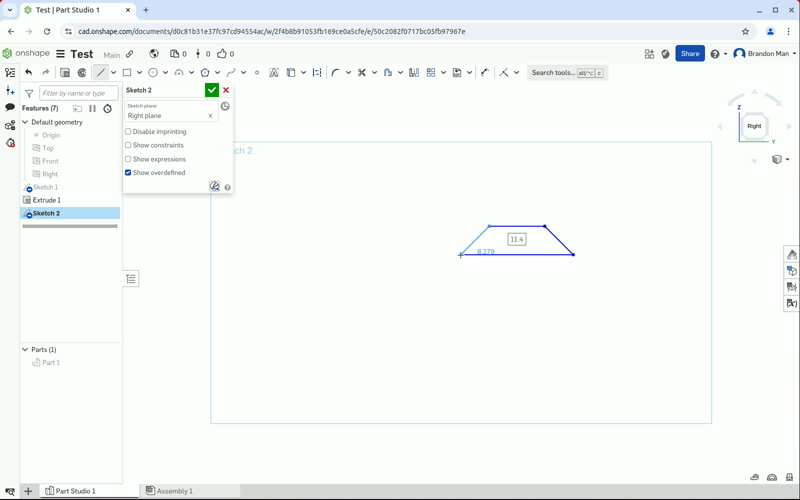
key_up(shift)
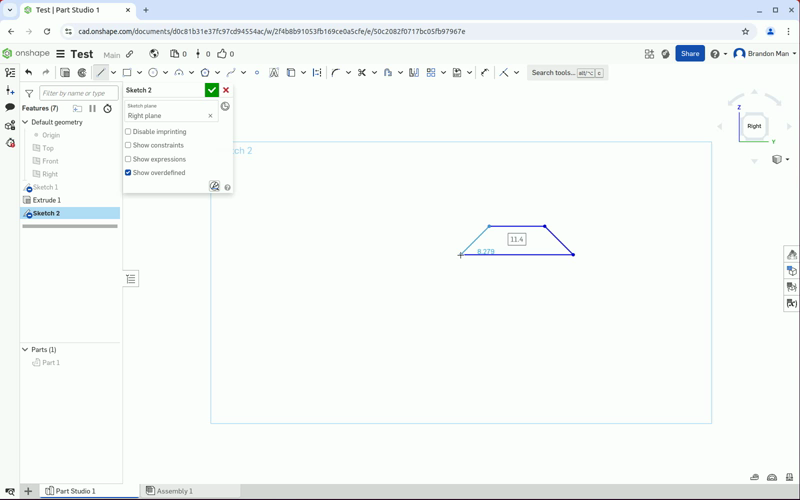
click(460, 254)
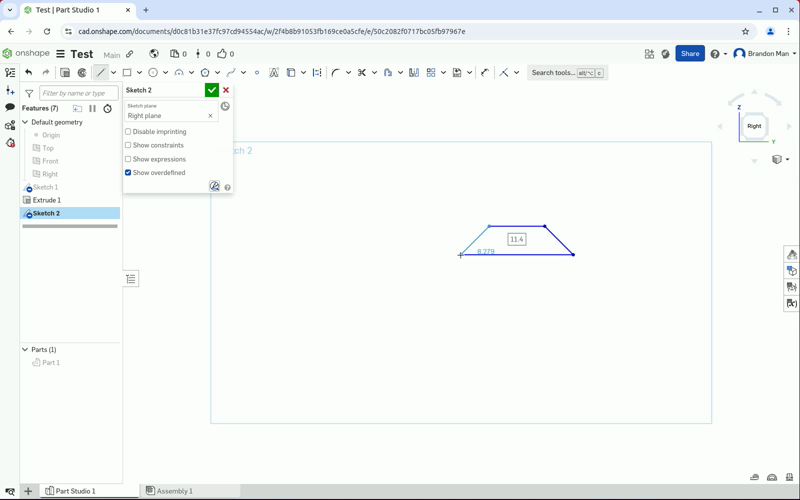
key(esc)
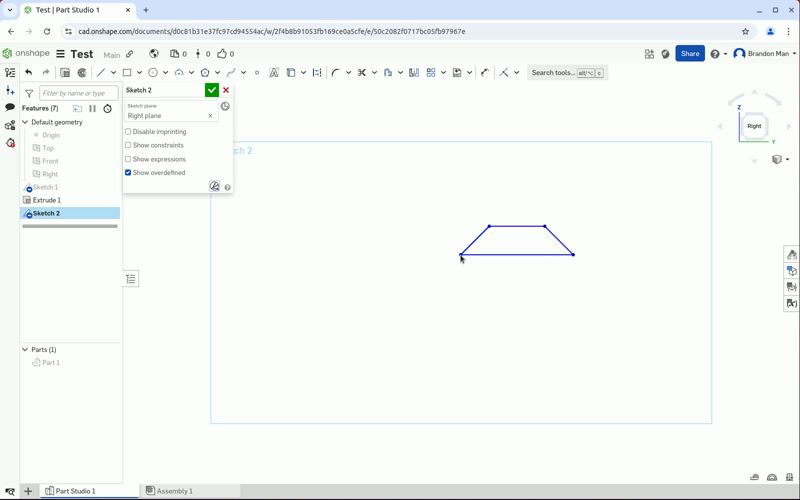
mouse_move(561, 245)
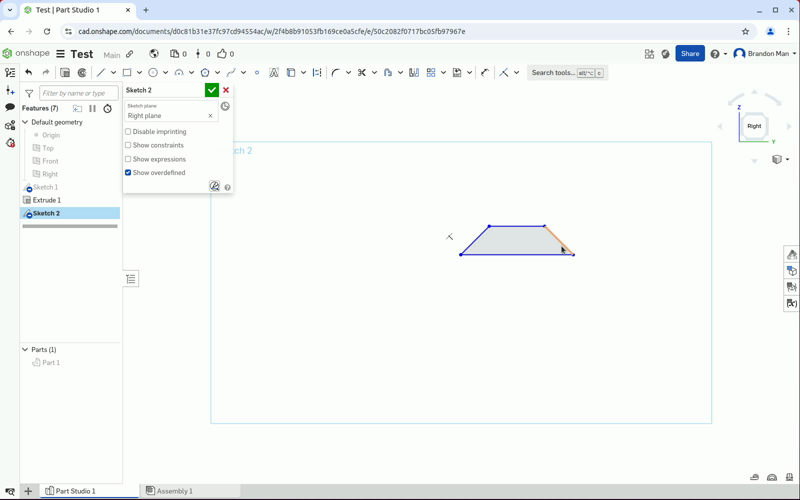
click(561, 245)
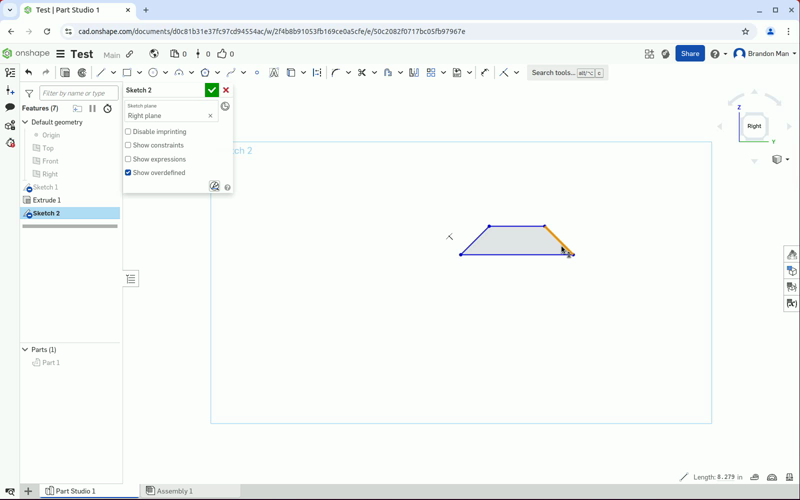
mouse_move(73, 352)
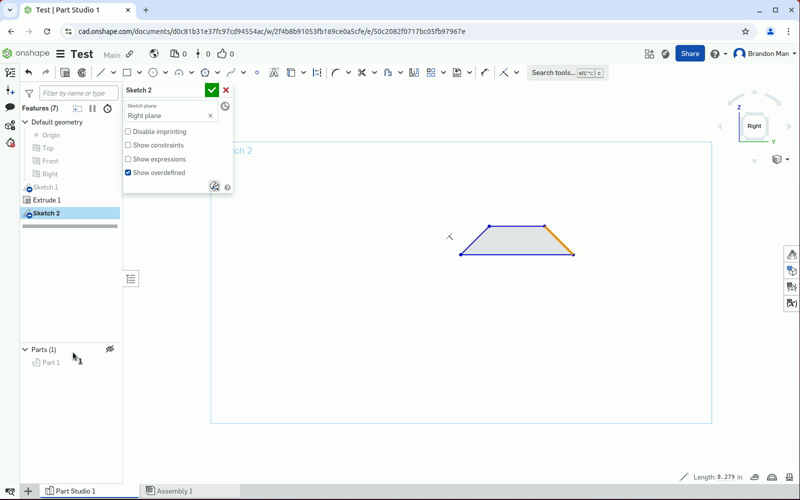
key(shift+y)
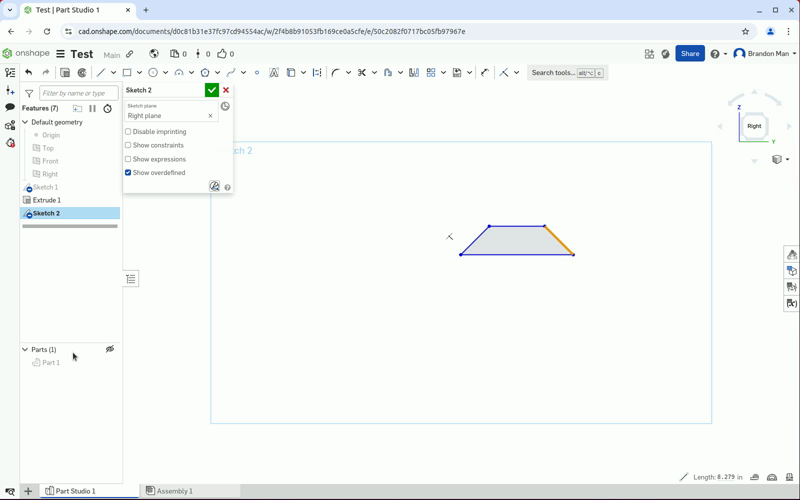
key(shift+e)
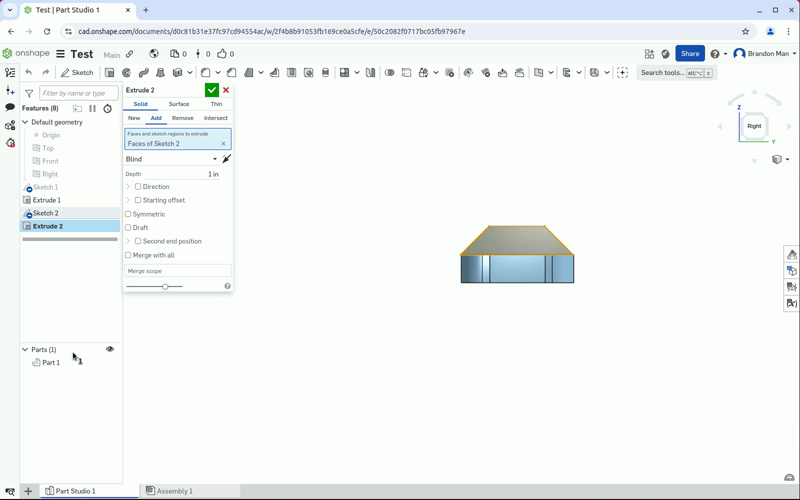
mouse_move(143, 106)
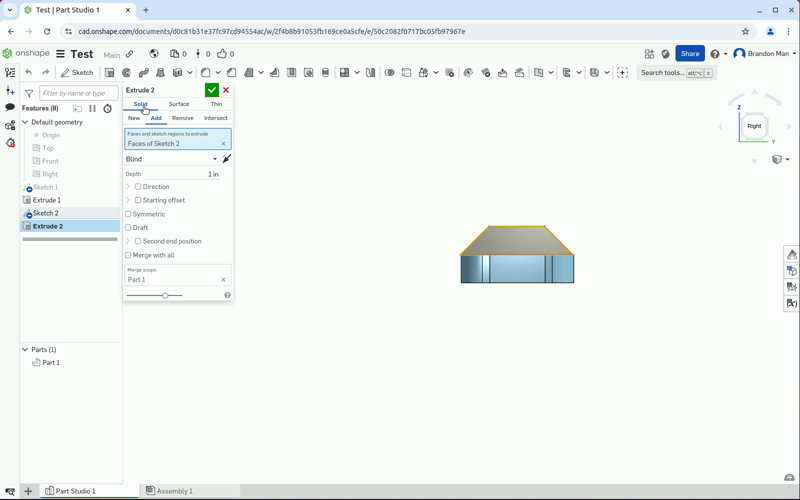
click(143, 106)
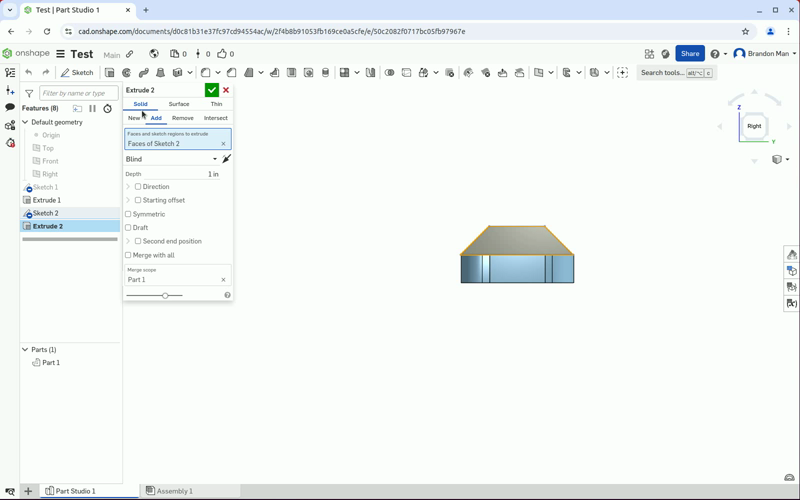
mouse_move(137, 120)
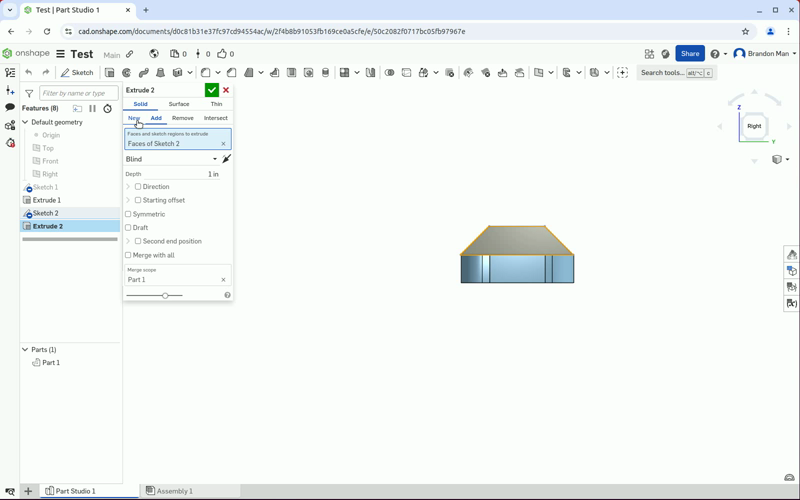
click(137, 120)
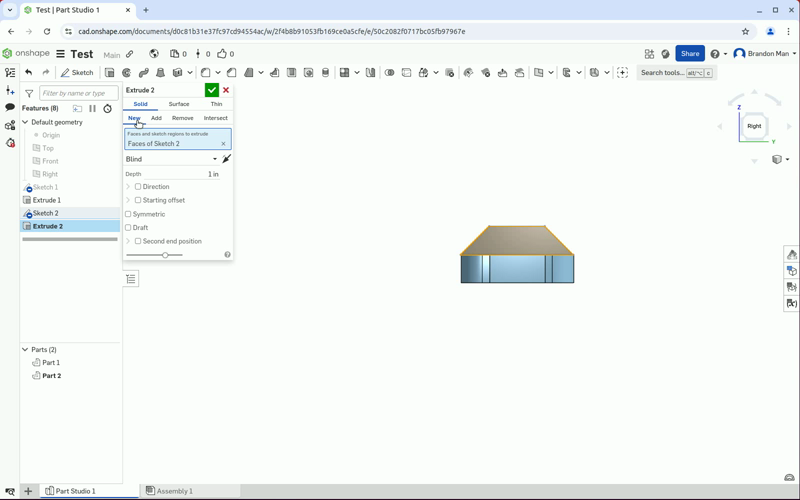
key(tab, 4)
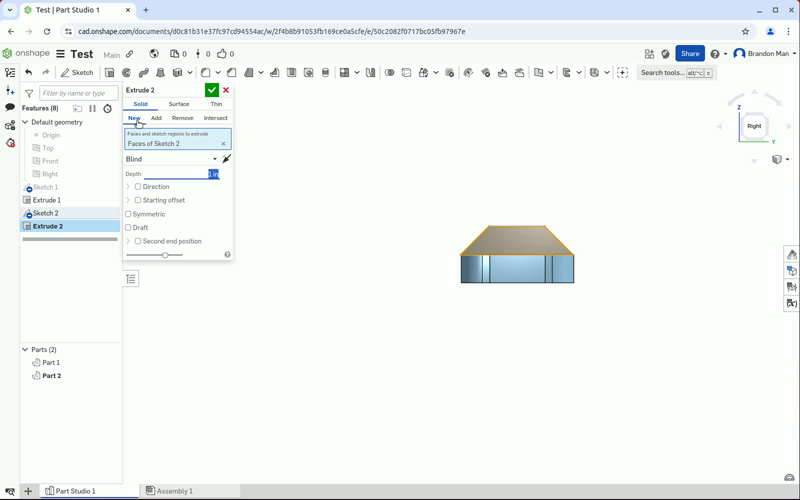
text(5.777)
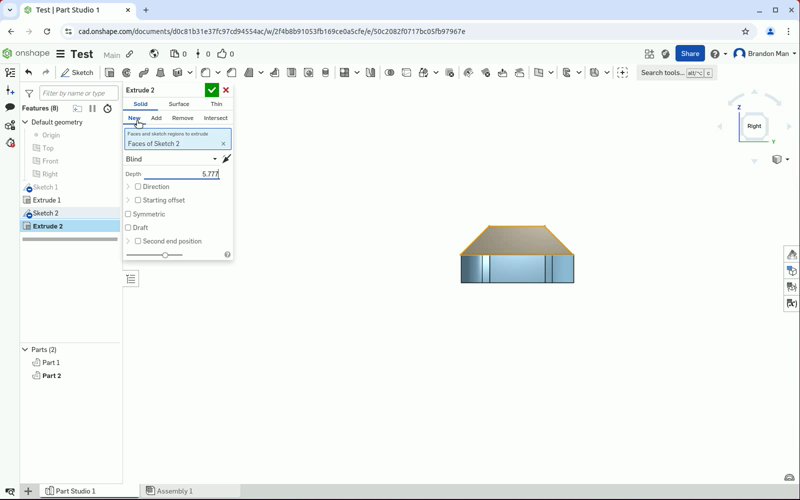
key(enter)
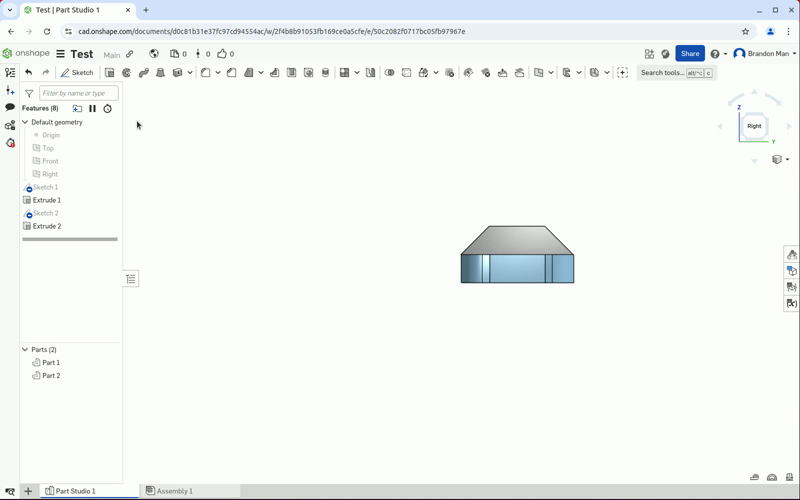
key(shift+h)
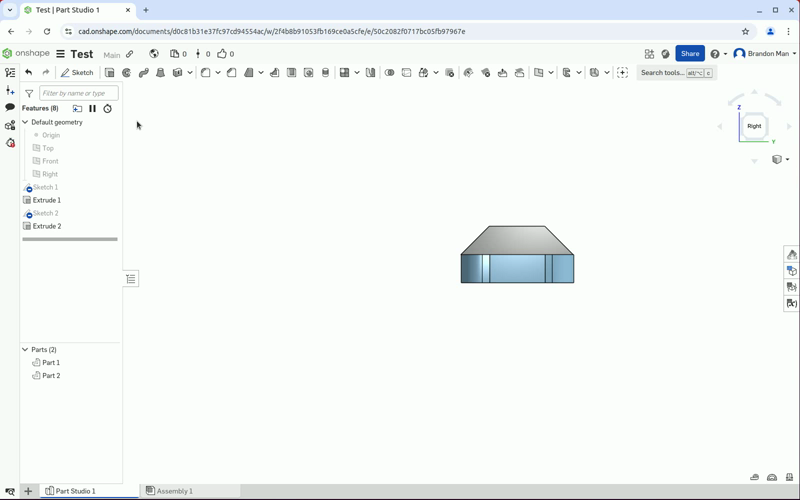
key(shift+h)
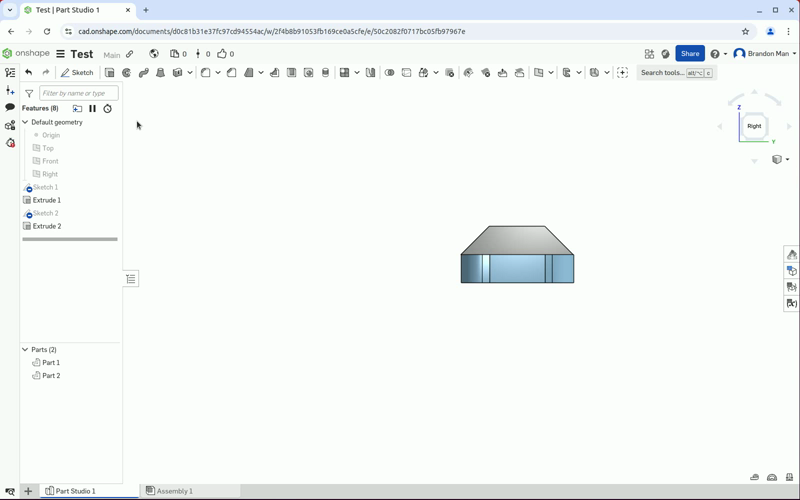
mouse_move(73, 189)
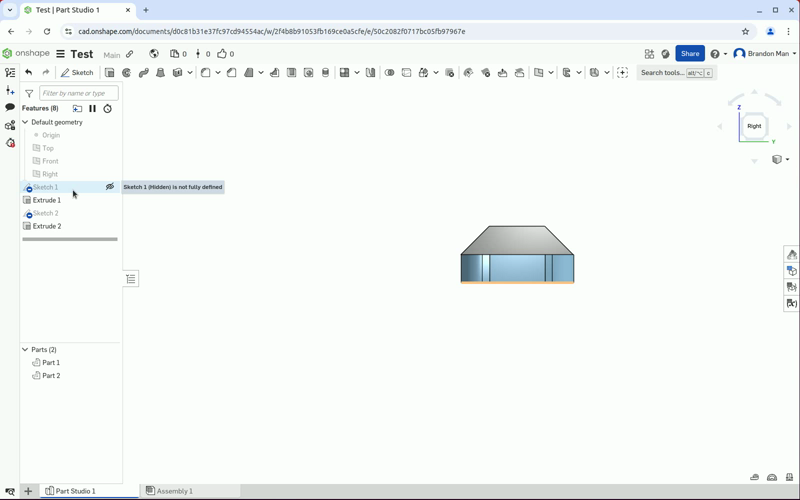
click(73, 189)
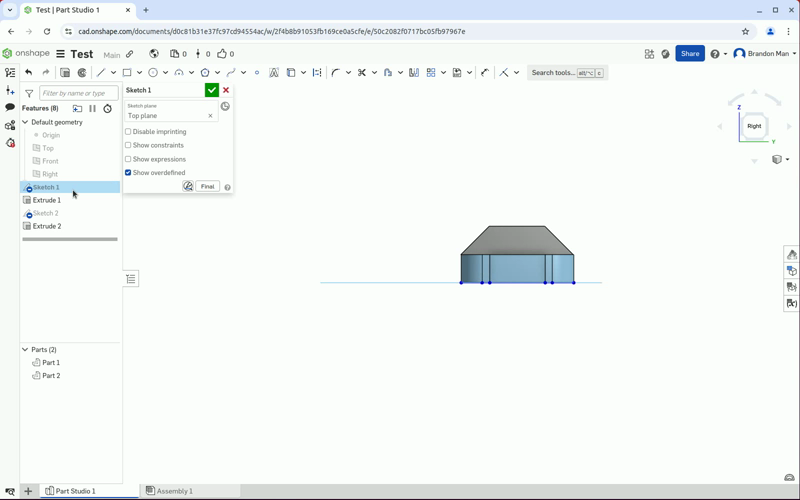
mouse_move(229, 92)
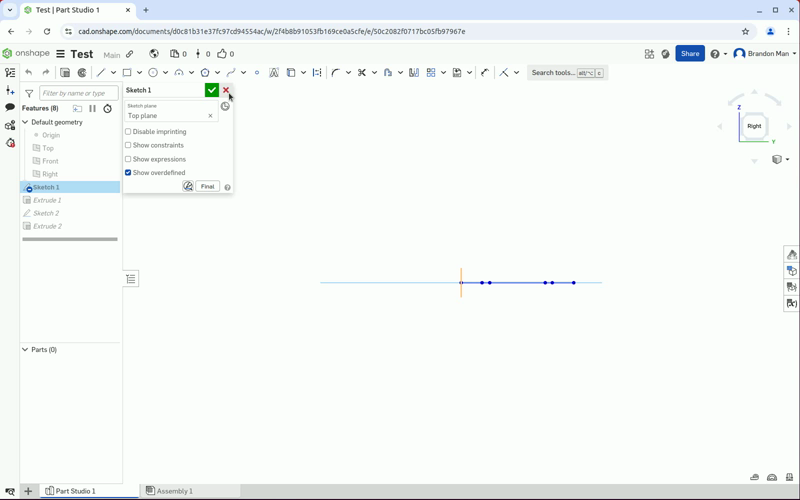
click(229, 92)
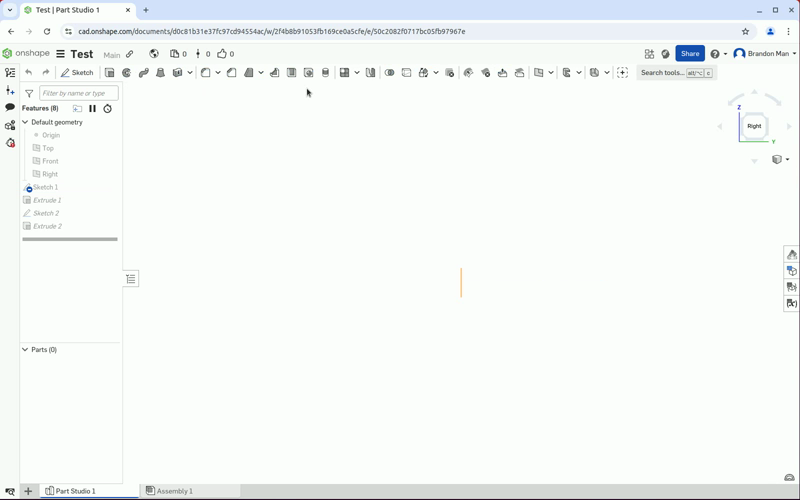
mouse_move(541, 75)
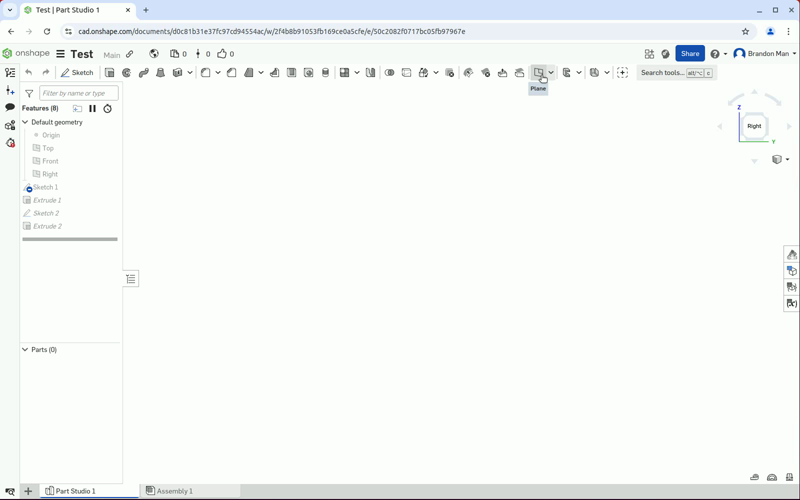
click(541, 75)
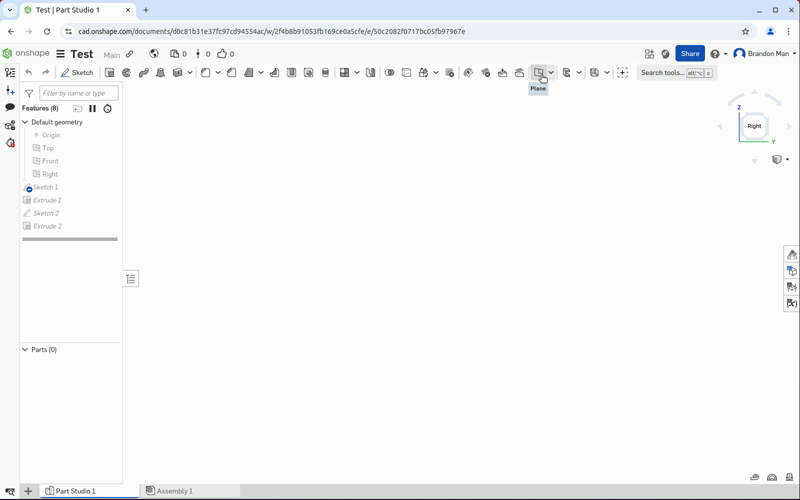
mouse_move(73, 176)
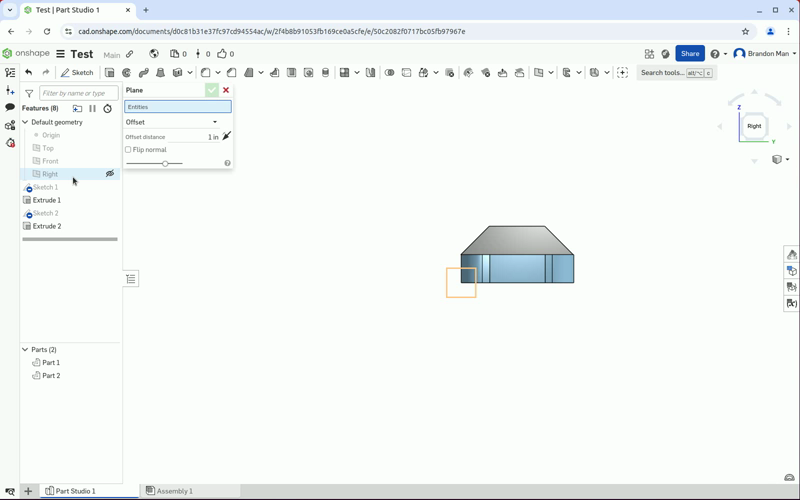
click(73, 176)
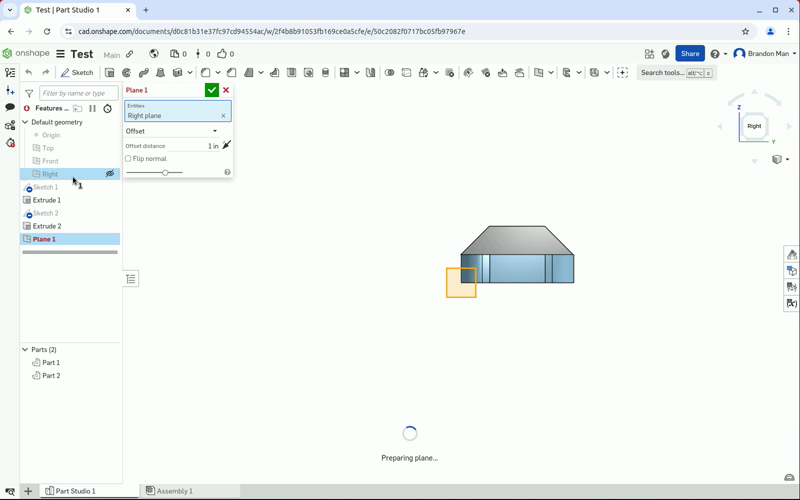
key(tab, 2)
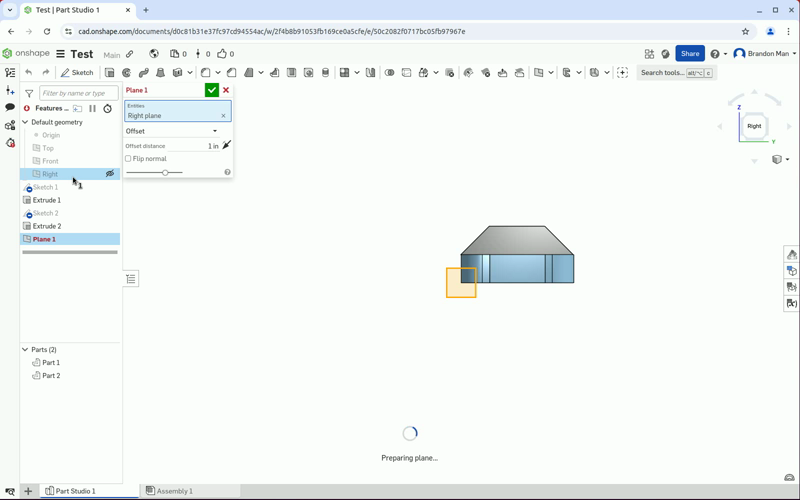
text(5.792)
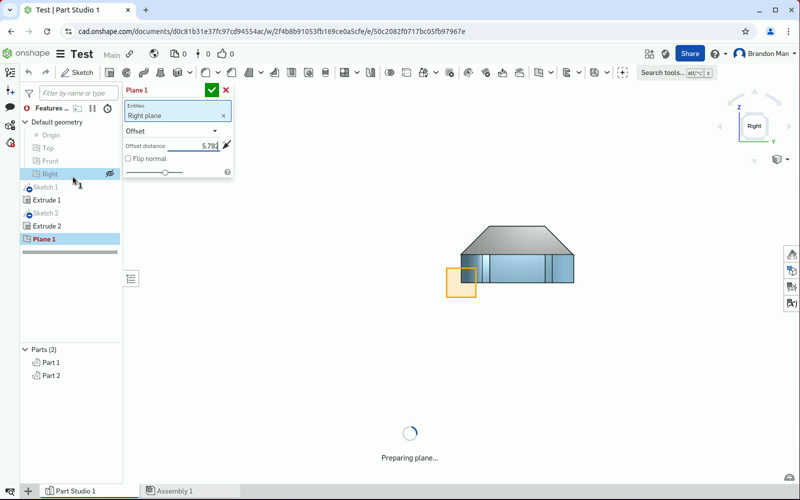
key(enter, 2)
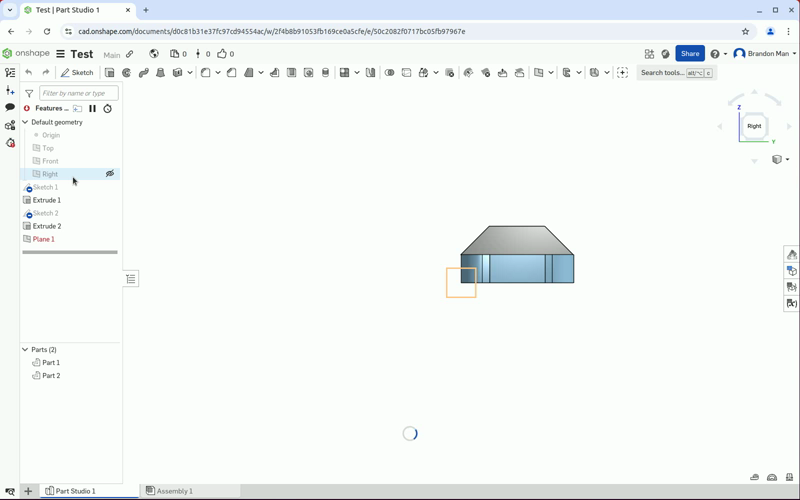
key(shift+s)
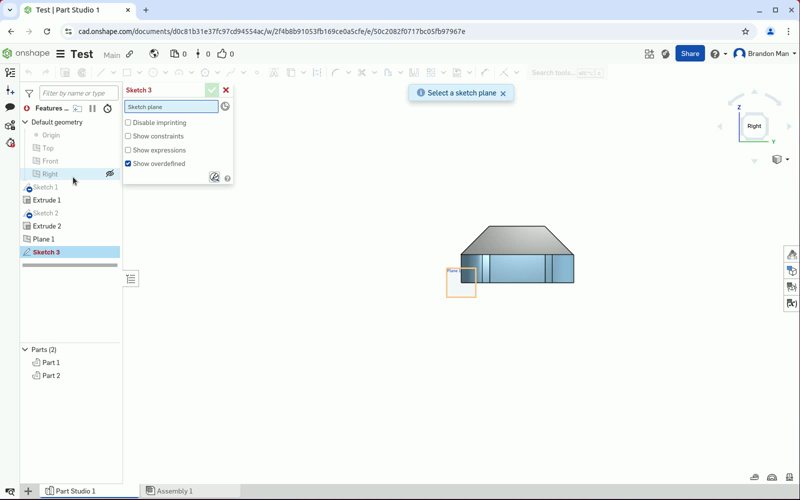
mouse_move(73, 241)
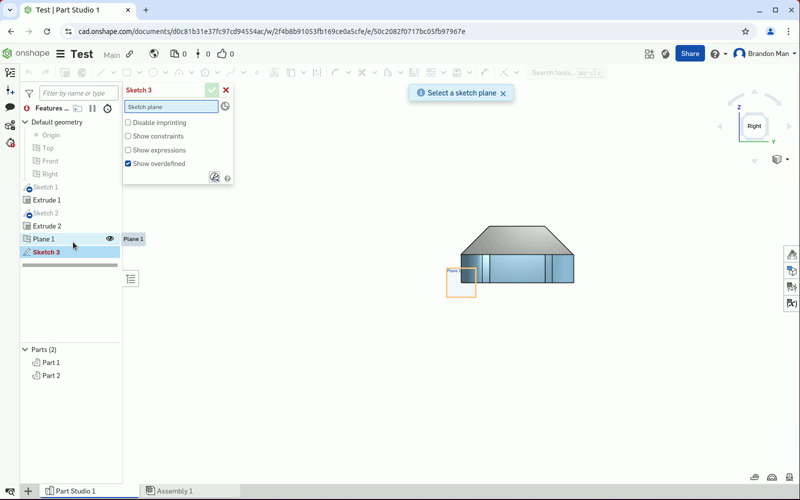
click(73, 241)
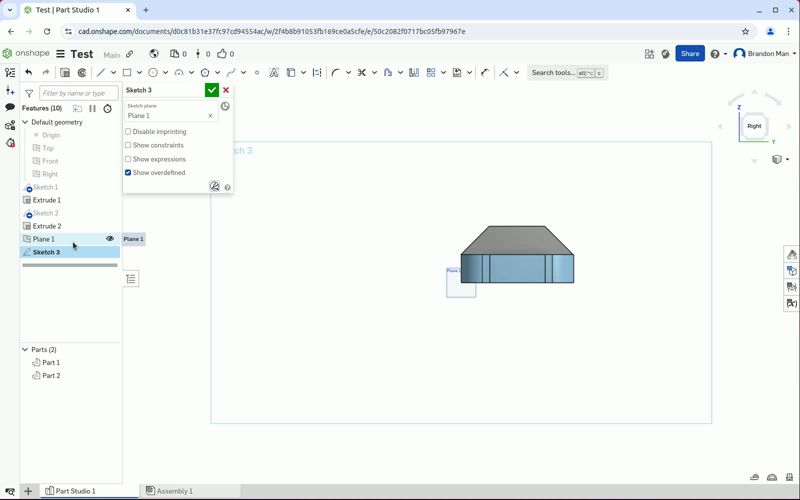
mouse_move(73, 352)
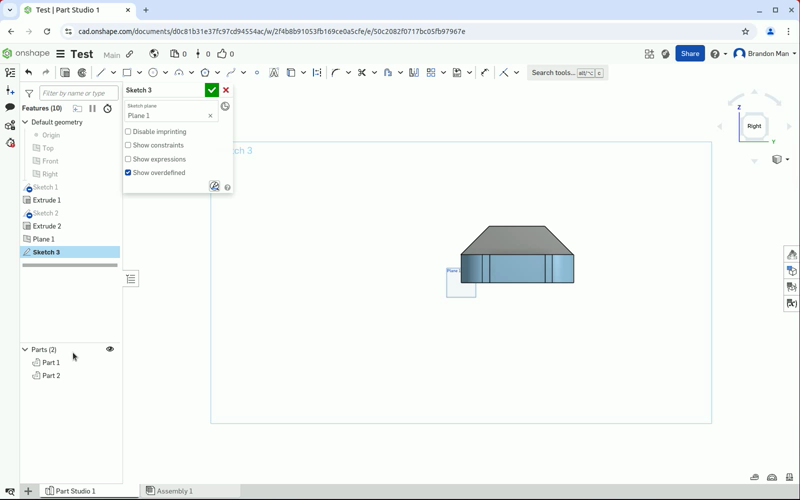
key(y)
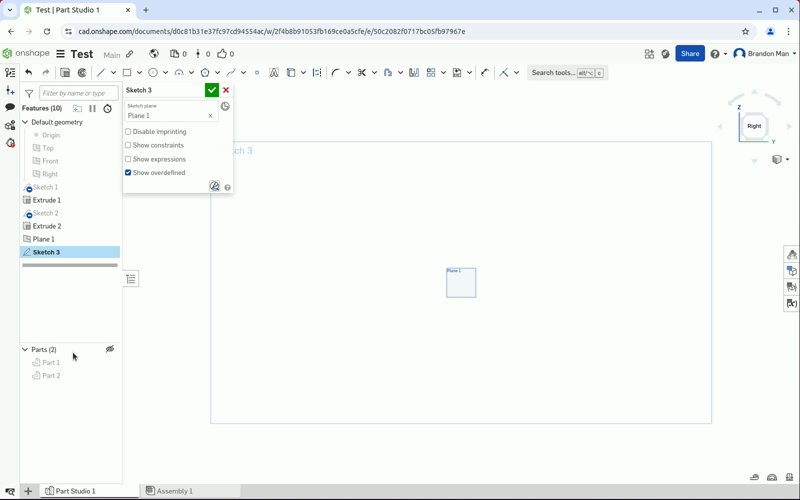
key(c)
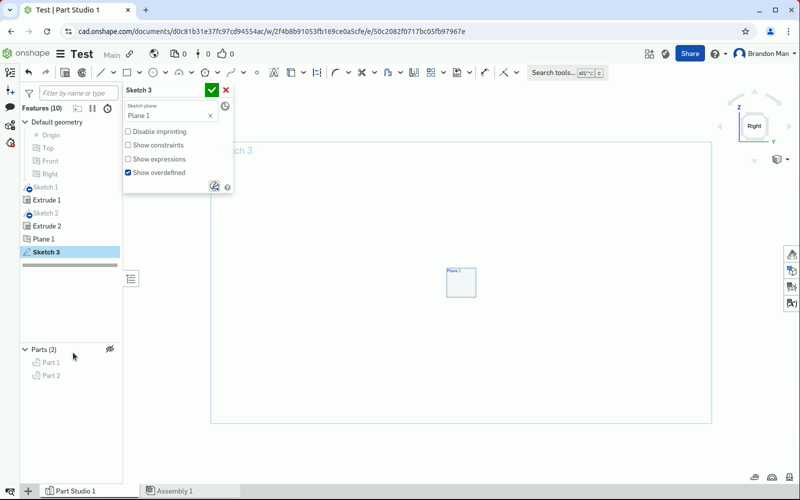
key_down(shift)
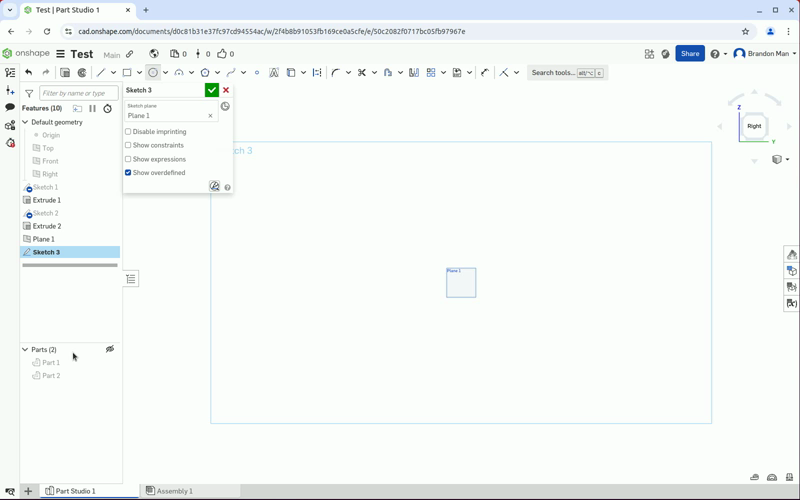
mouse_move(517, 240)
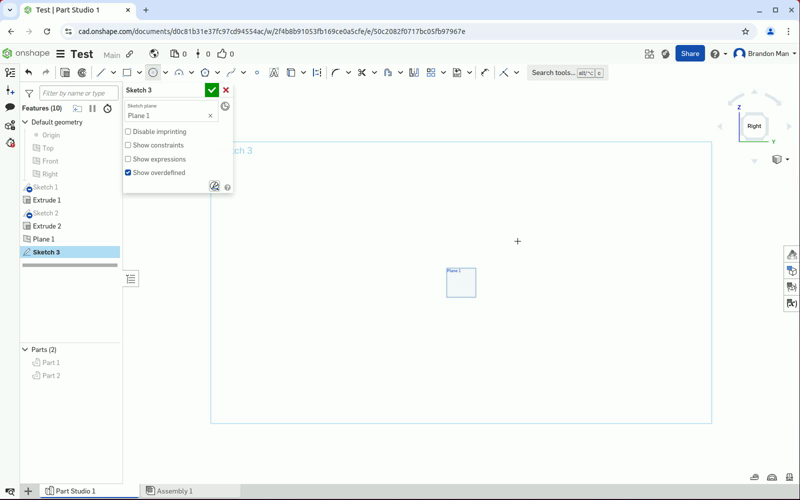
click(517, 240)
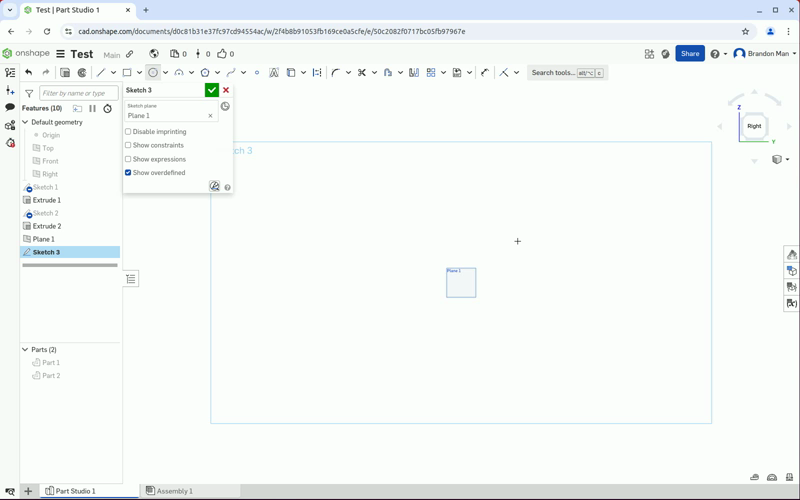
key_up(shift)
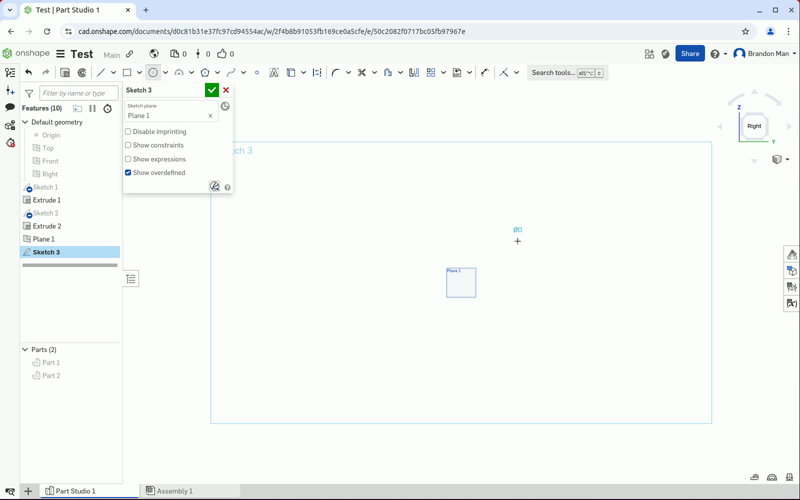
mouse_move(525, 240)
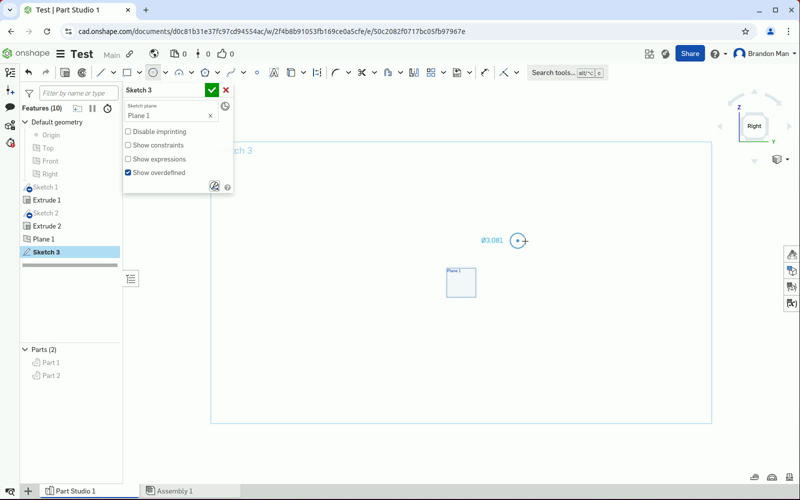
click(525, 240)
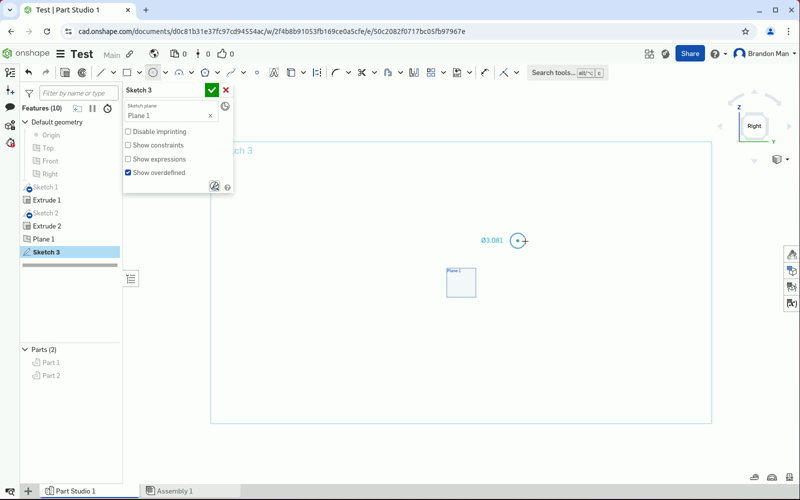
key(esc)
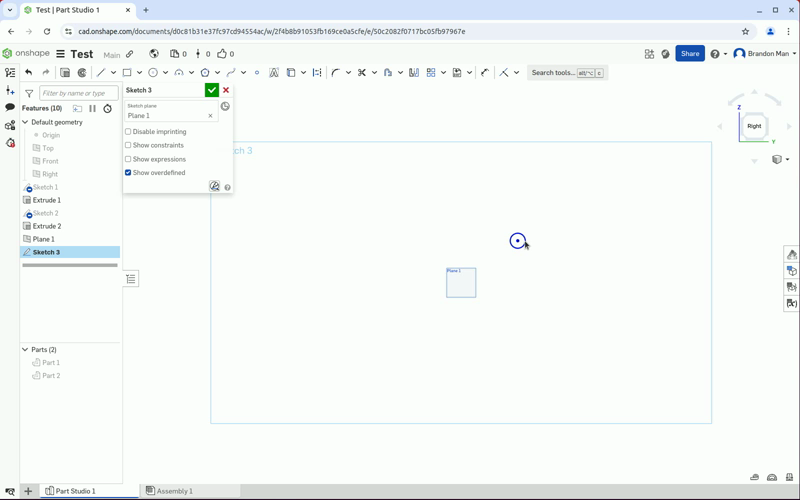
mouse_move(515, 246)
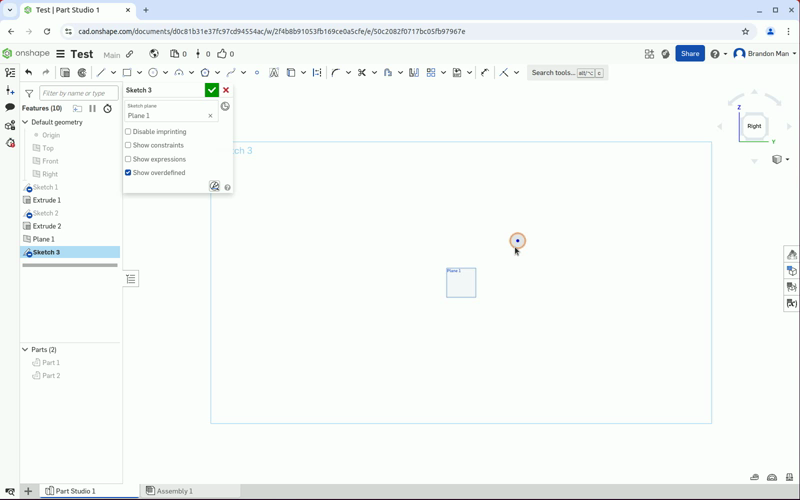
scroll(6)
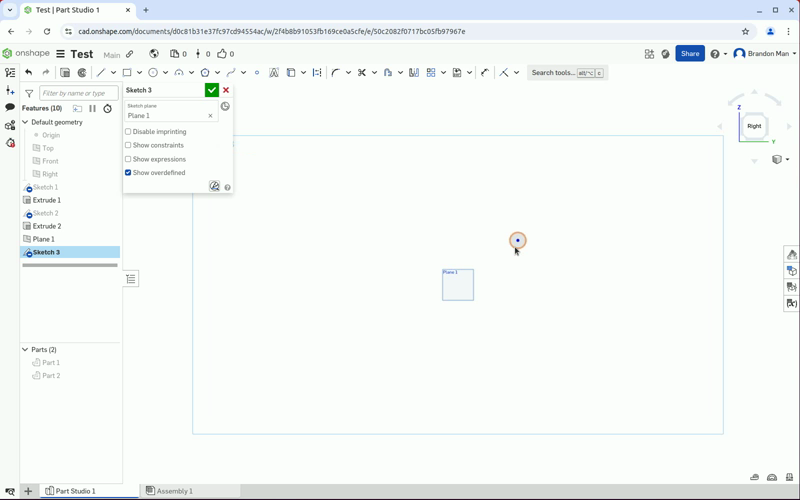
scroll(6)
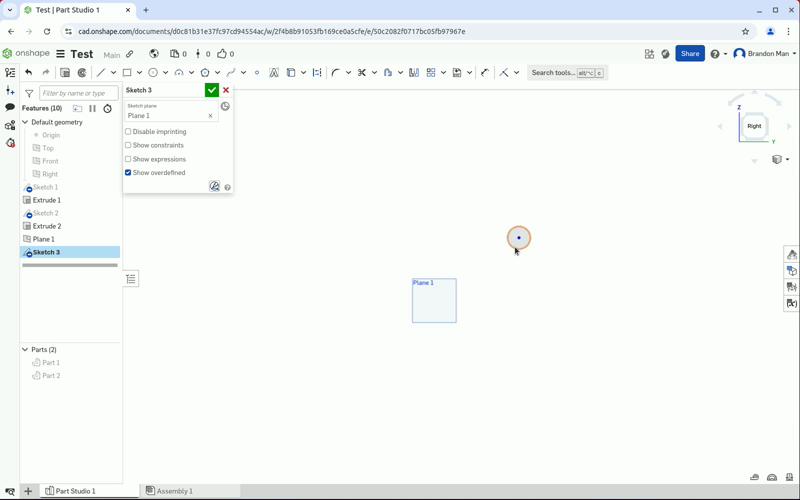
scroll(6)
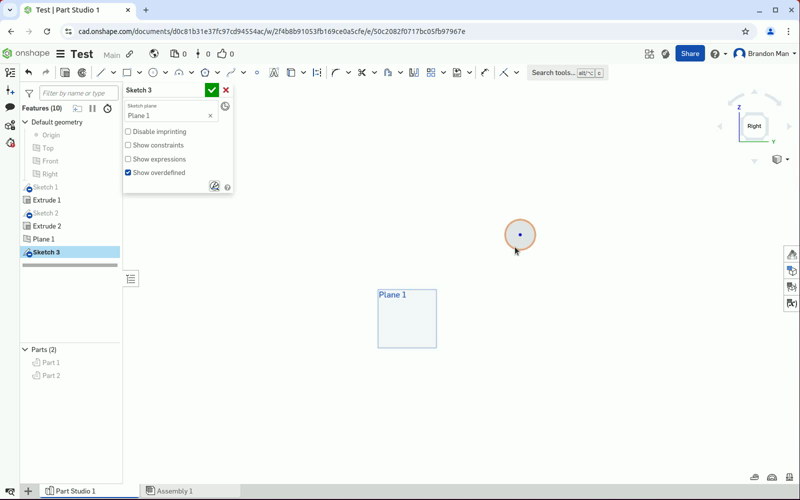
scroll(6)
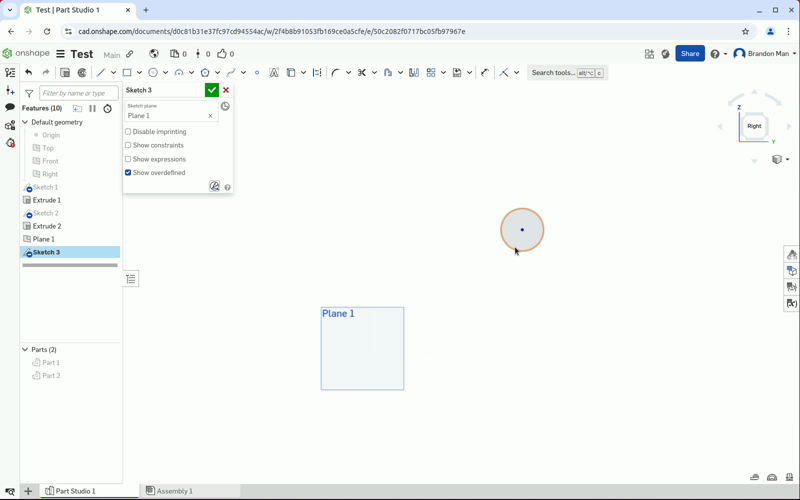
scroll(6)
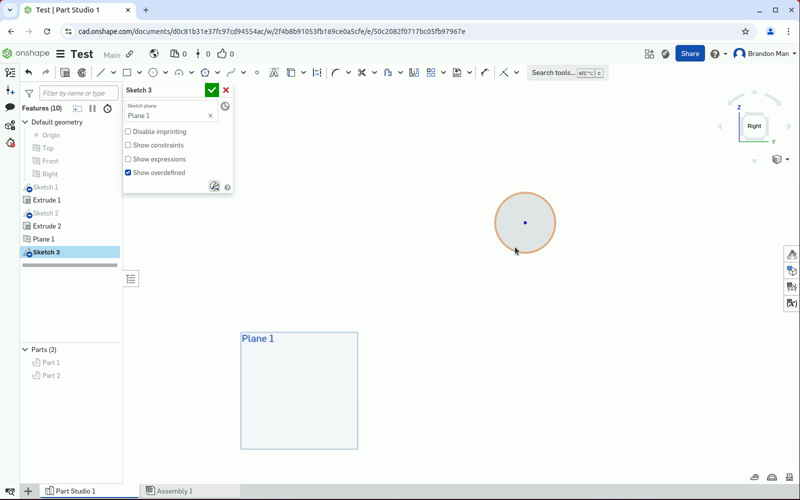
scroll(6)
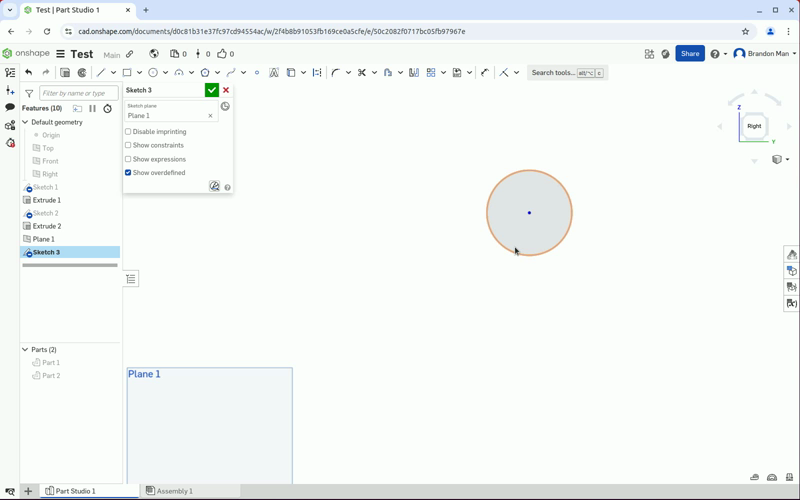
scroll(6)
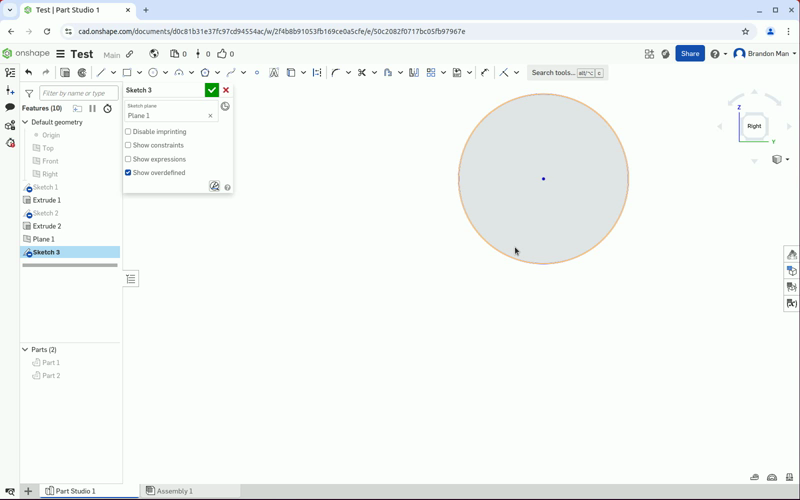
click(515, 246)
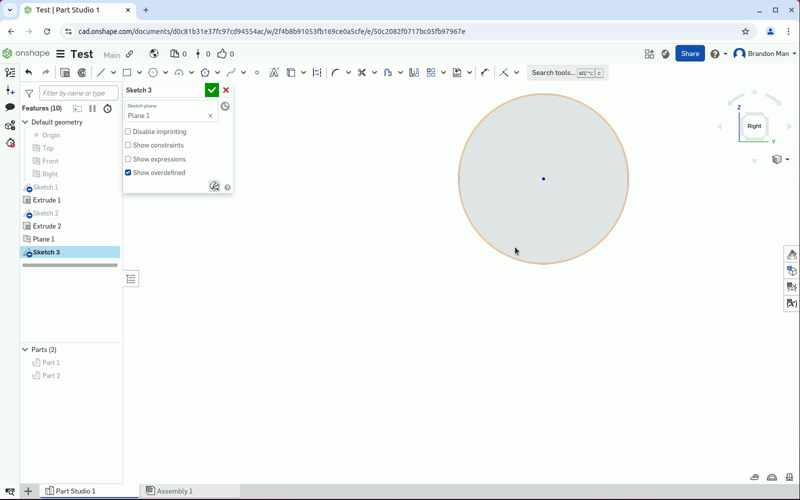
scroll(-6)
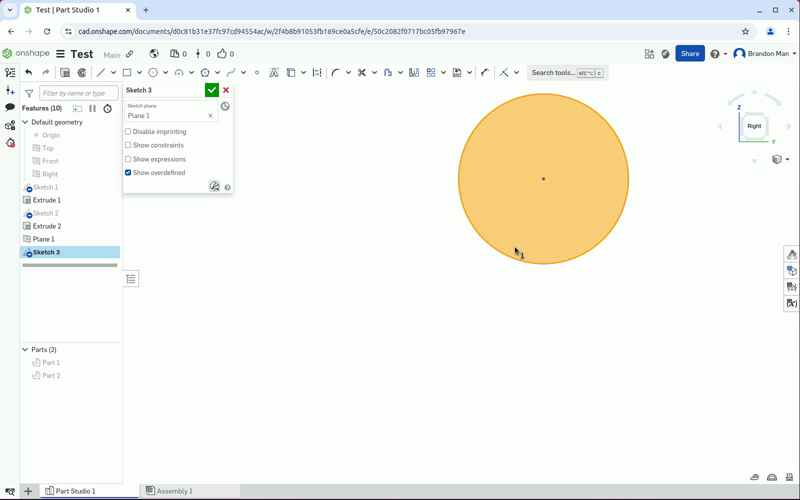
scroll(-6)
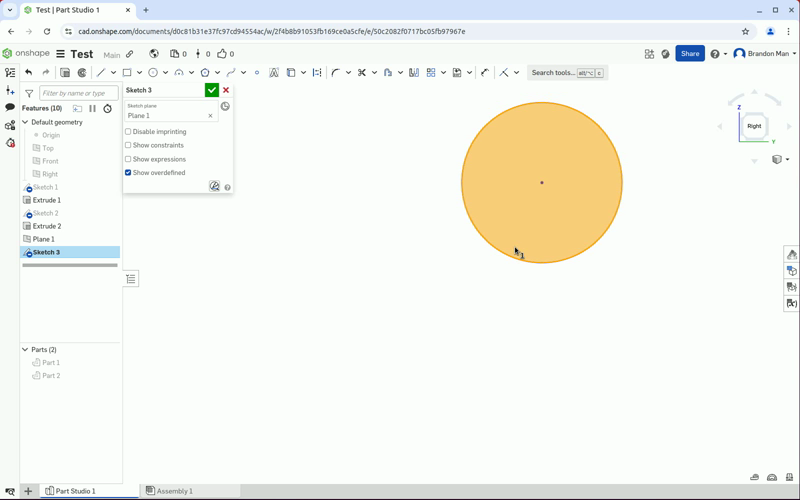
scroll(-6)
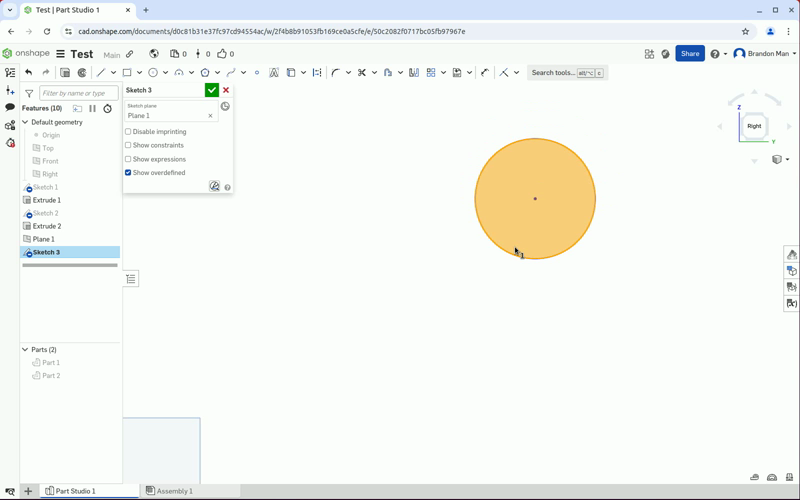
scroll(-6)
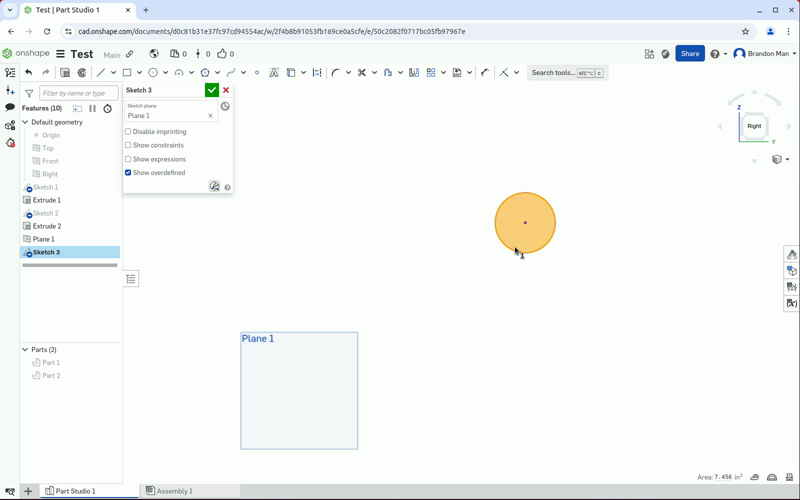
scroll(-6)
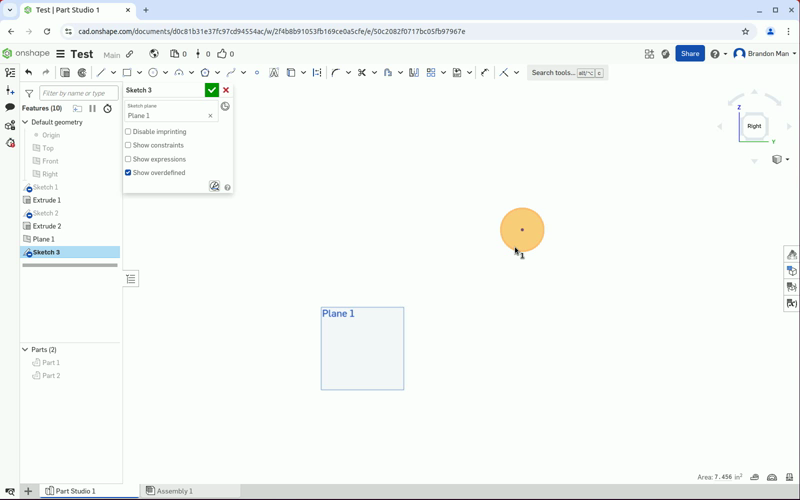
scroll(-6)
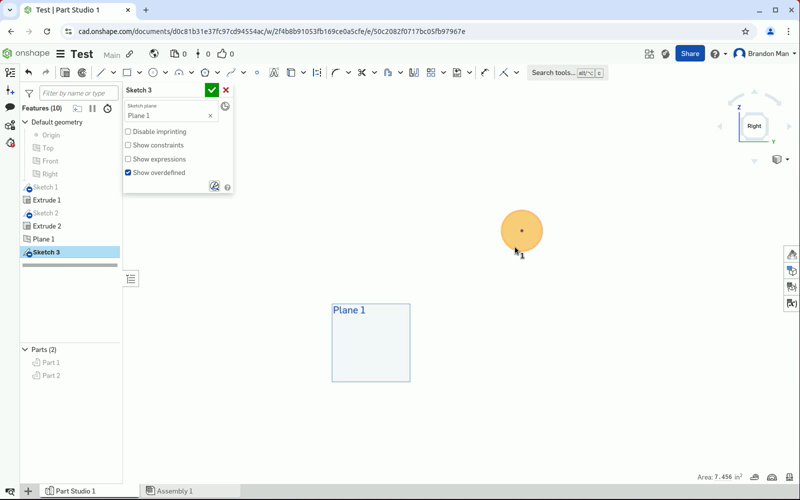
scroll(-6)
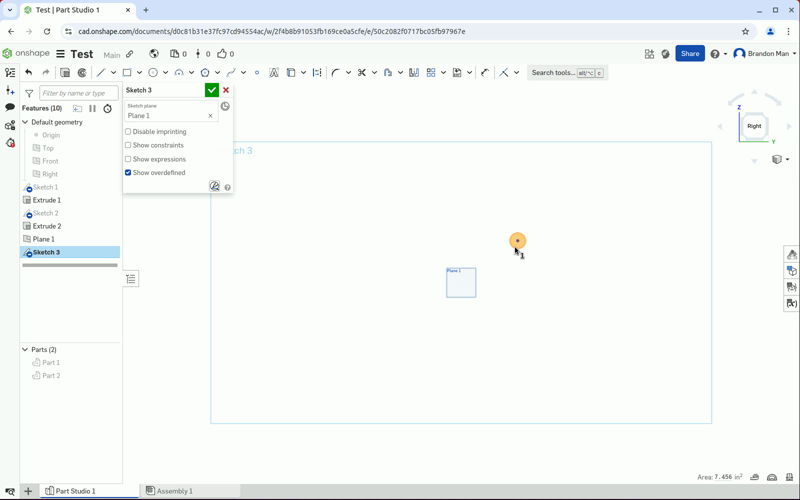
mouse_move(73, 352)
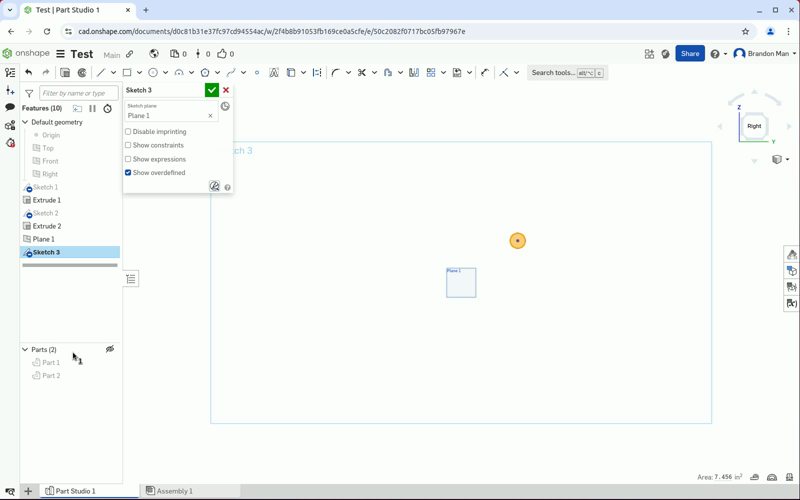
key(shift+y)
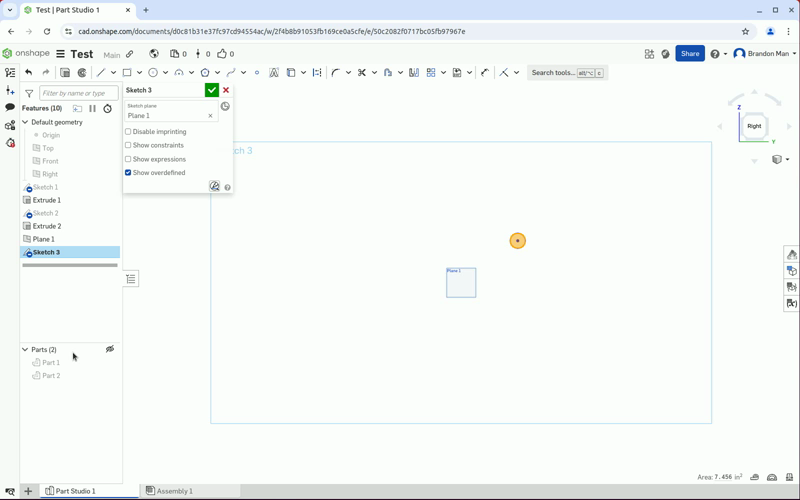
key(shift+e)
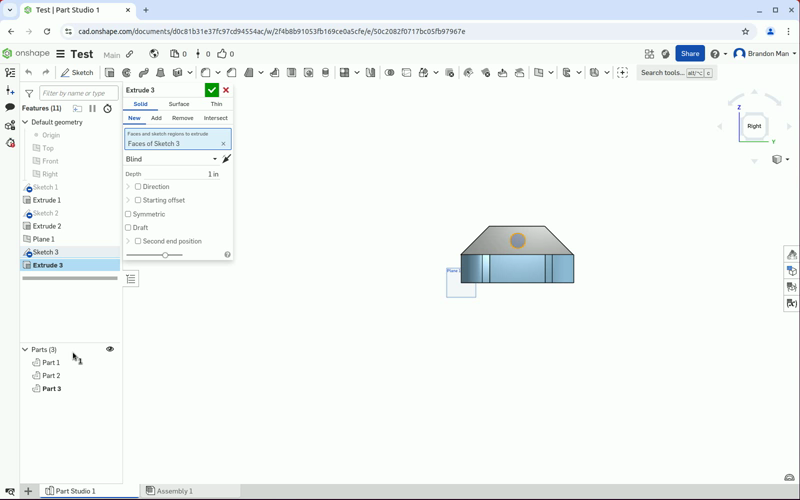
mouse_move(143, 106)
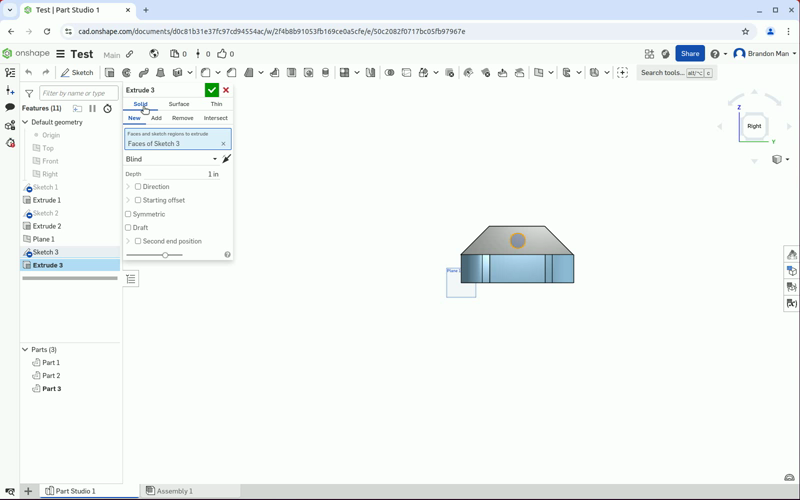
click(143, 106)
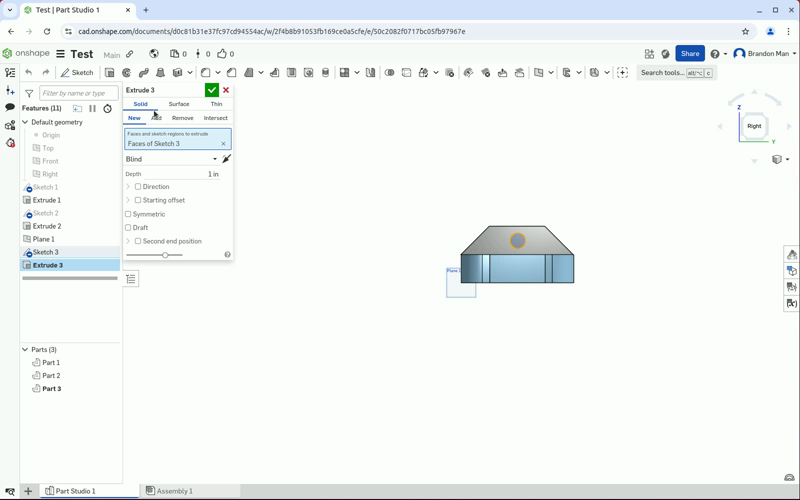
mouse_move(186, 120)
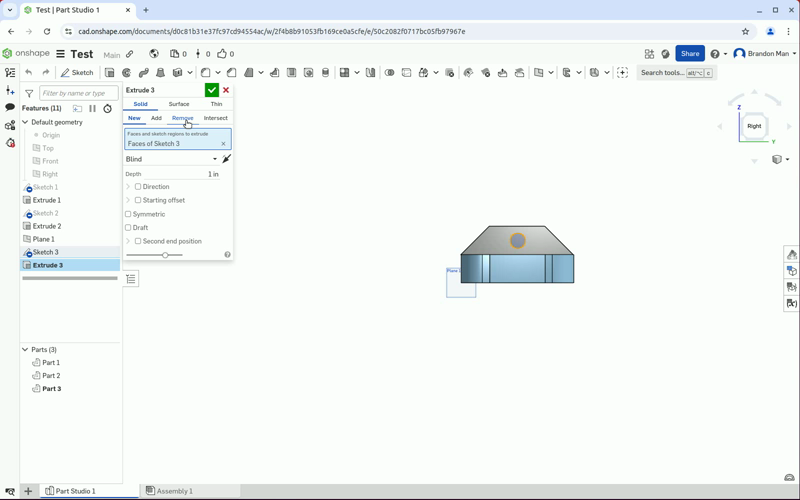
click(186, 120)
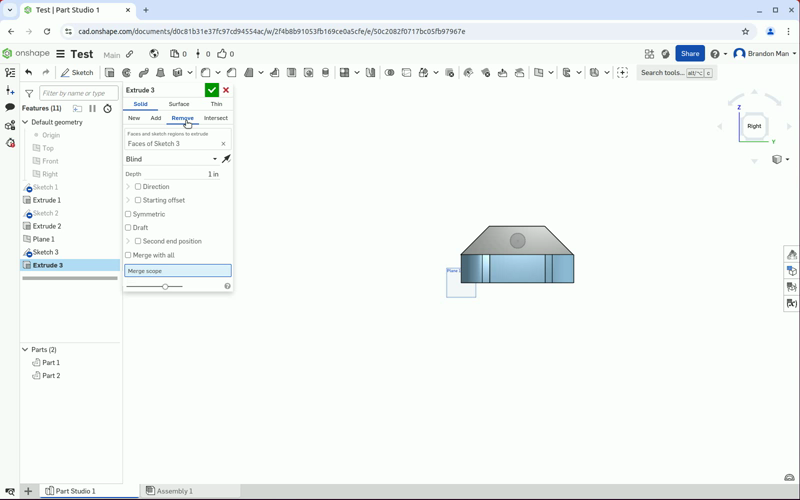
key(tab, 4)
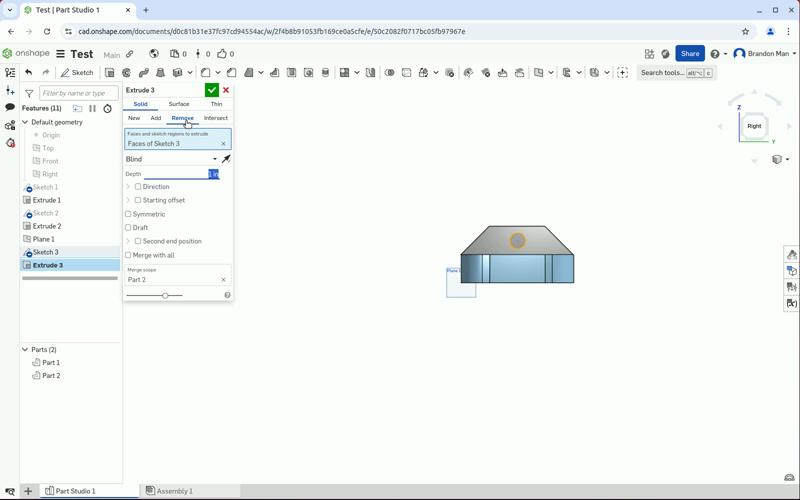
text(5.777)
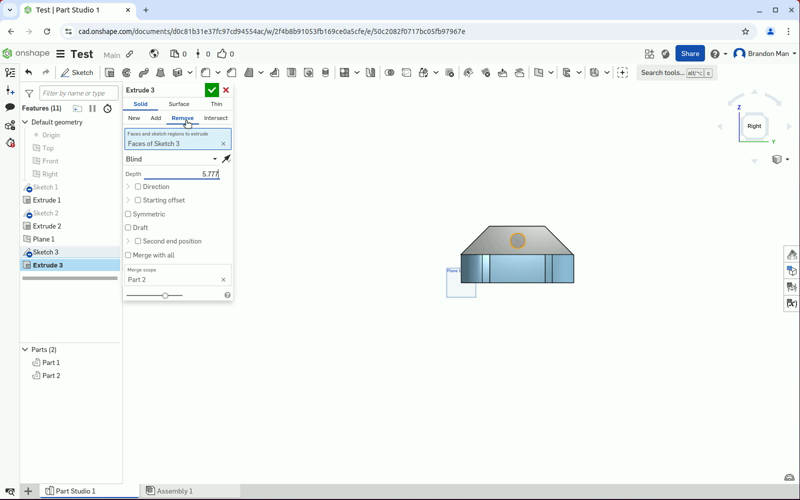
key(tab, 6)
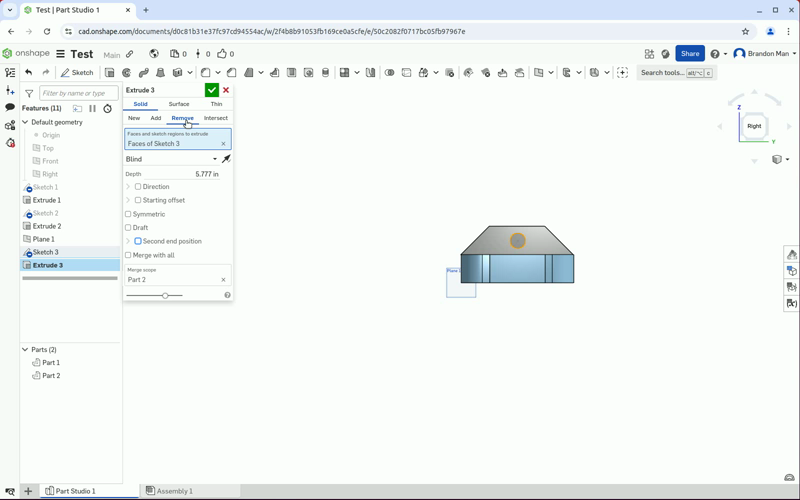
key(space)
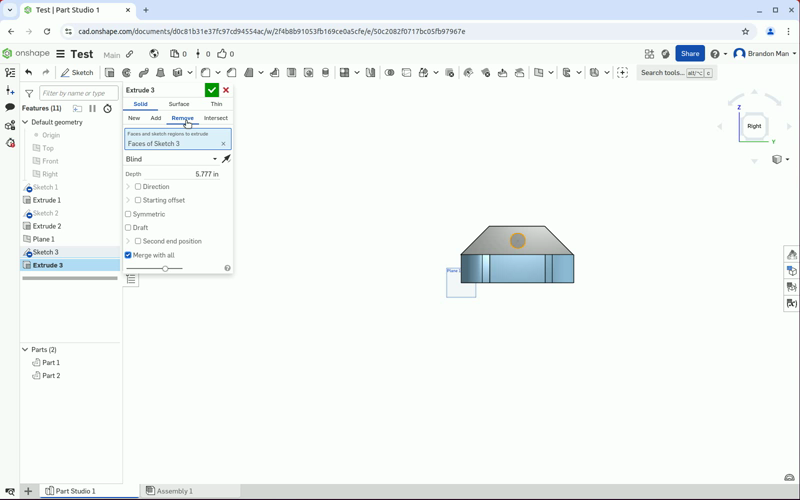
key(enter)
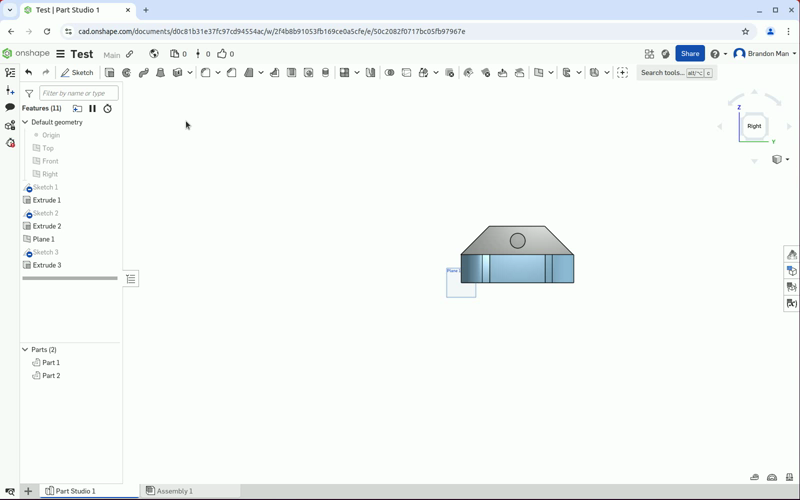
key(shift+h)
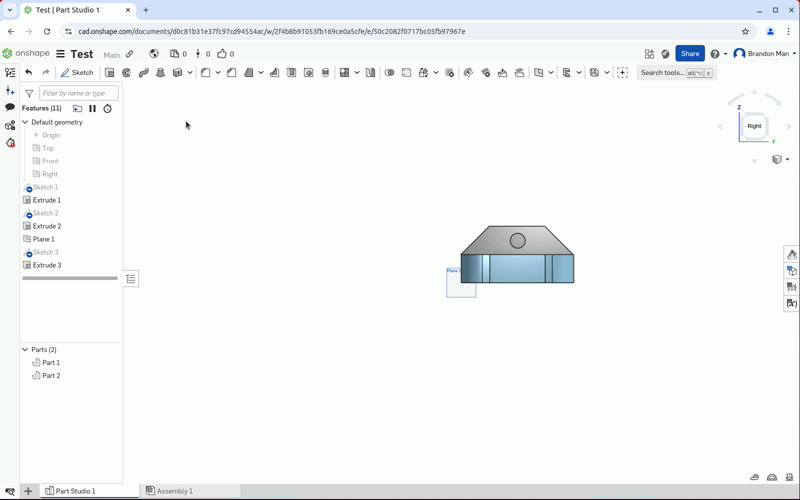
key(shift+h)
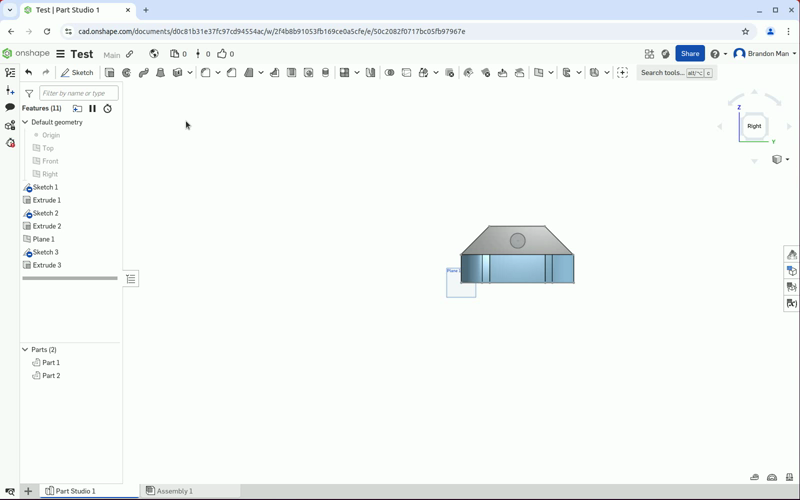
key(shift+7)
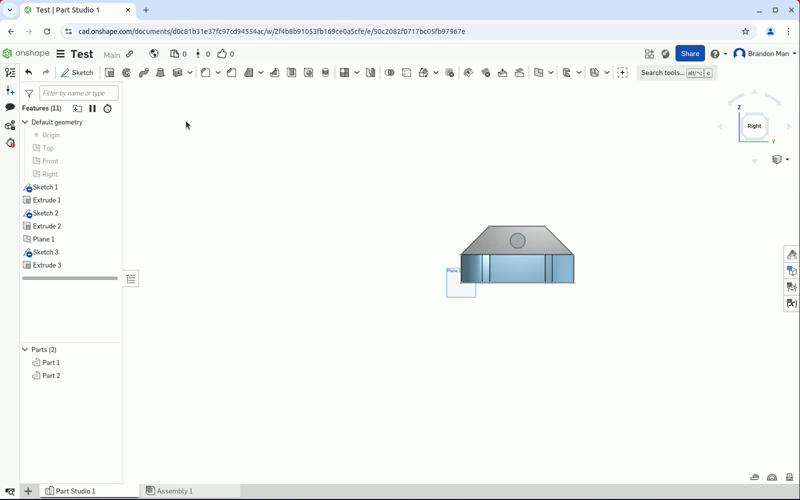
key(right, 2)
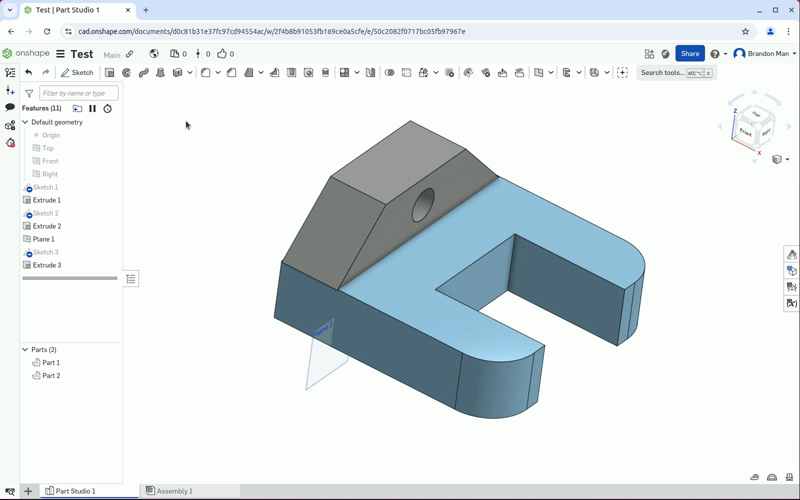
key(down, 2)
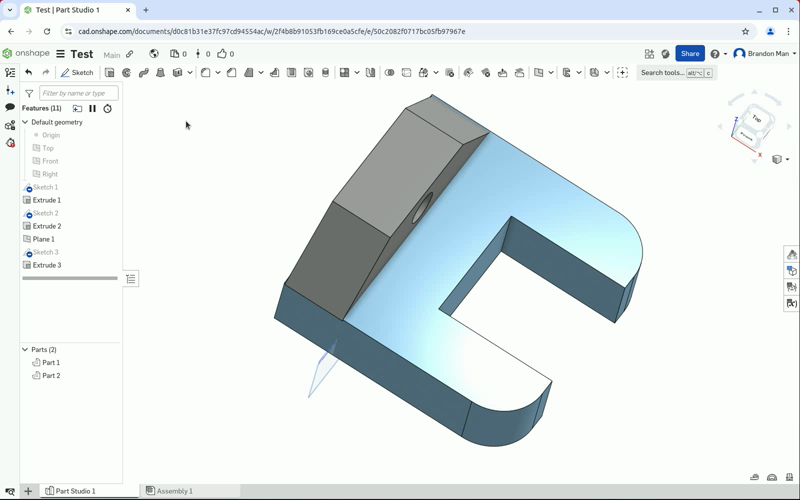
key(up, 2)
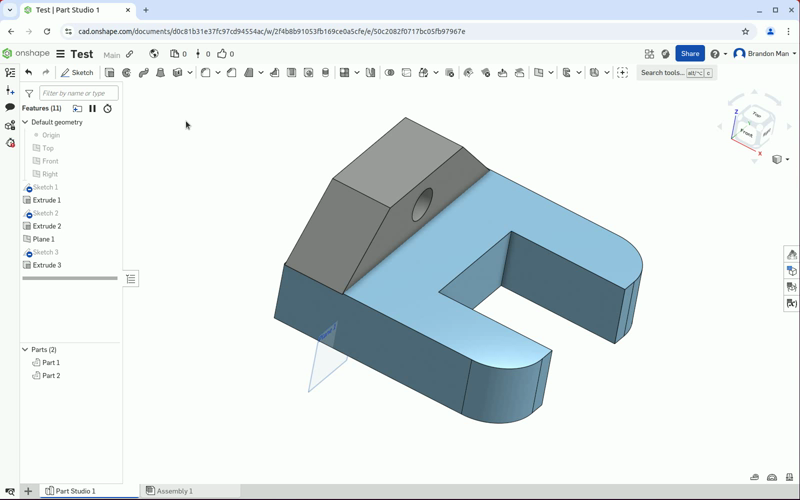
key(left, 2)
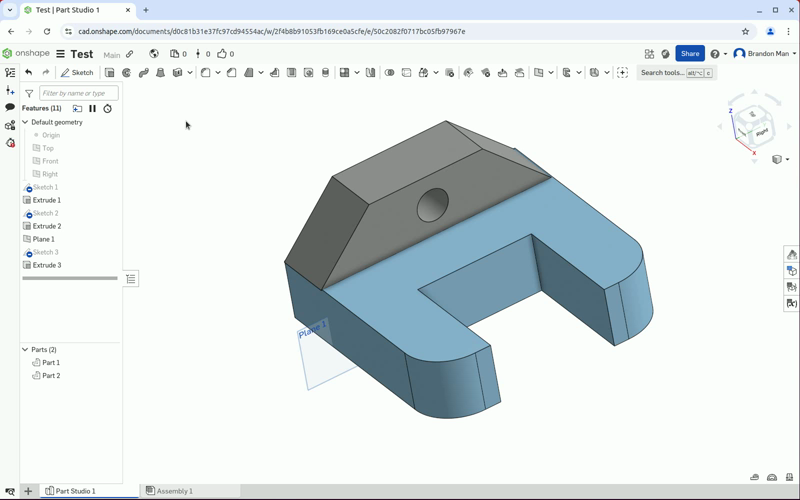
mouse_move(73, 189)
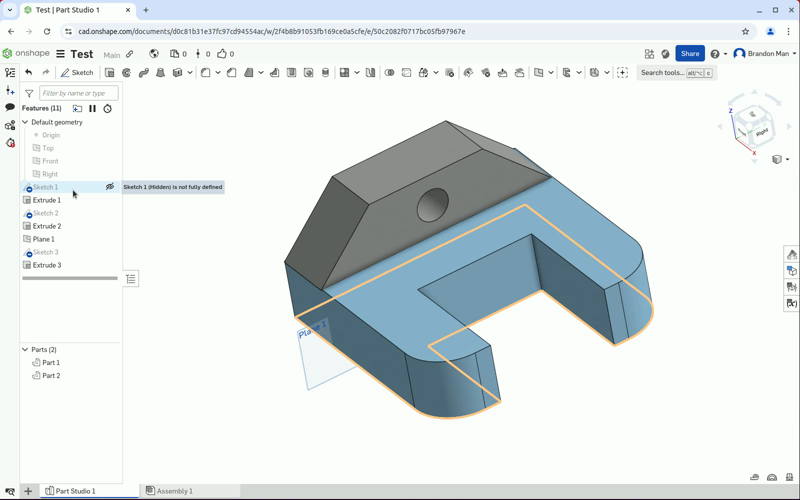
click(73, 189)